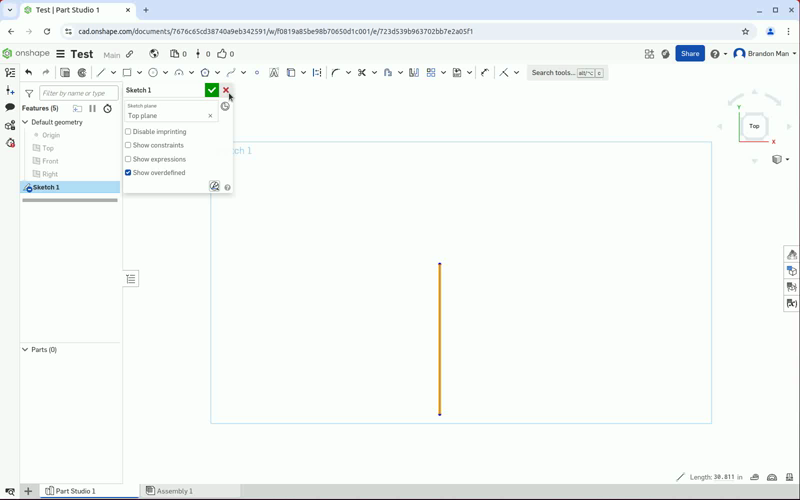
key(shift+h)
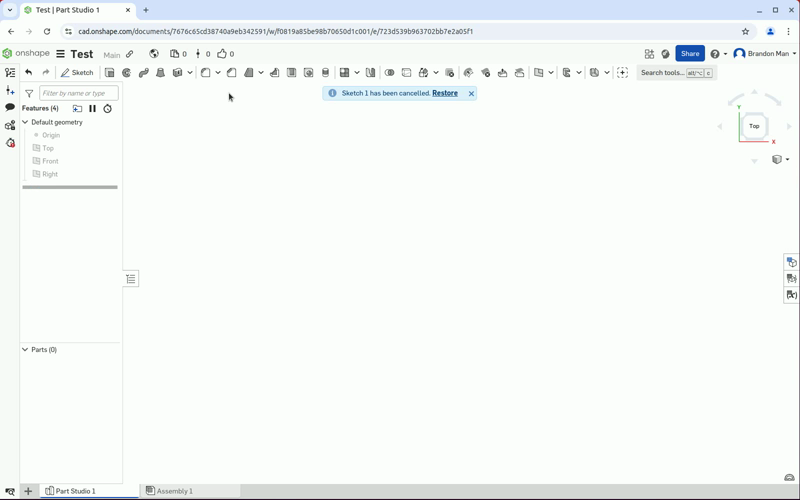
mouse_move(73, 352)
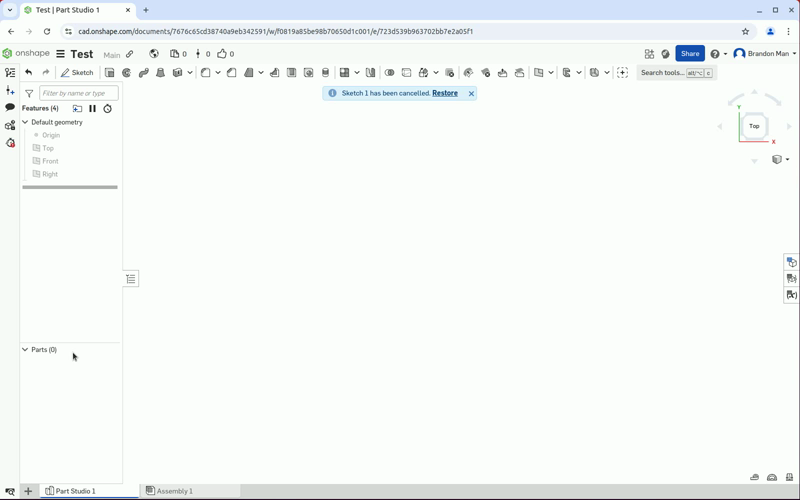
key(y)
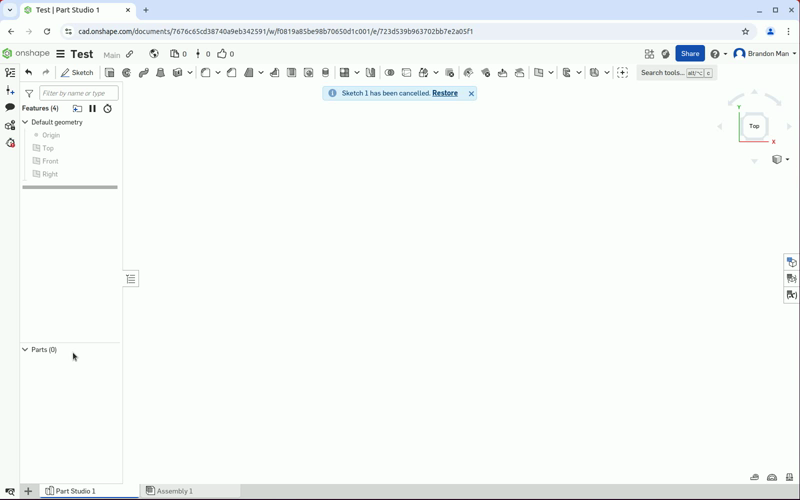
key(shift+p)
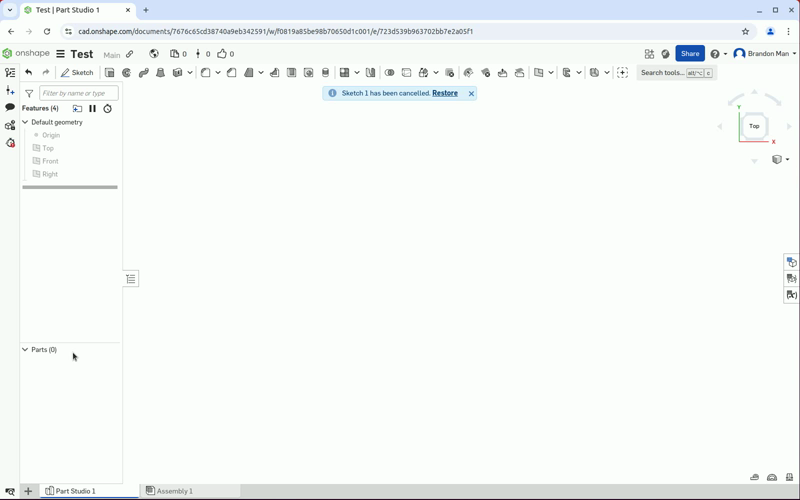
key(space)
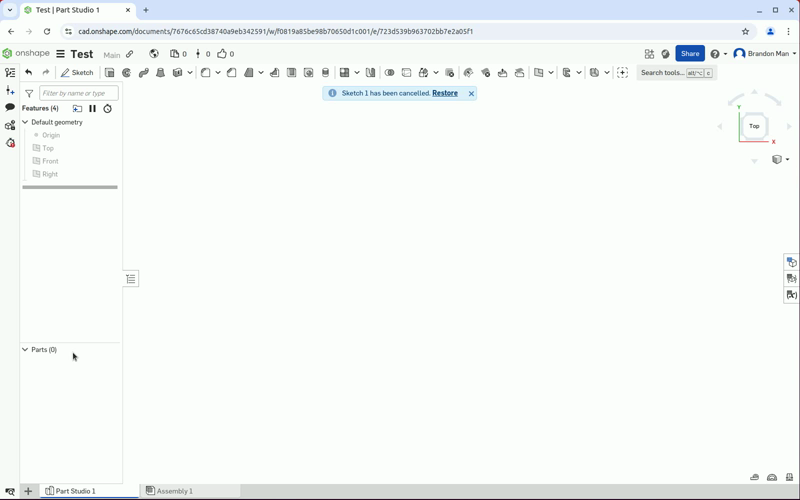
key_down(shift)
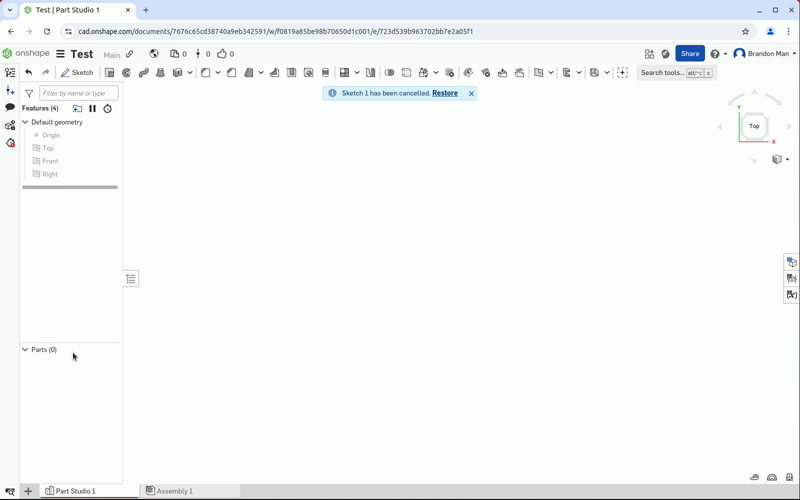
key(up)
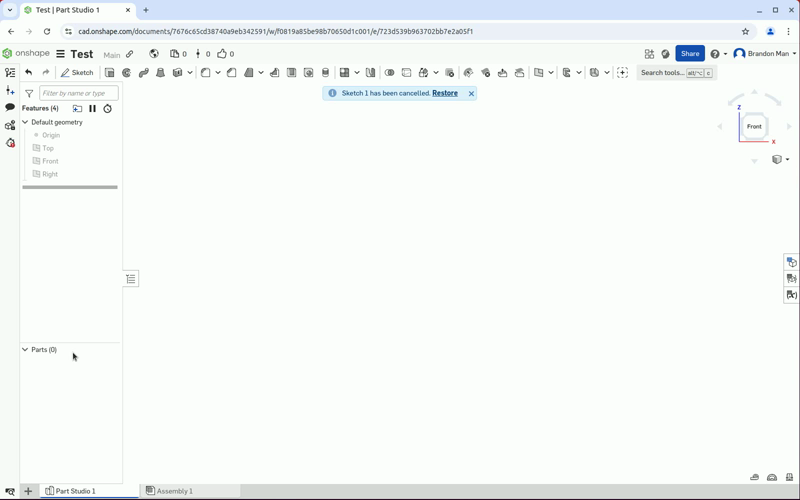
key_up(shift)
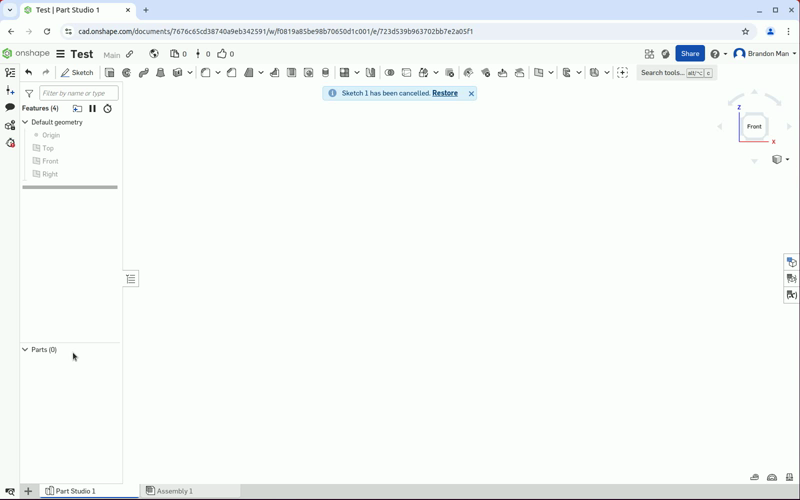
key(space)
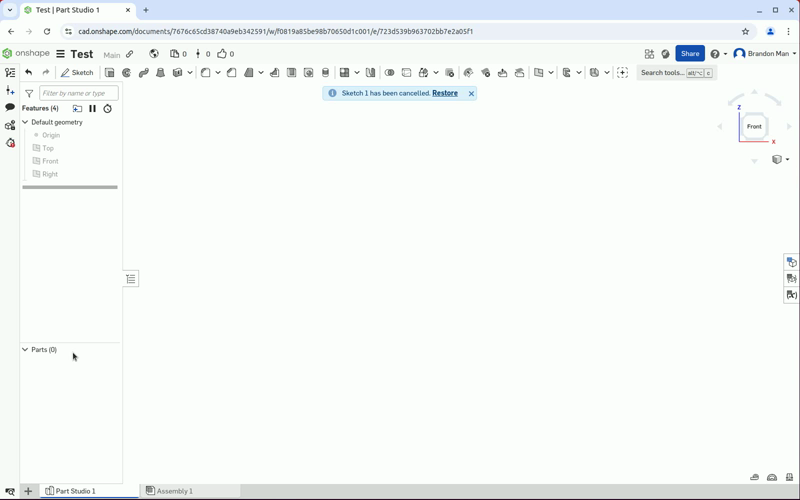
key_down(shift)
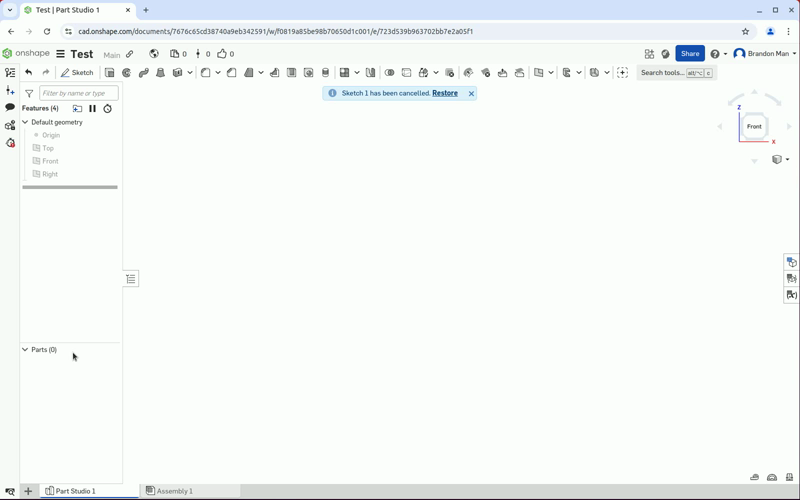
key(left)
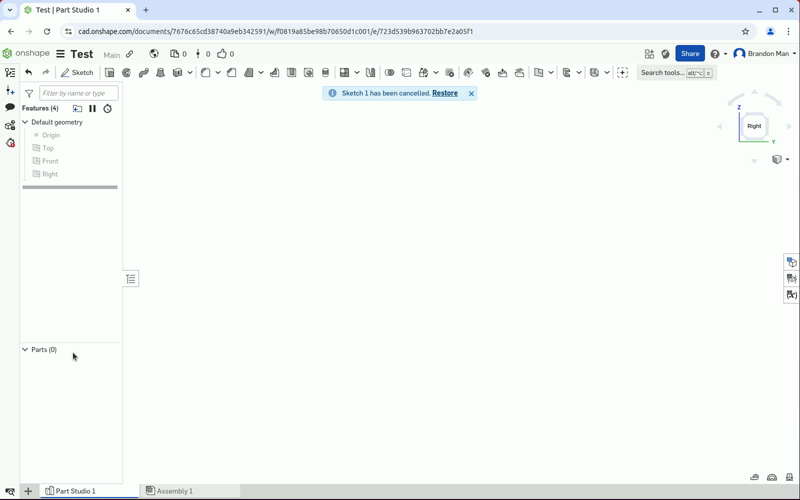
key_up(shift)
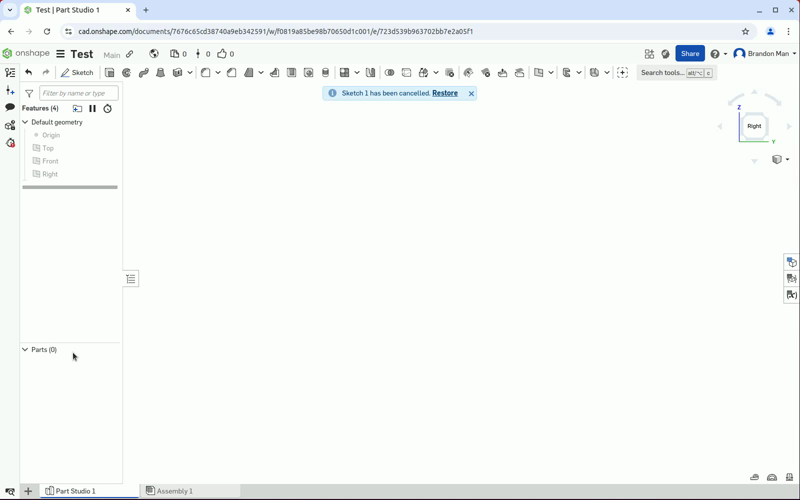
mouse_move(73, 352)
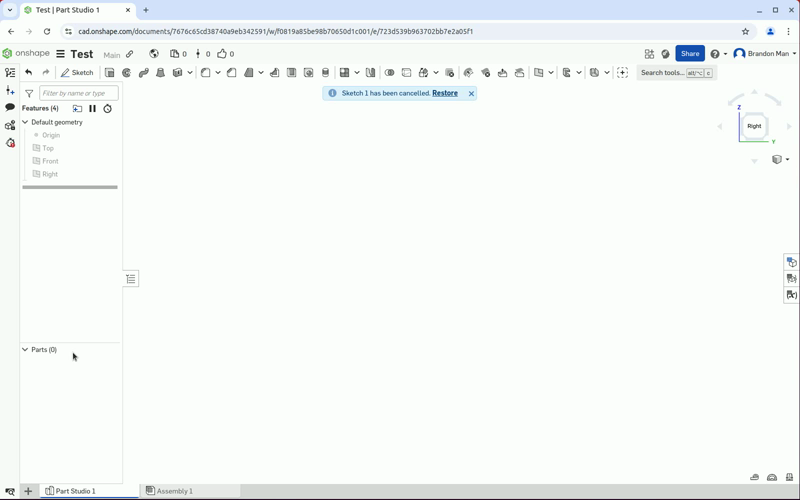
key(shift+y)
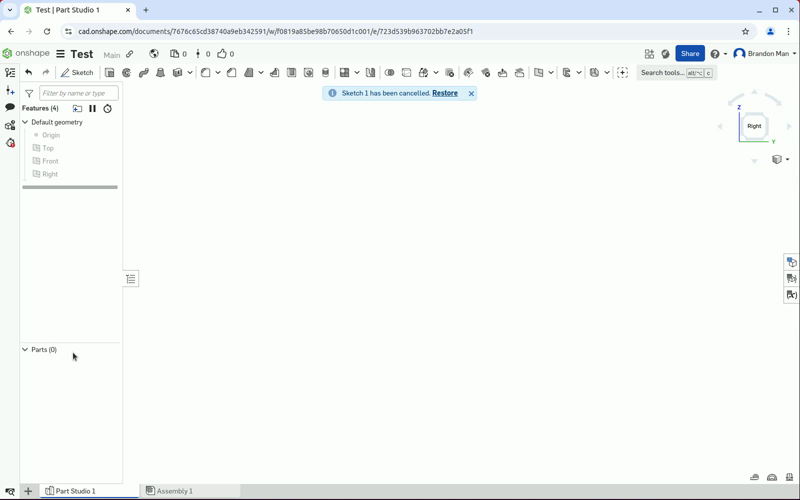
key(shift+s)
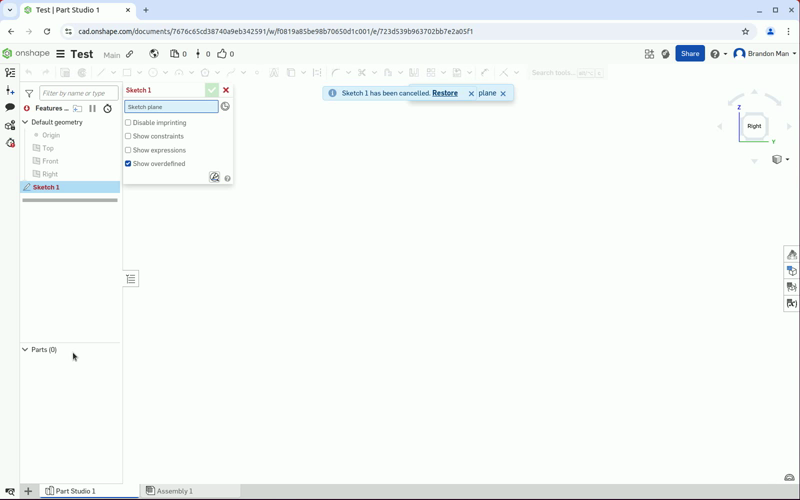
mouse_move(73, 176)
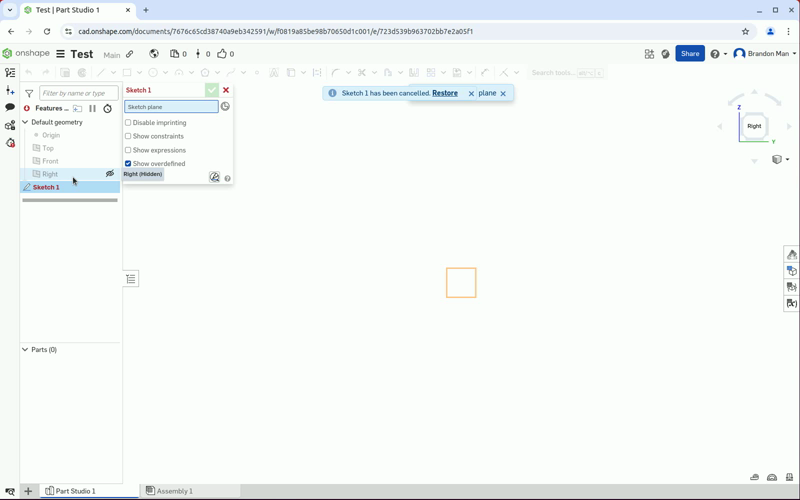
click(73, 176)
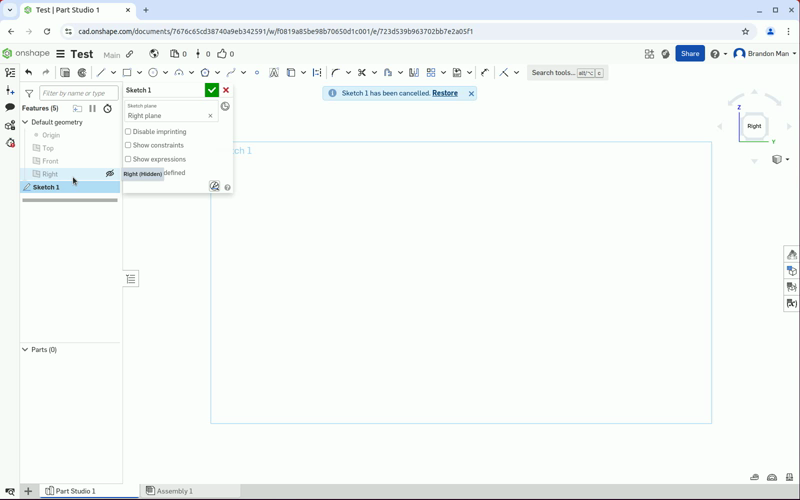
mouse_move(73, 352)
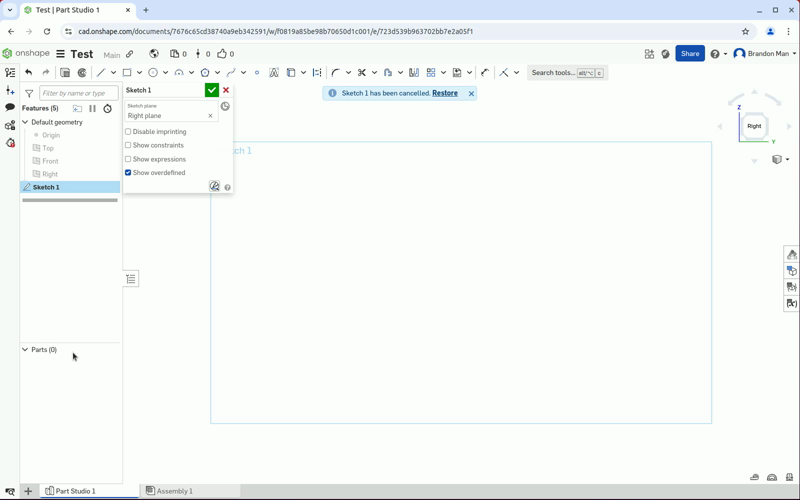
key(y)
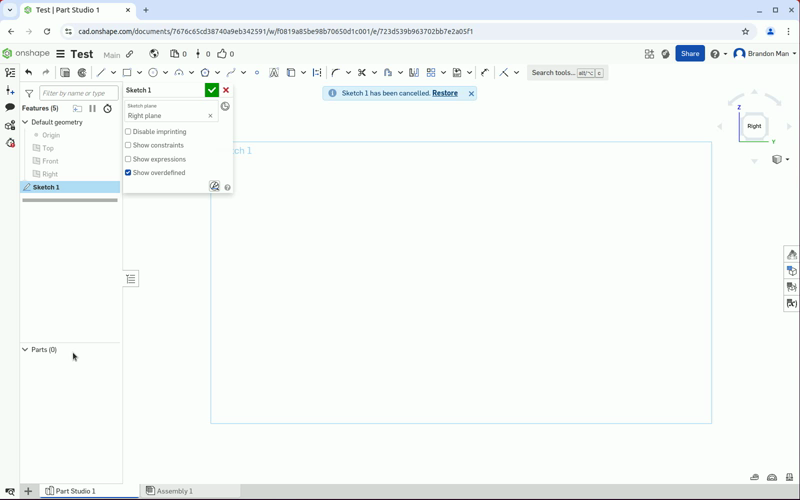
key(l)
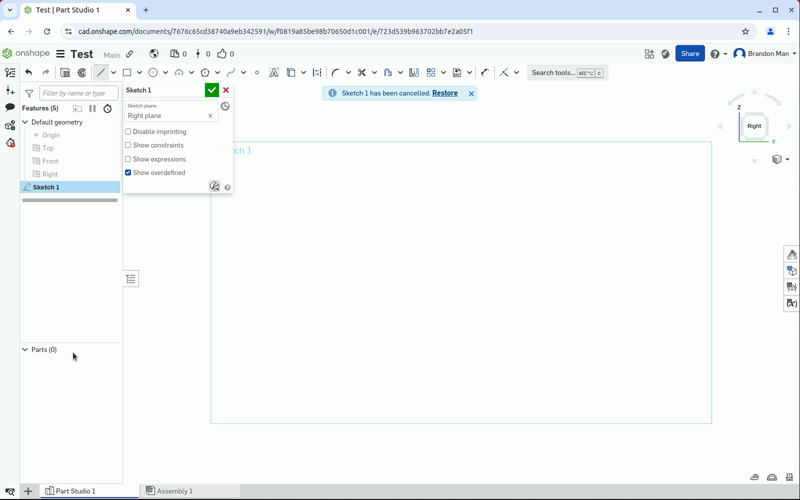
key_down(shift)
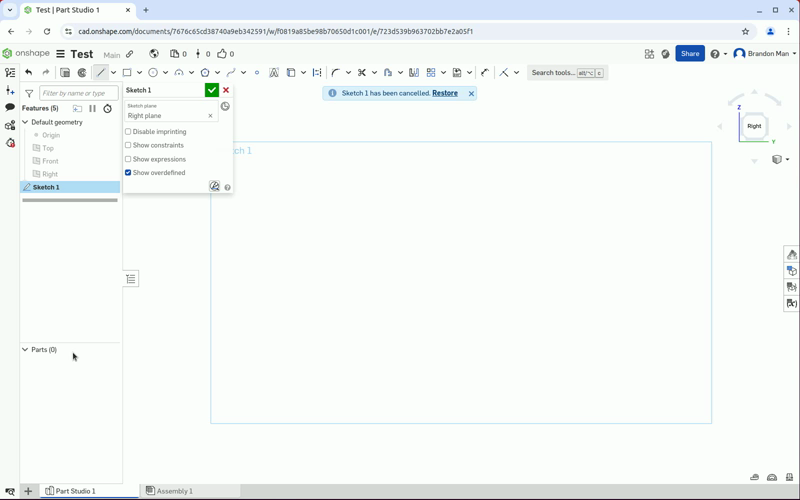
mouse_move(392, 215)
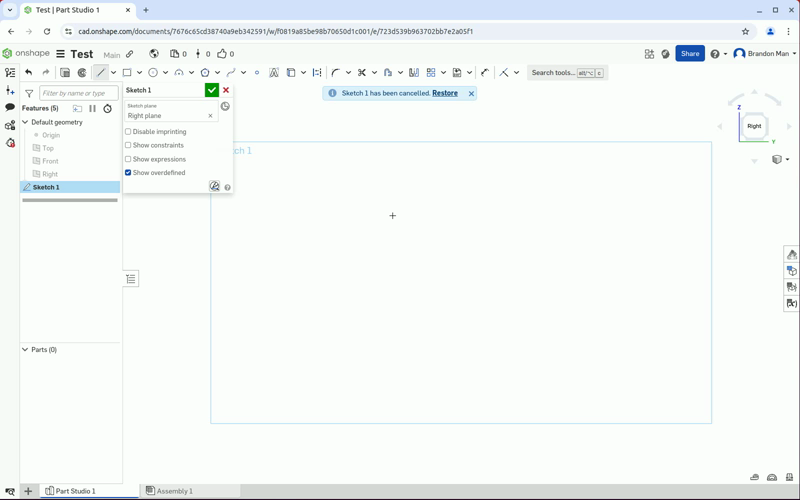
click(392, 215)
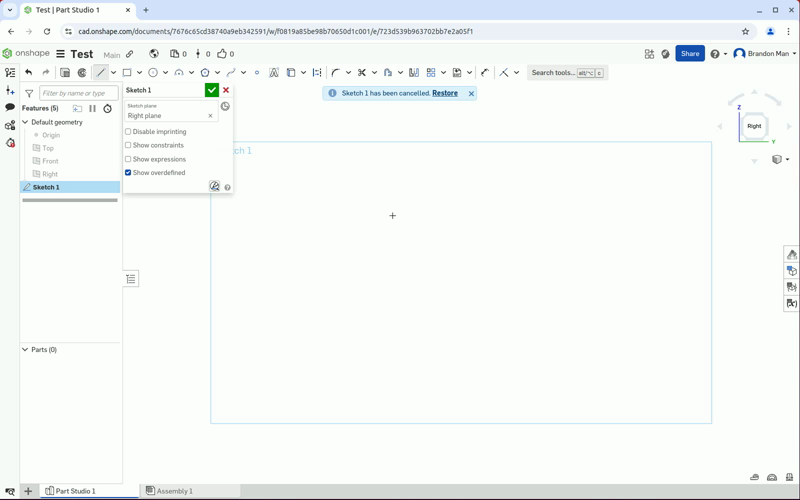
key_up(shift)
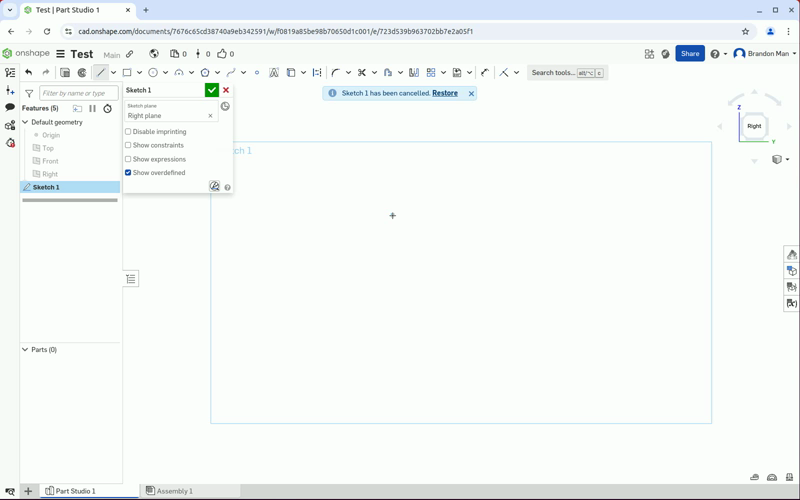
key_down(shift)
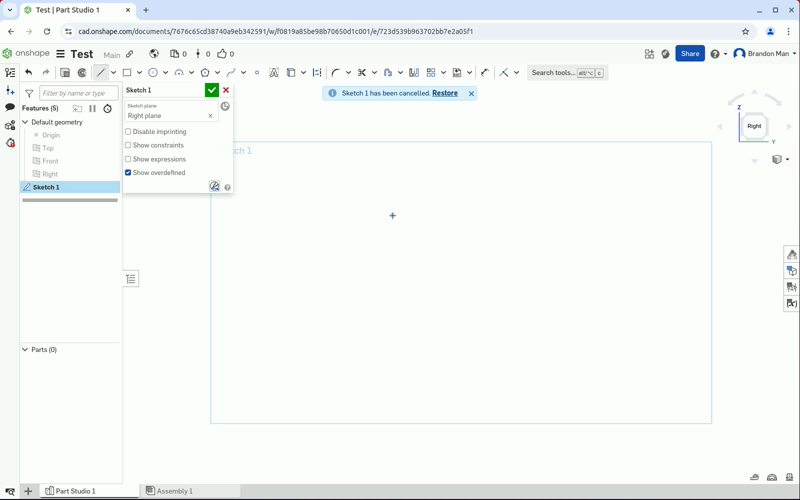
mouse_move(422, 215)
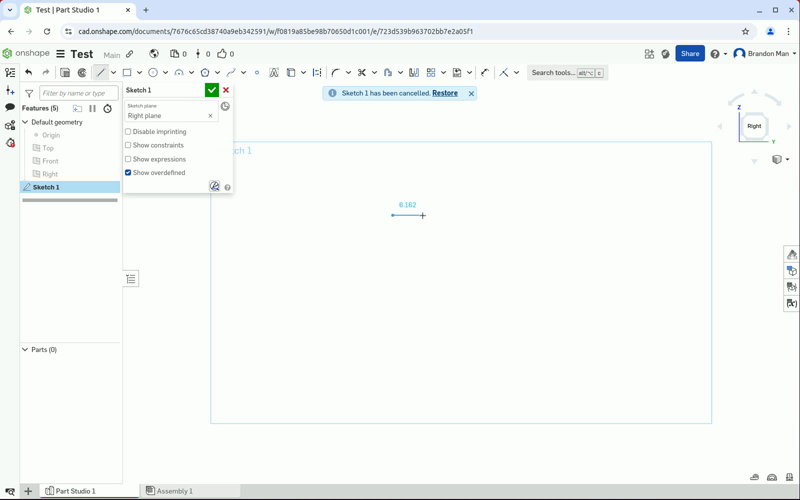
mouse_move(427, 215)
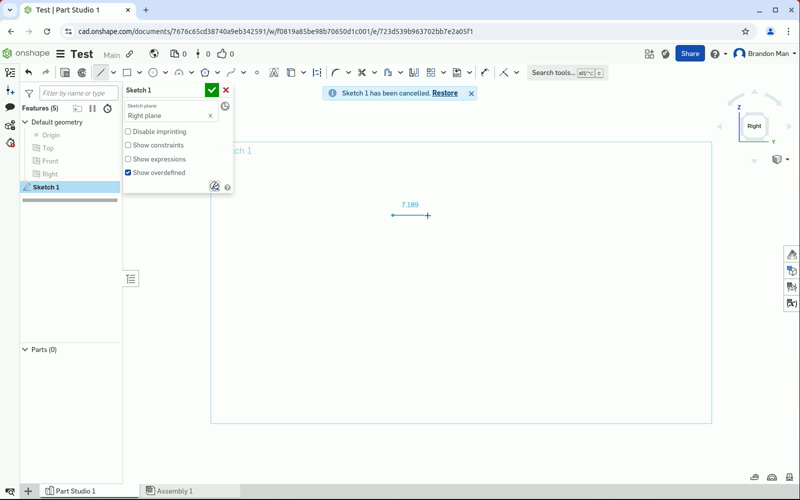
click(427, 215)
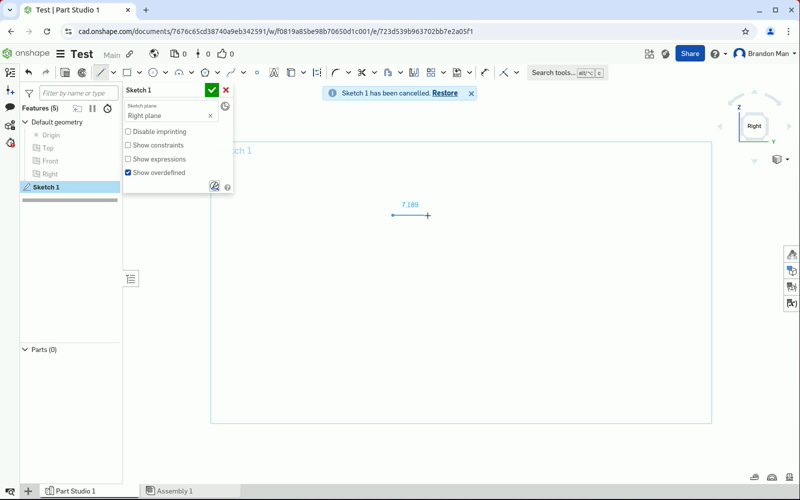
key_up(shift)
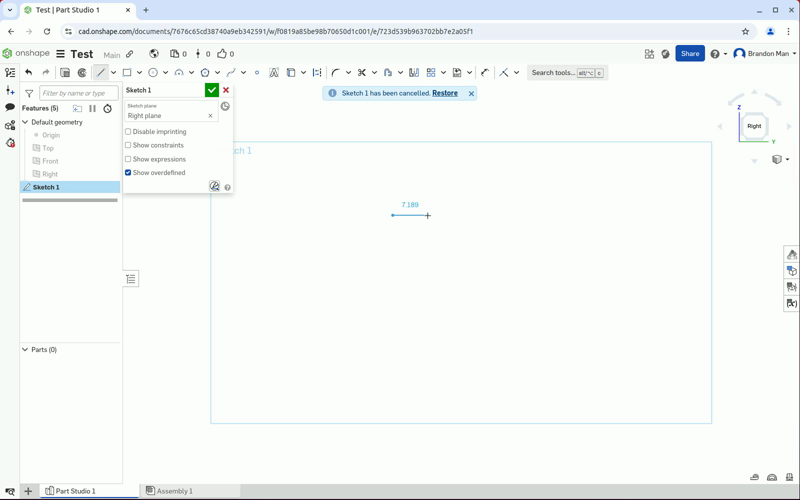
key_down(shift)
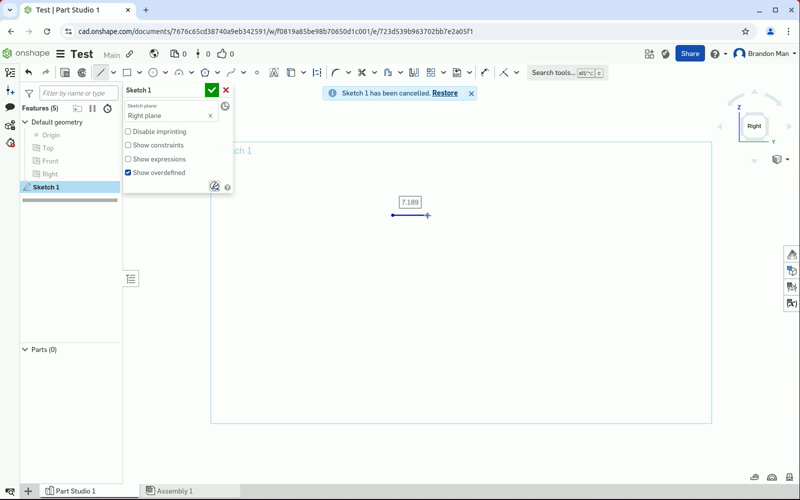
mouse_move(457, 215)
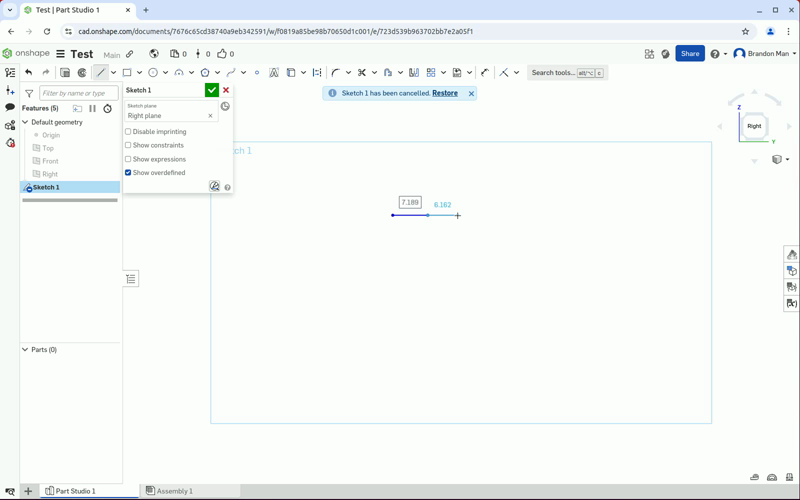
mouse_move(427, 212)
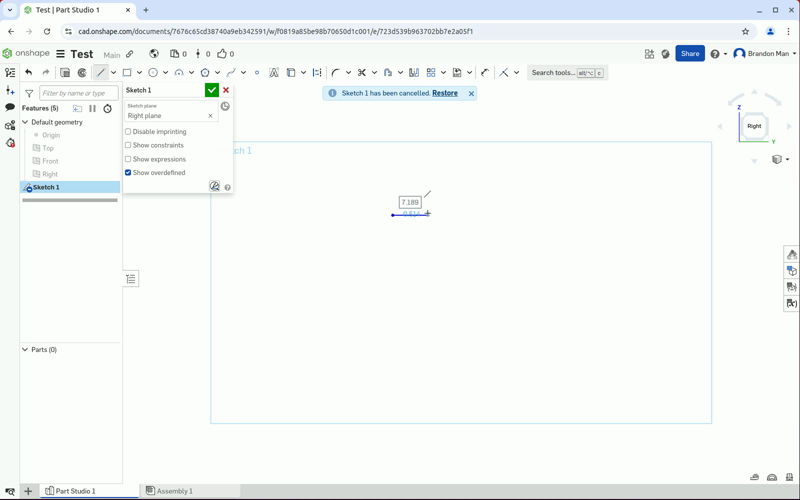
scroll(6)
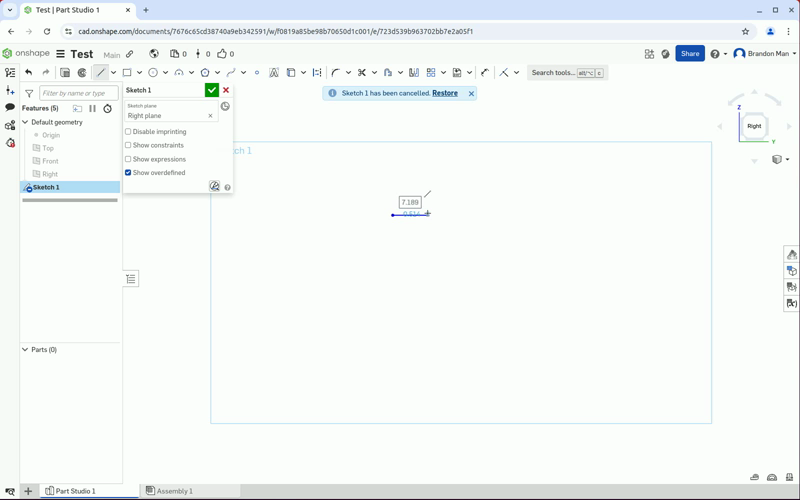
scroll(6)
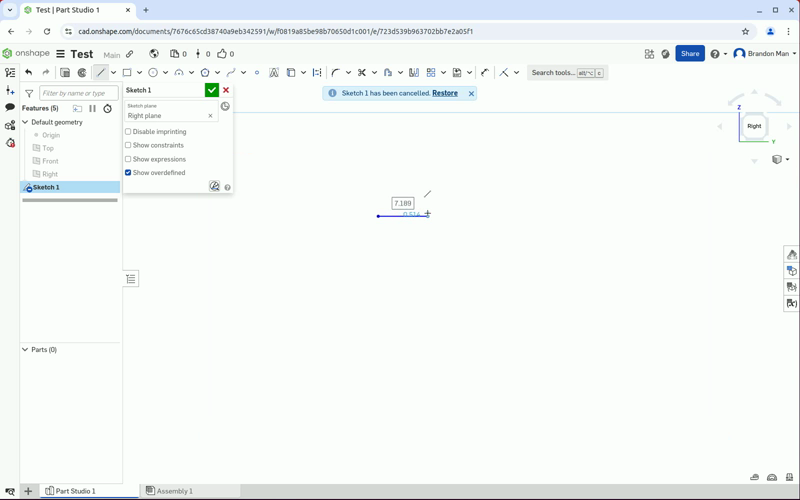
scroll(6)
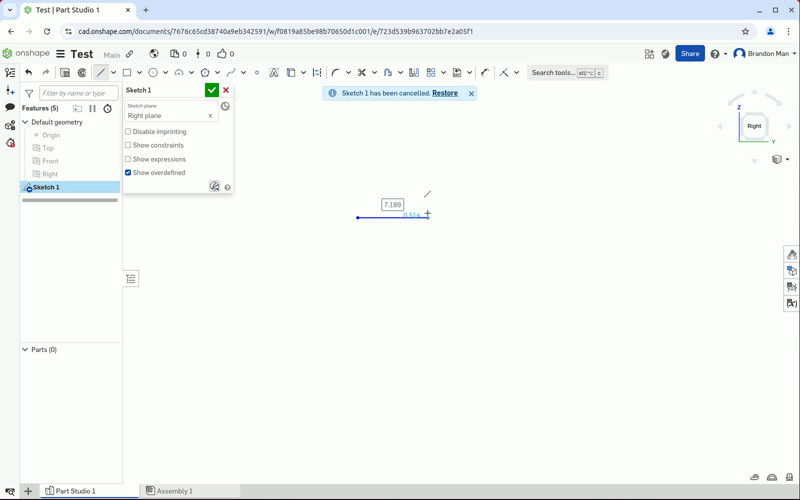
scroll(6)
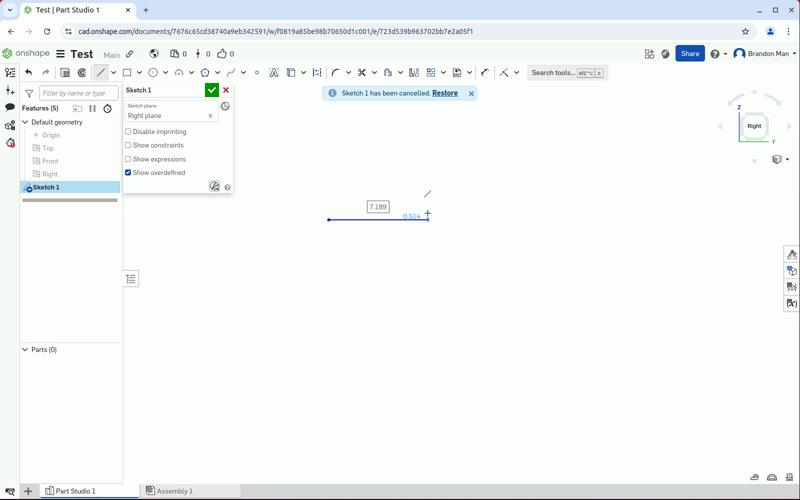
scroll(6)
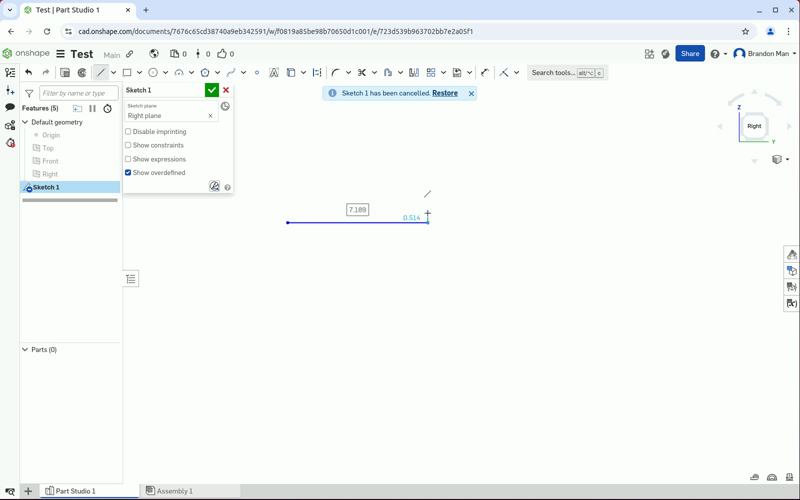
scroll(6)
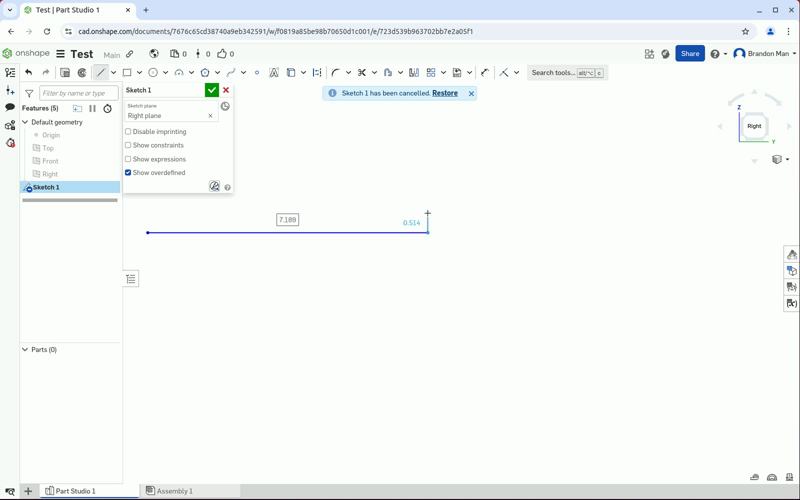
scroll(6)
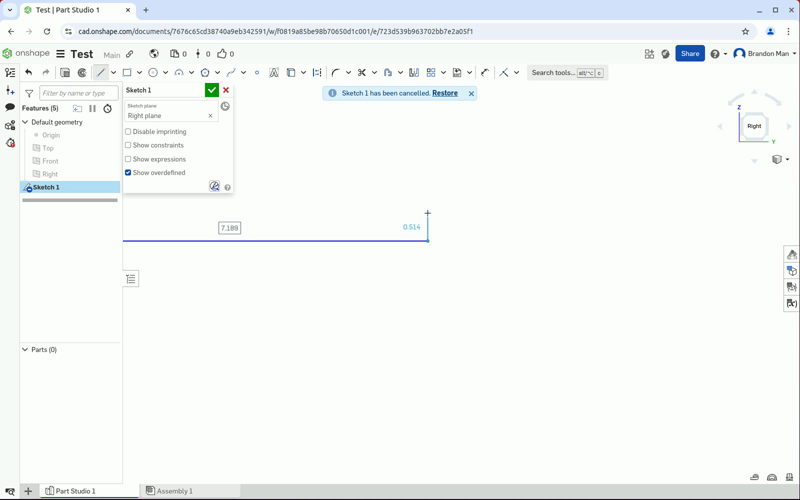
click(427, 212)
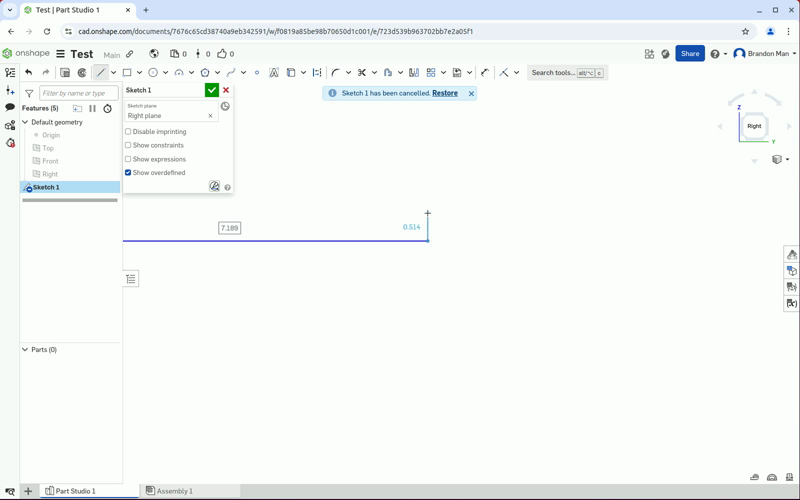
scroll(-6)
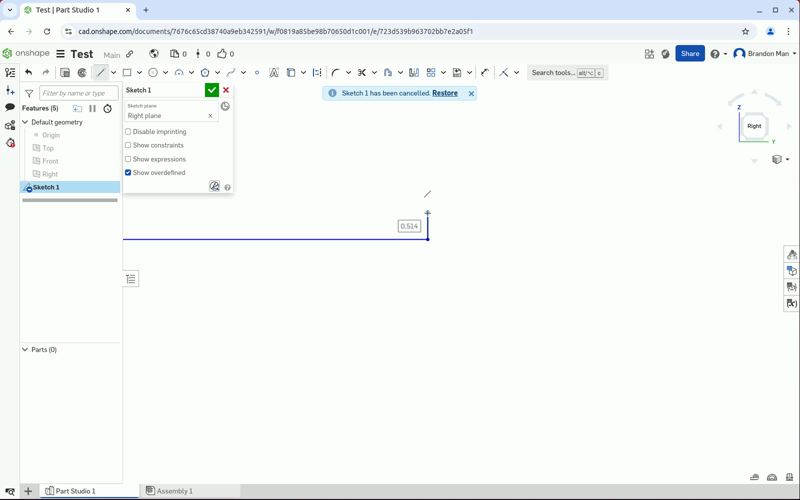
scroll(-6)
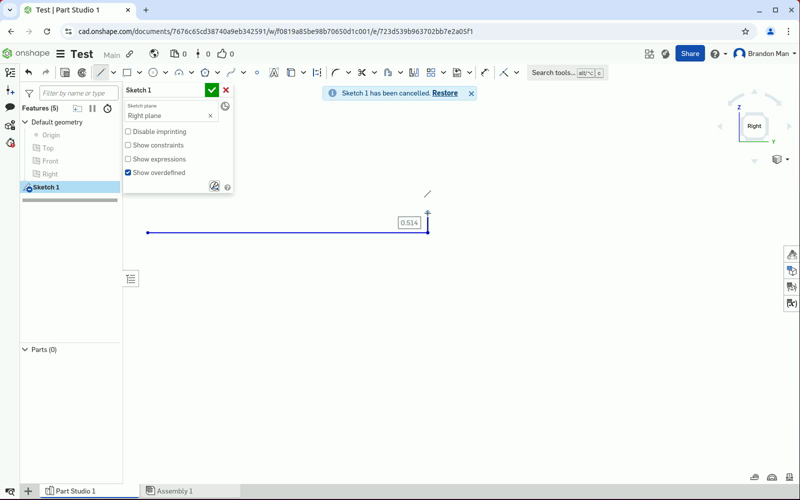
scroll(-6)
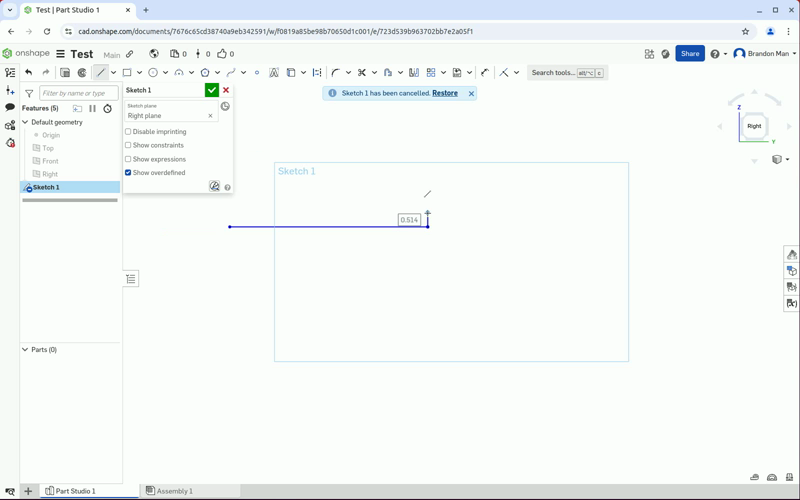
scroll(-6)
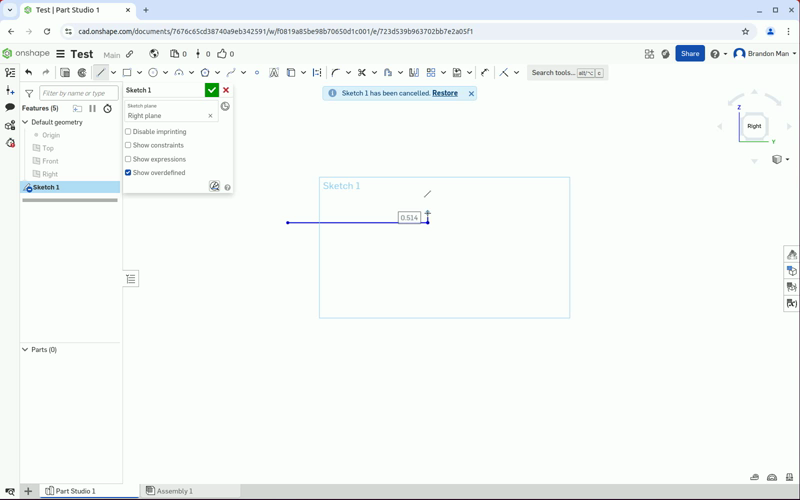
scroll(-6)
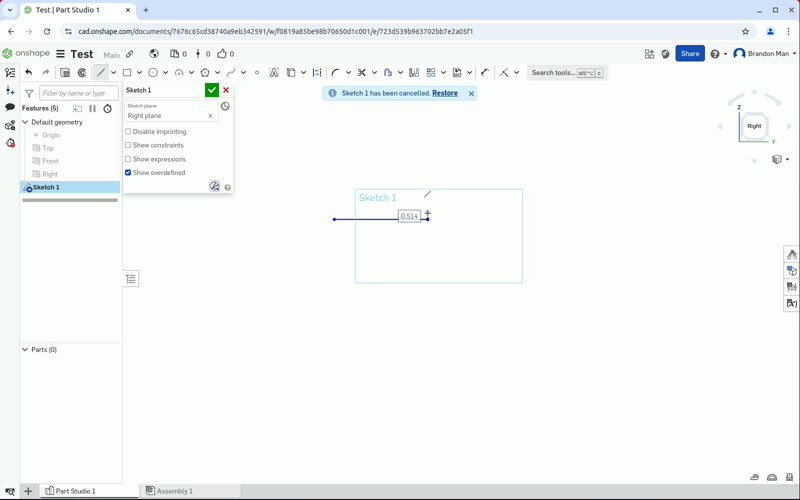
scroll(-6)
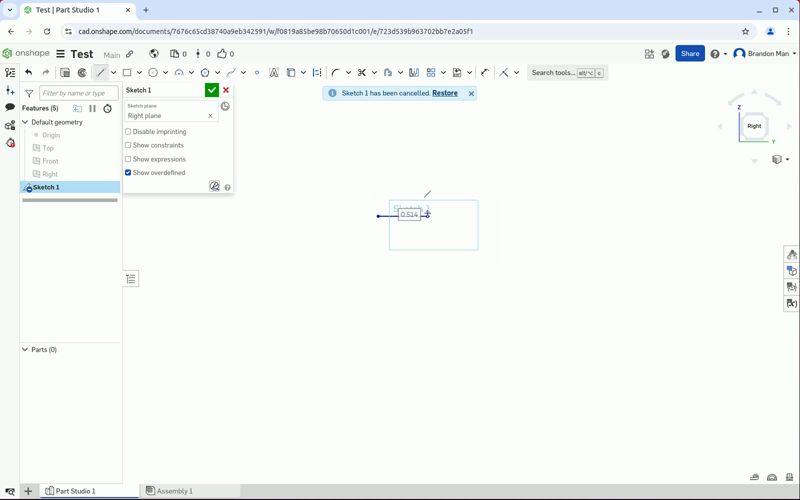
scroll(-6)
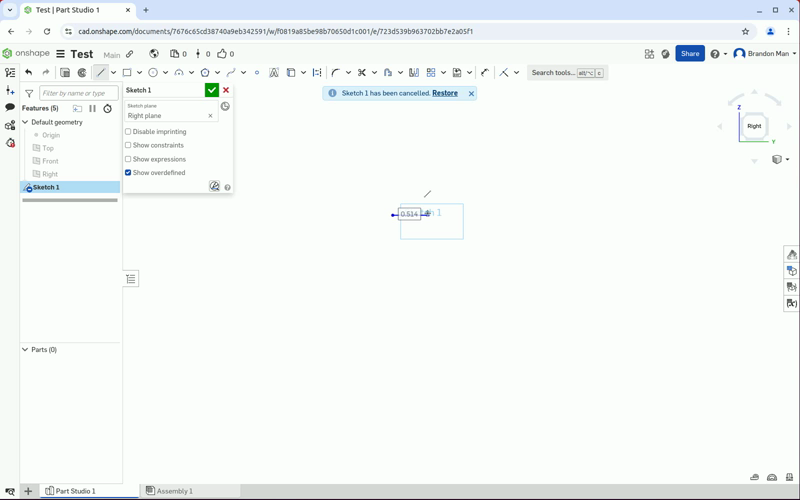
key_up(shift)
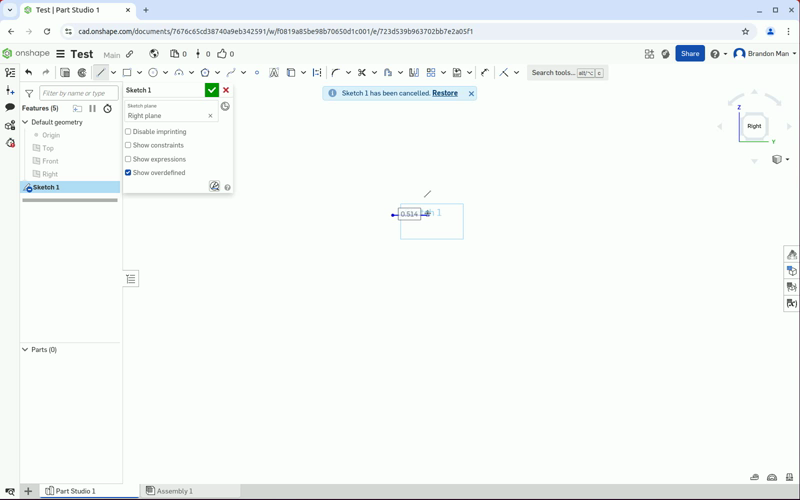
key_down(shift)
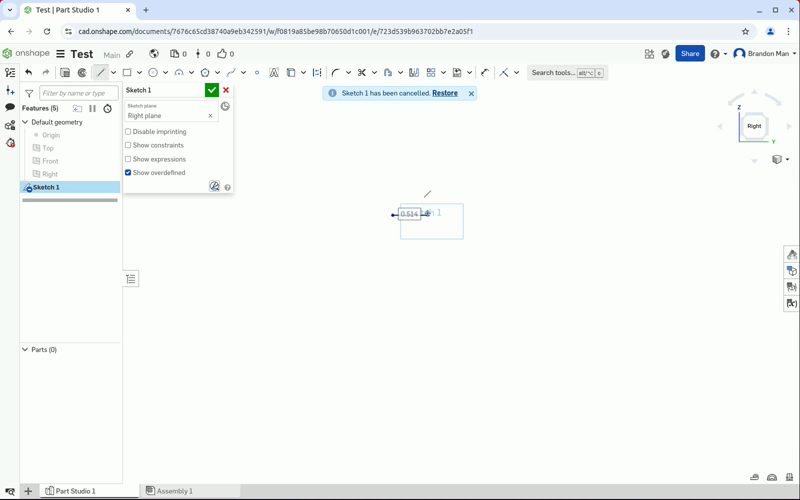
mouse_move(457, 212)
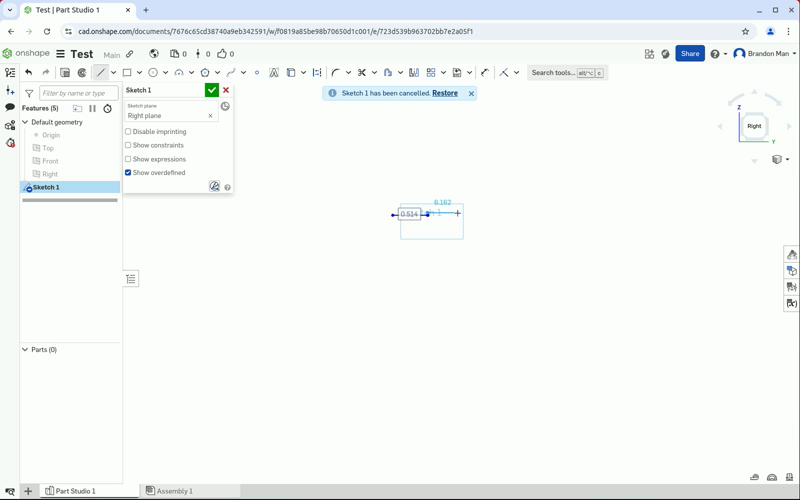
mouse_move(392, 212)
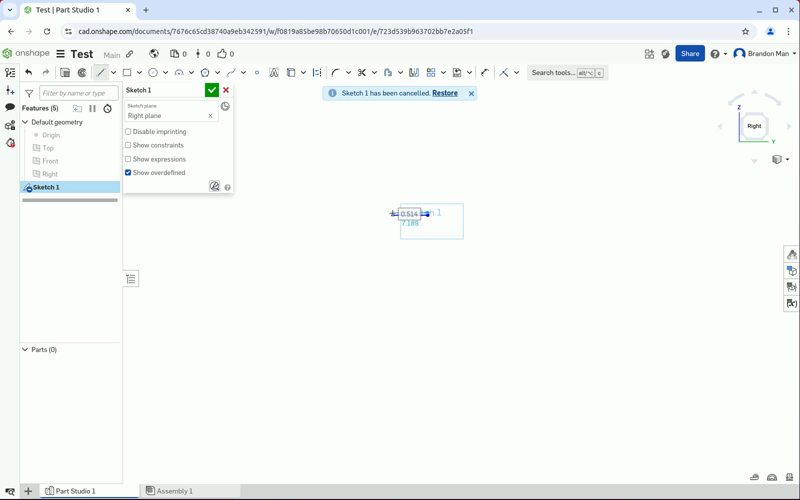
scroll(6)
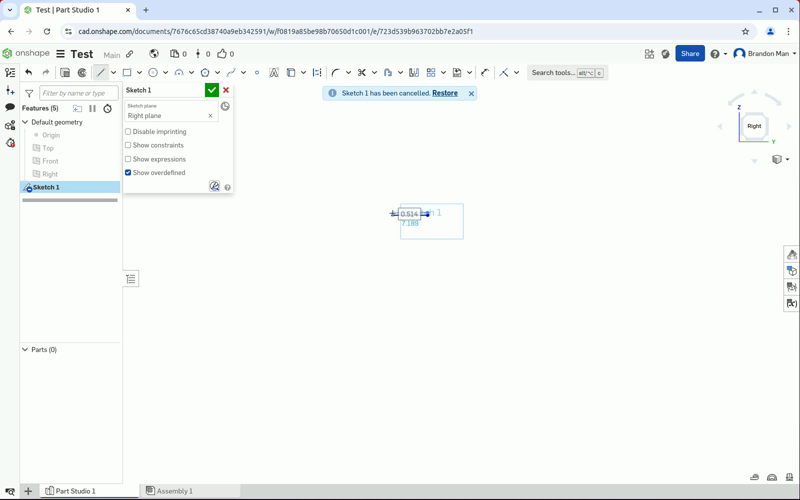
scroll(6)
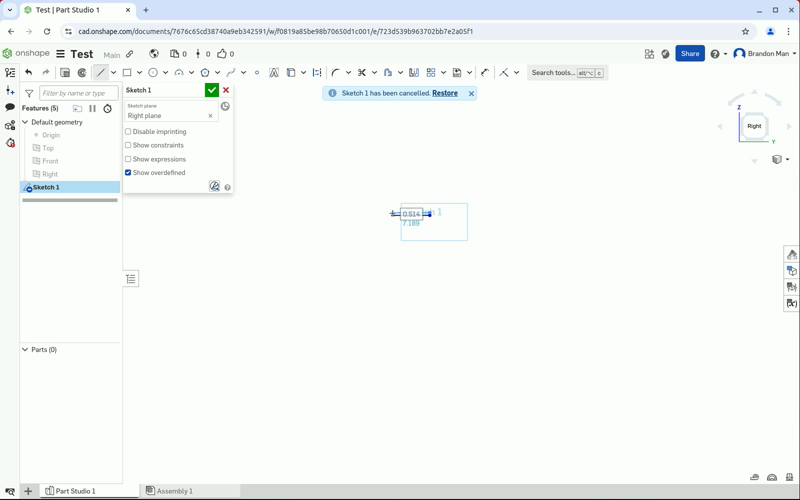
scroll(6)
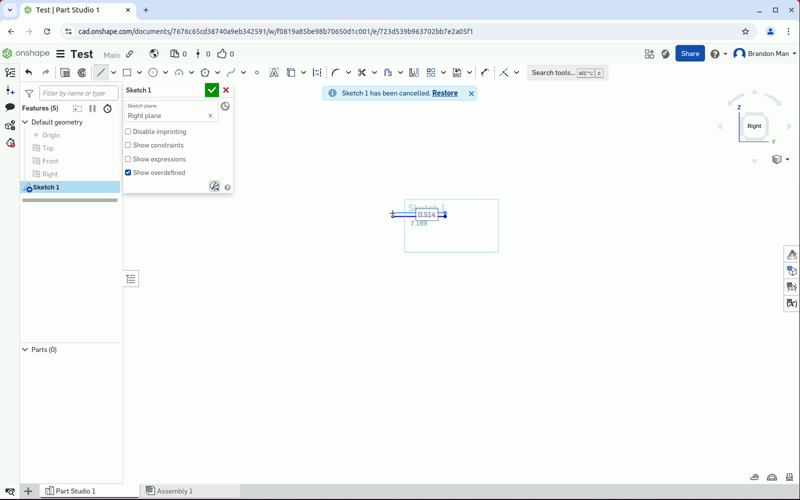
scroll(6)
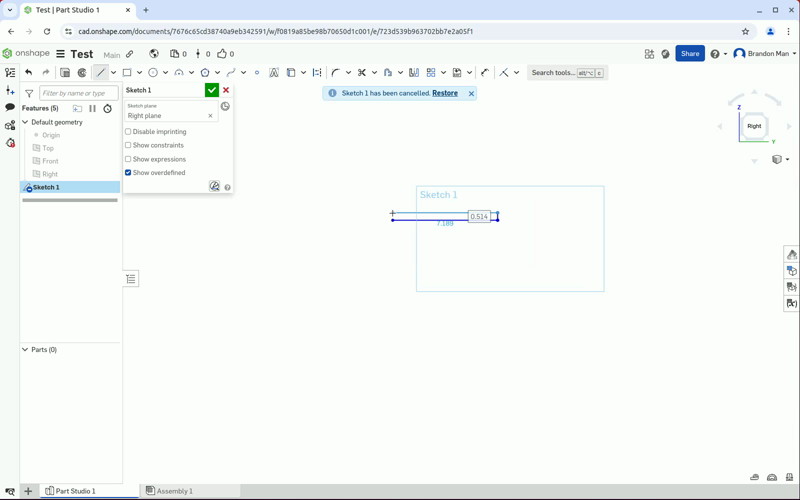
scroll(6)
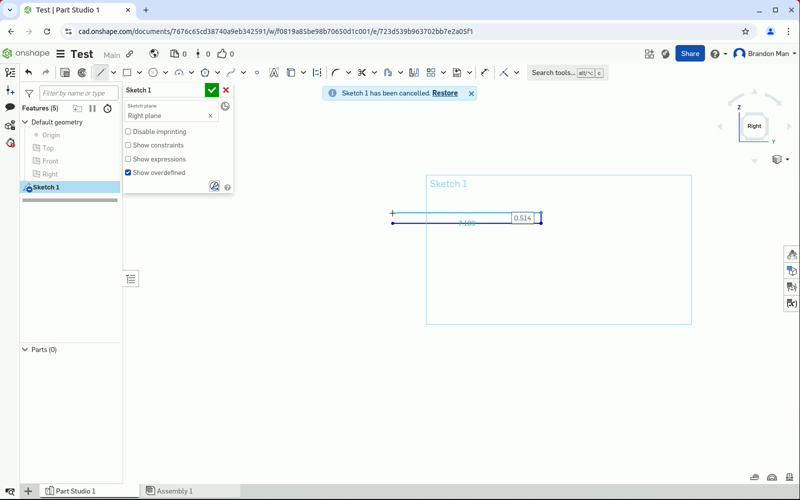
scroll(6)
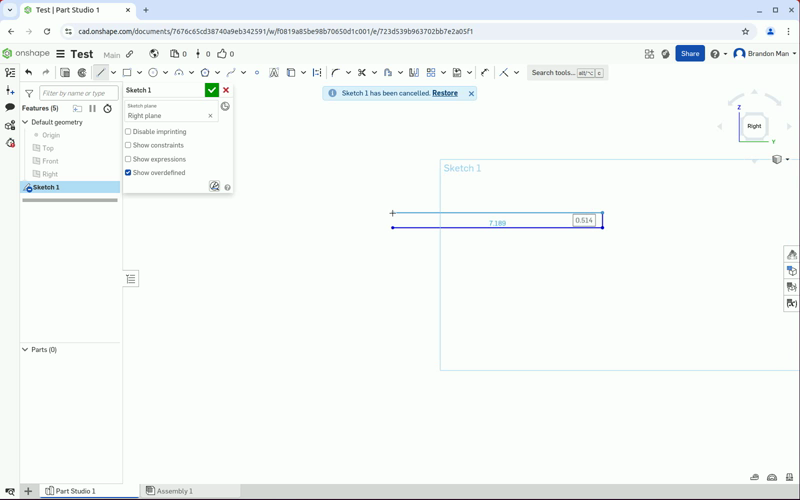
scroll(6)
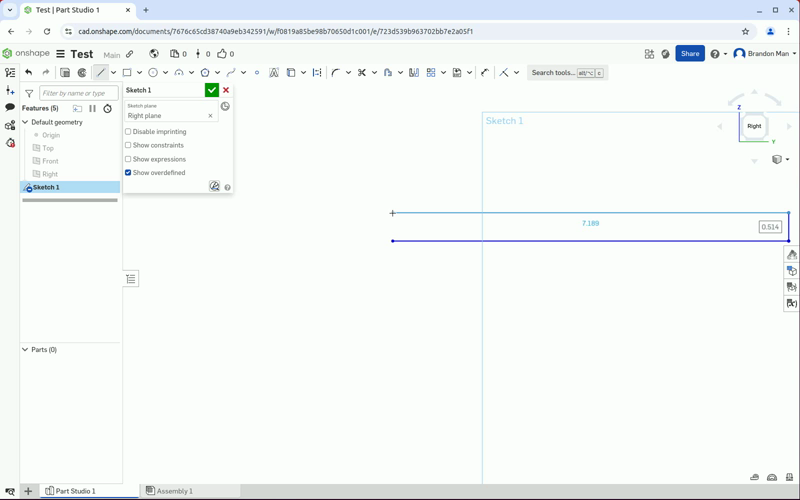
click(392, 212)
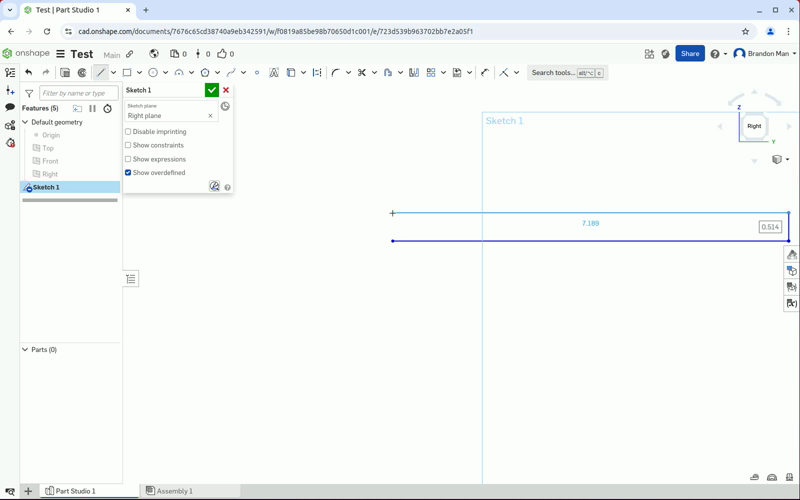
scroll(-6)
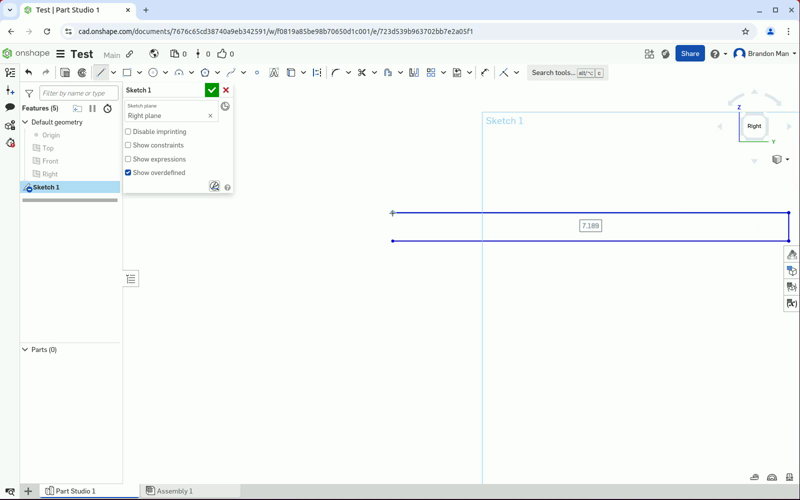
scroll(-6)
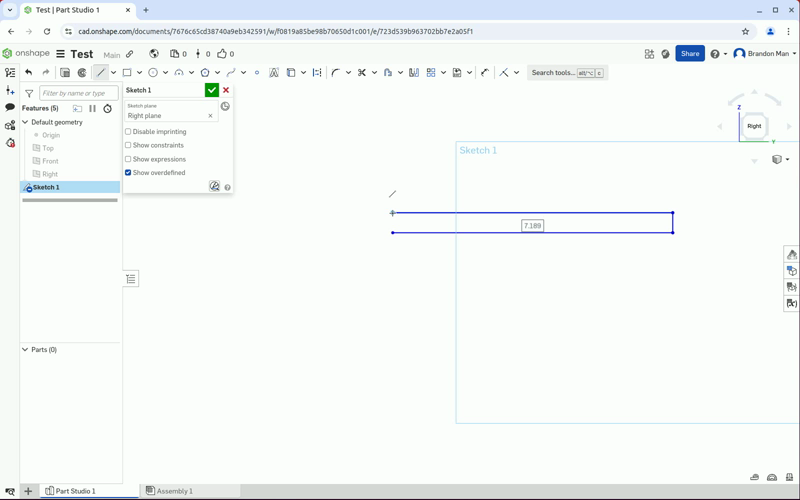
scroll(-6)
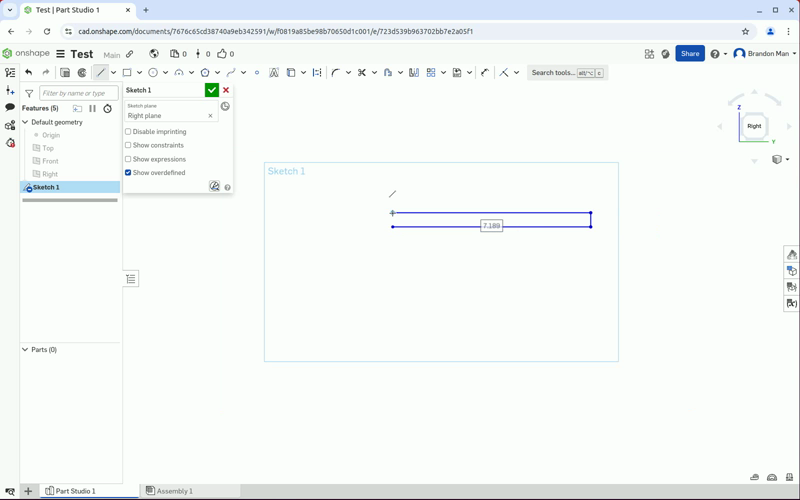
scroll(-6)
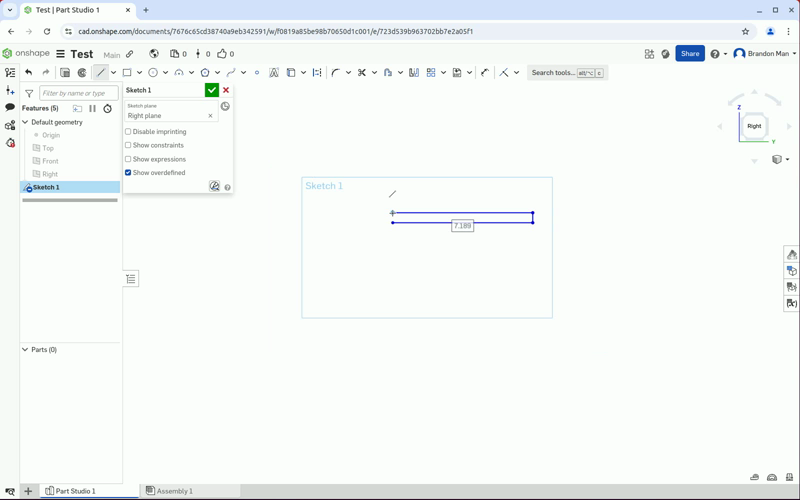
scroll(-6)
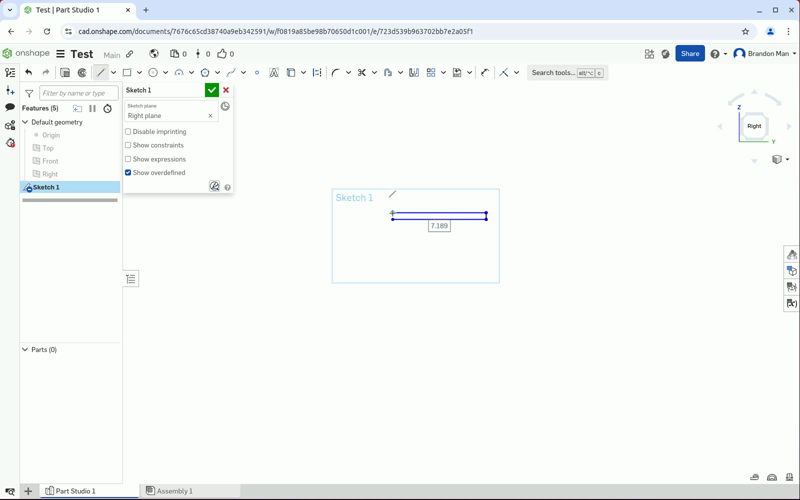
scroll(-6)
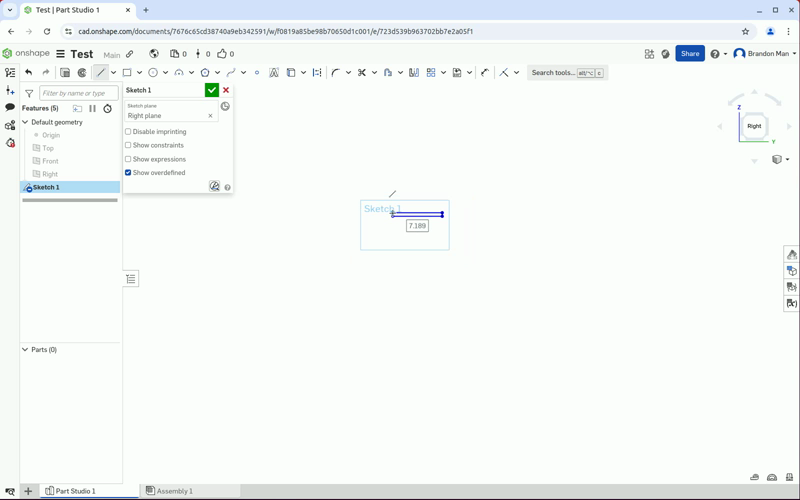
scroll(-6)
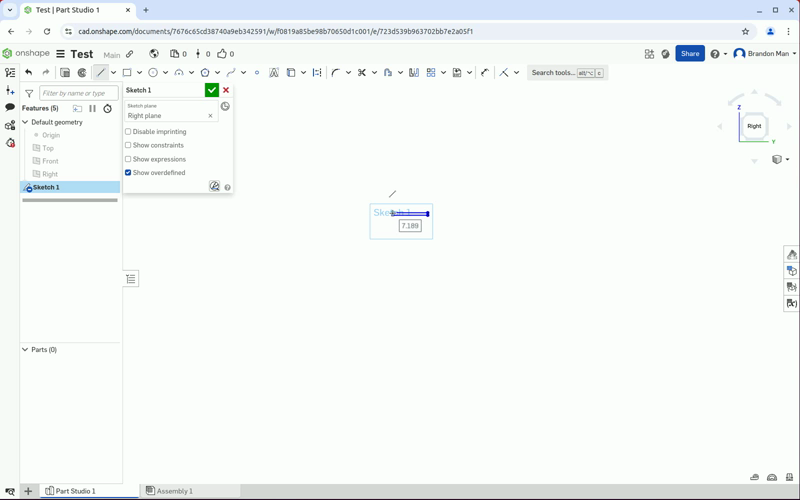
key_up(shift)
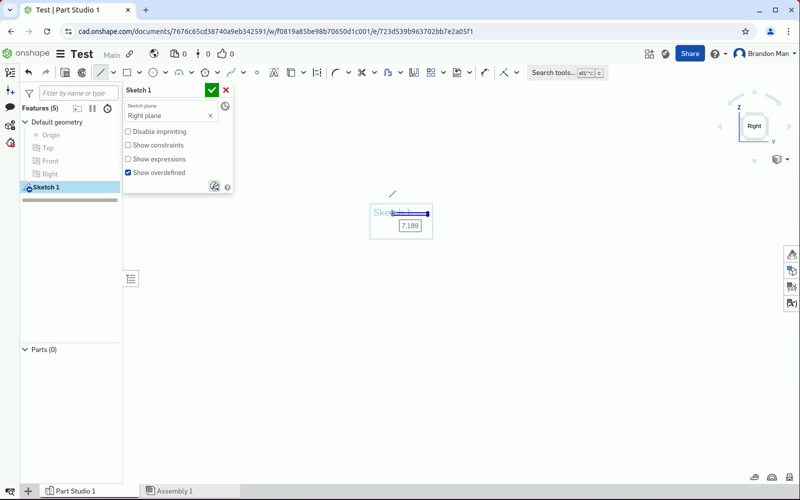
mouse_move(422, 212)
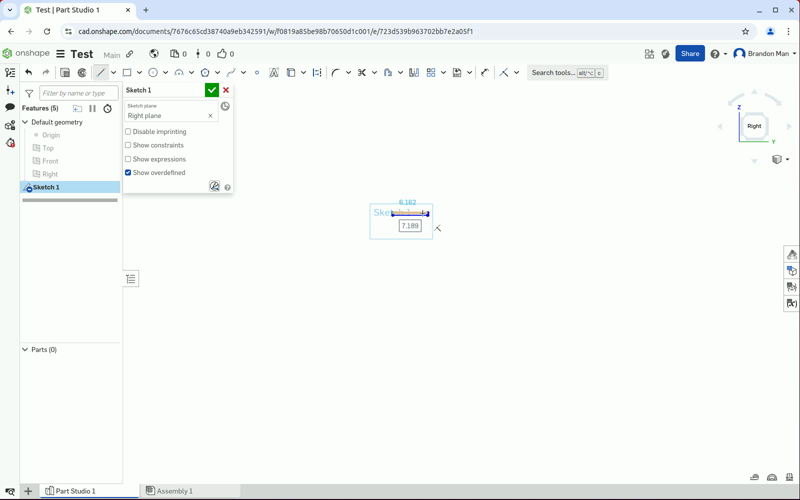
key_down(shift)
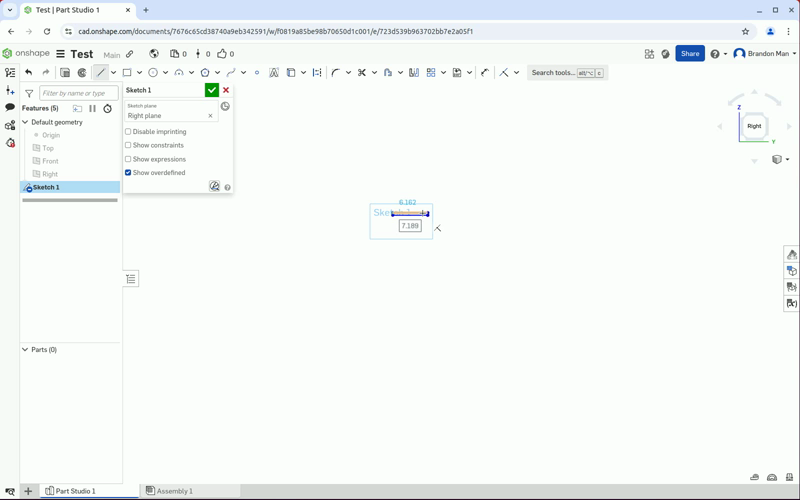
mouse_move(392, 215)
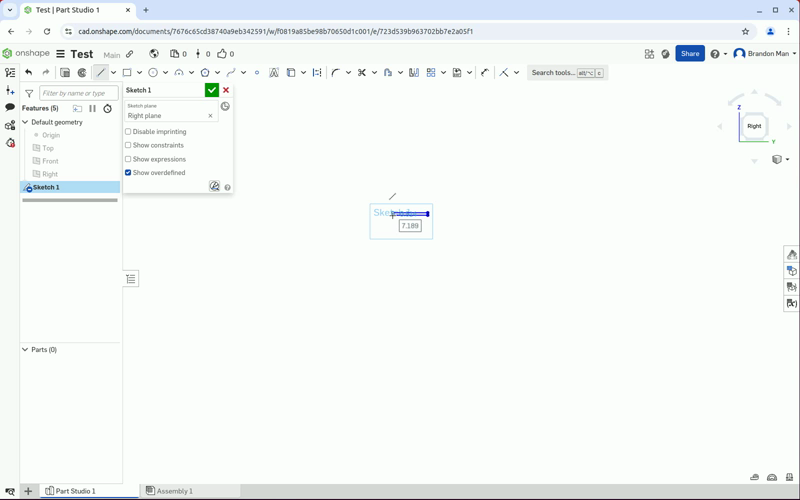
scroll(6)
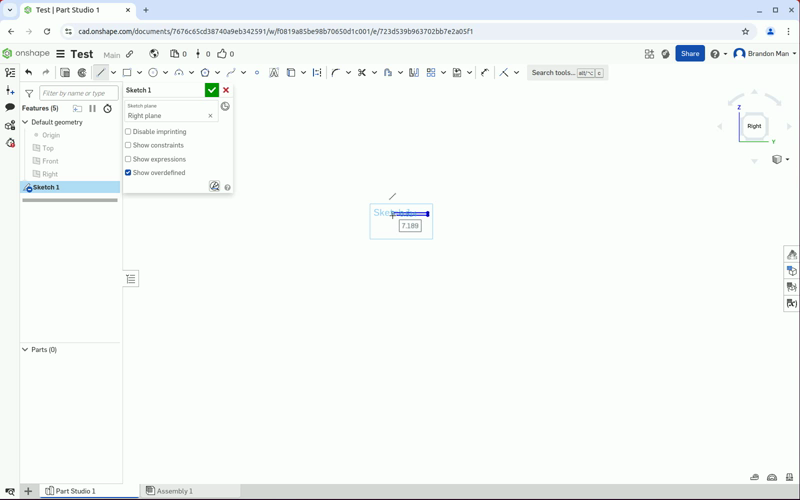
scroll(6)
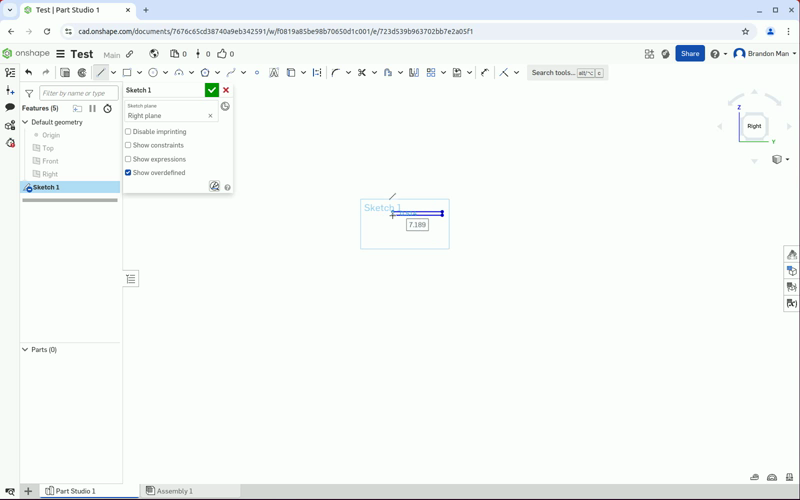
scroll(6)
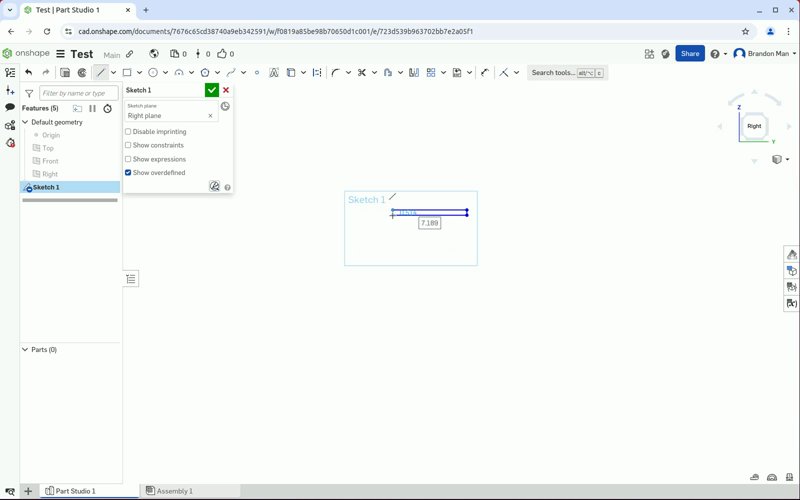
scroll(6)
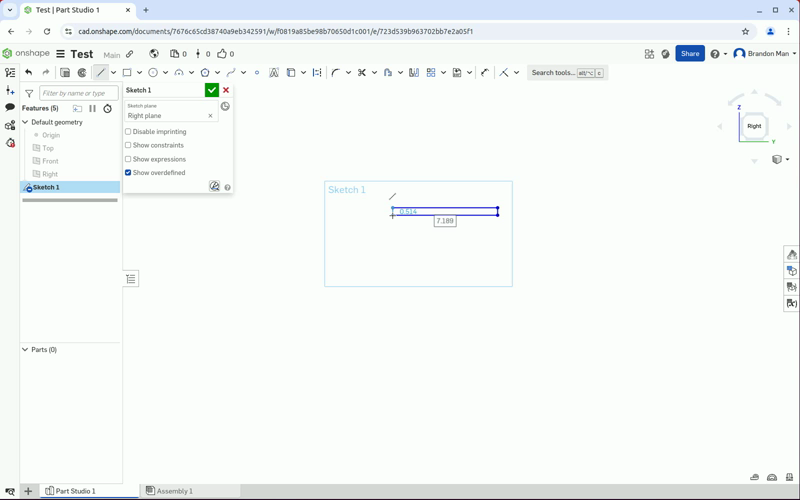
scroll(6)
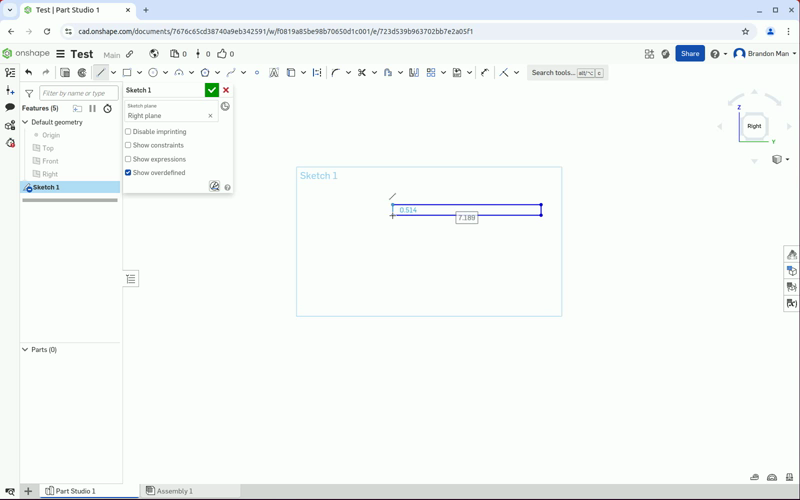
scroll(6)
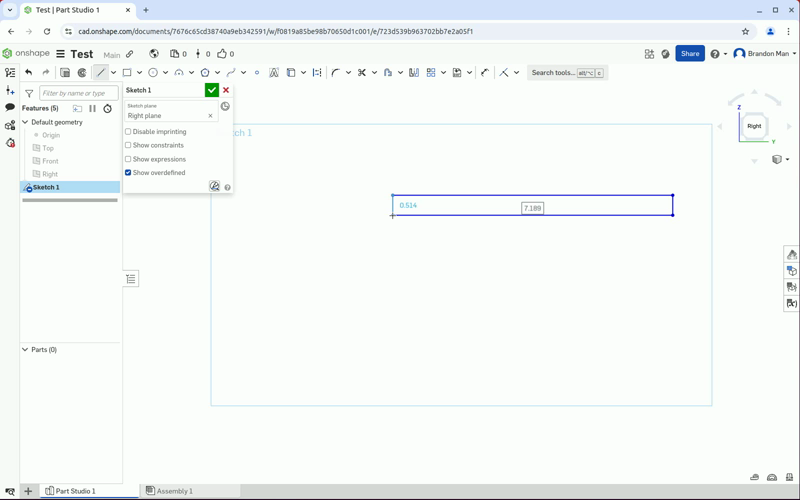
scroll(6)
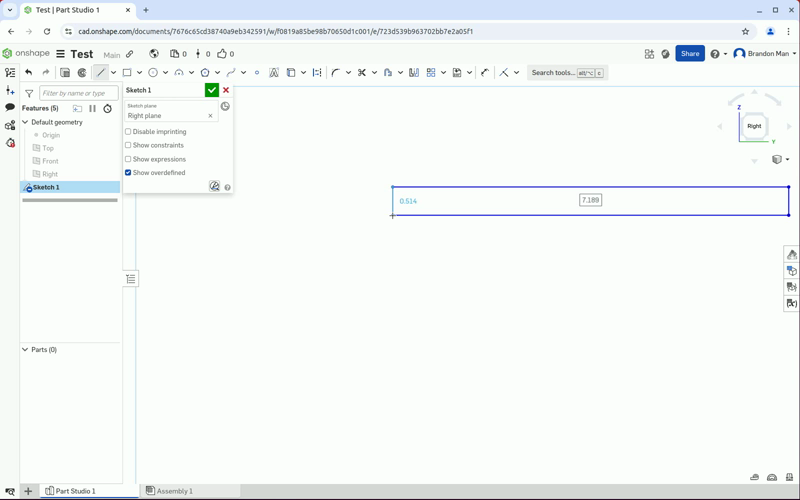
key_up(shift)
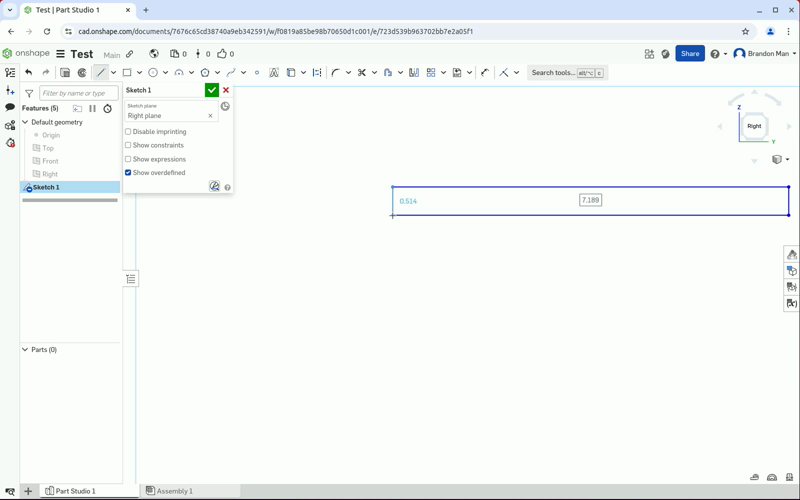
click(392, 215)
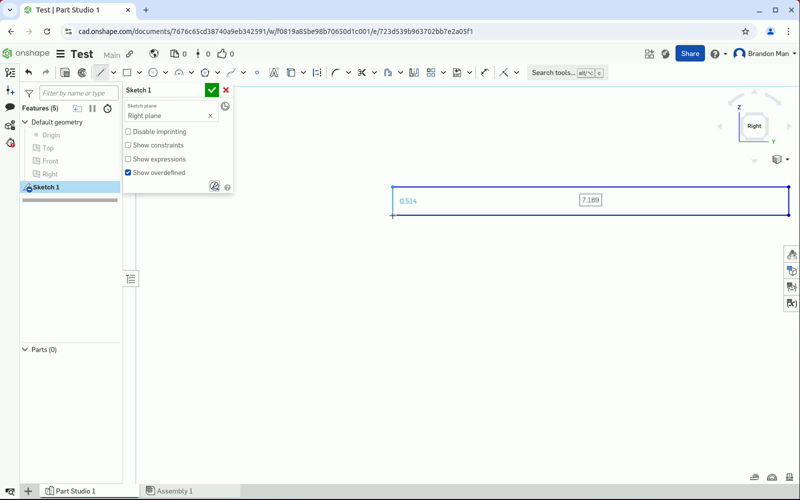
scroll(-6)
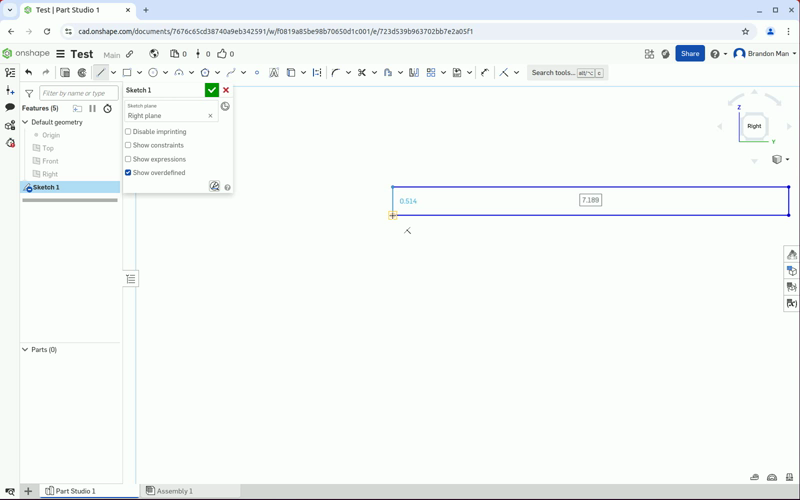
scroll(-6)
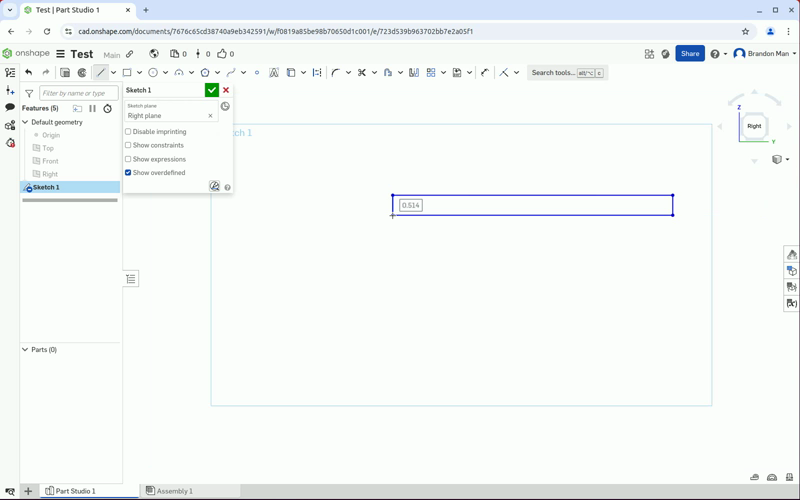
scroll(-6)
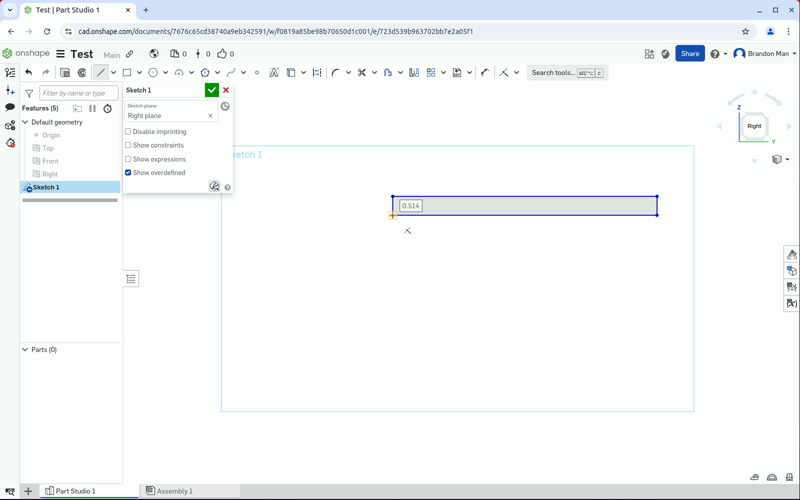
scroll(-6)
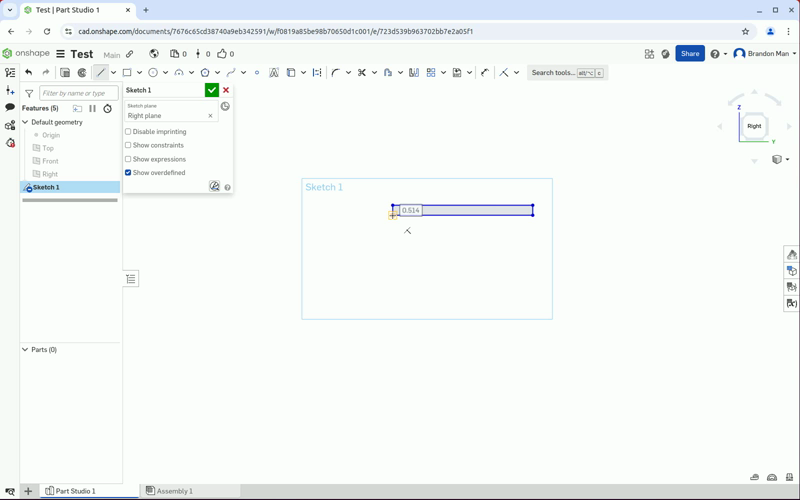
scroll(-6)
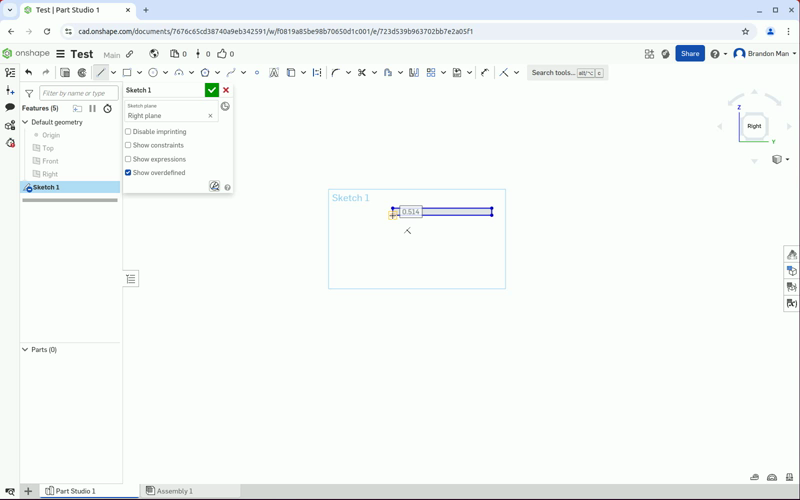
scroll(-6)
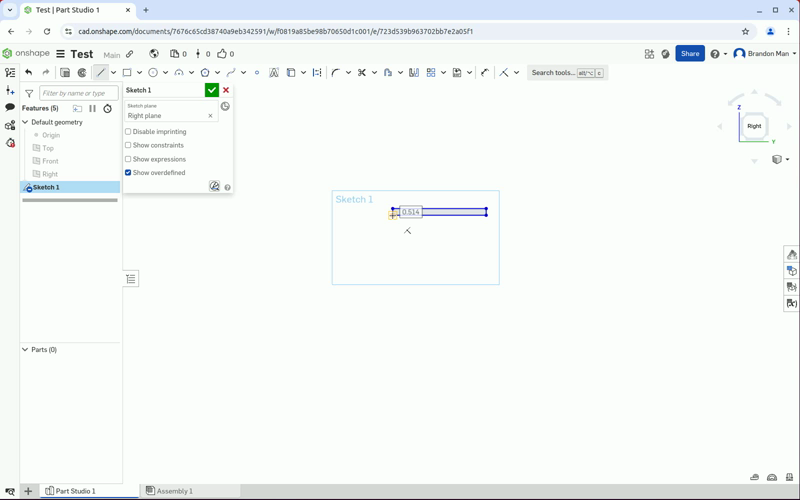
scroll(-6)
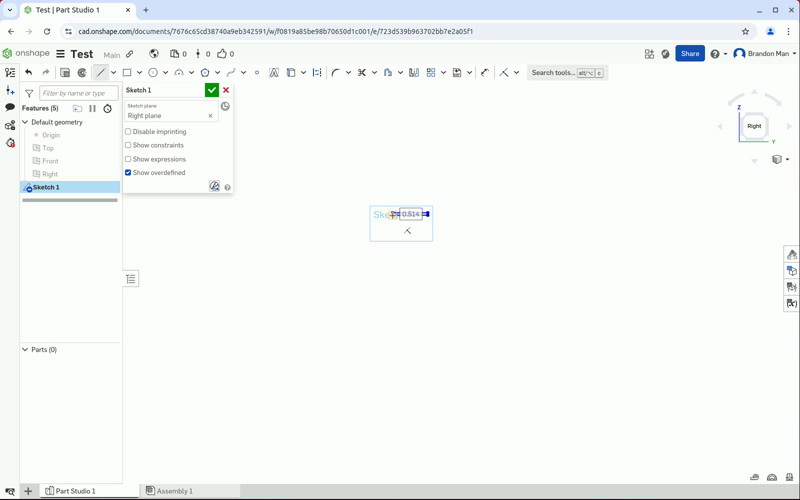
key(esc)
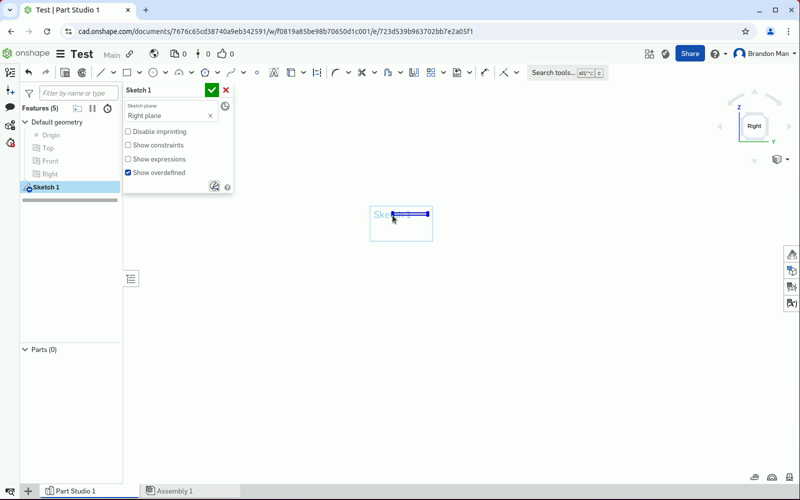
mouse_move(405, 213)
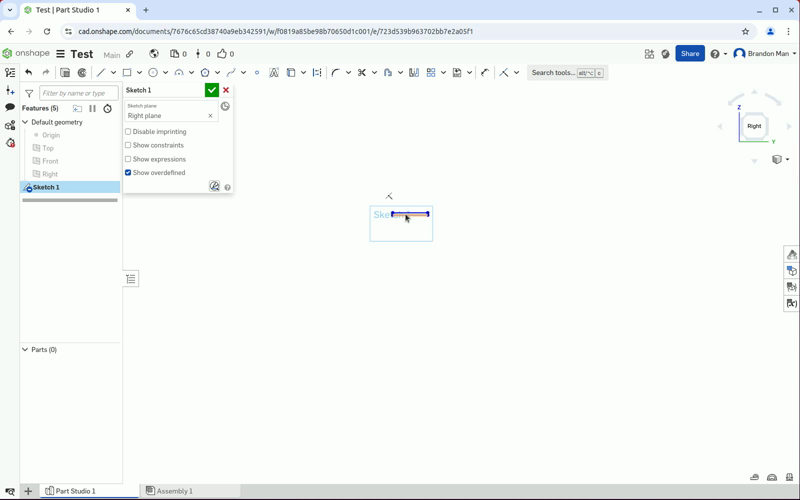
scroll(6)
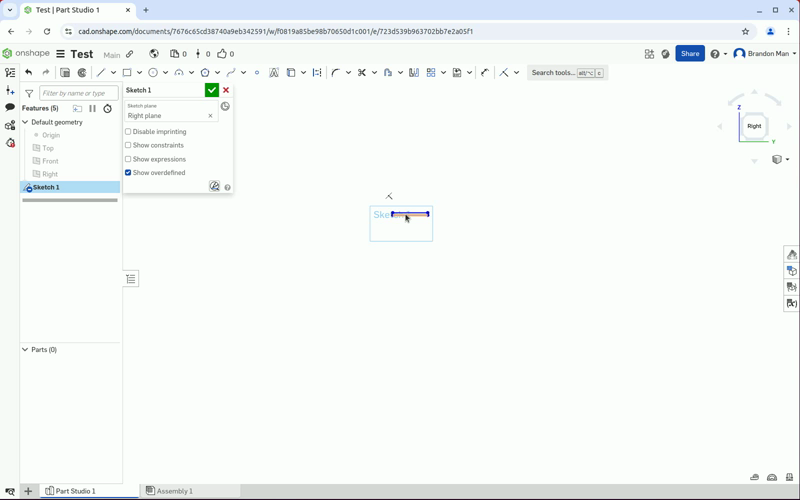
scroll(6)
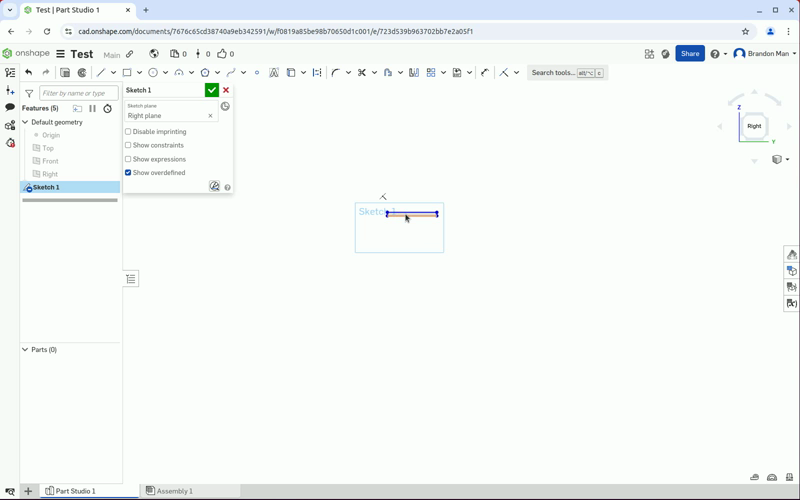
scroll(6)
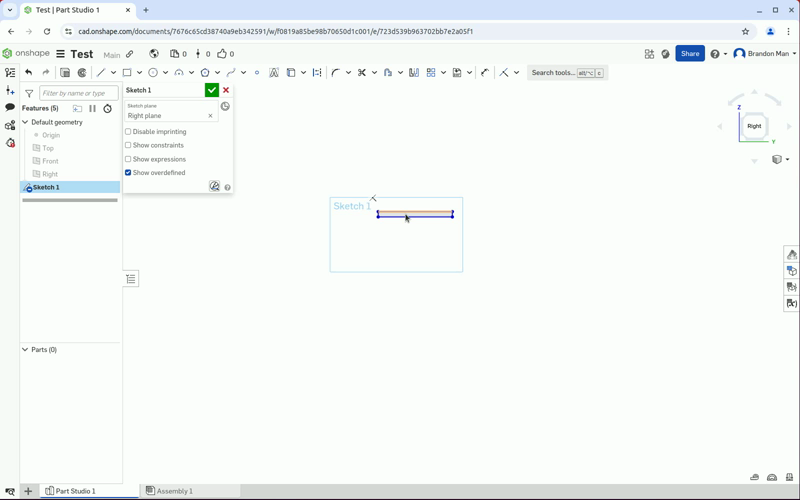
scroll(6)
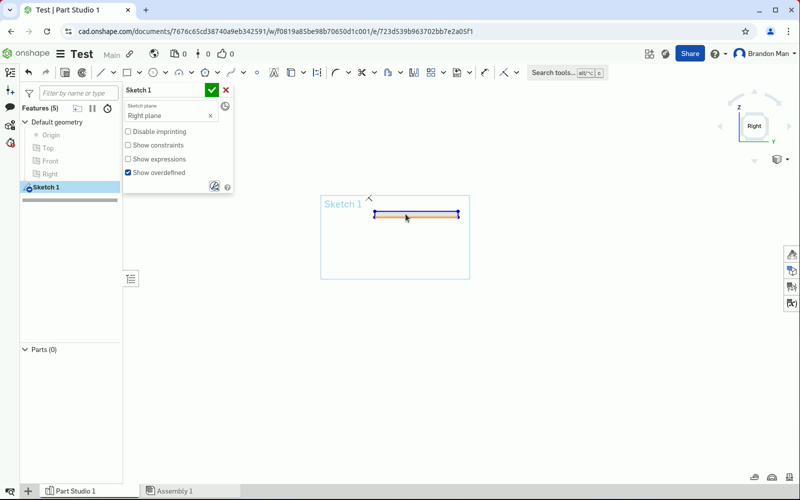
scroll(6)
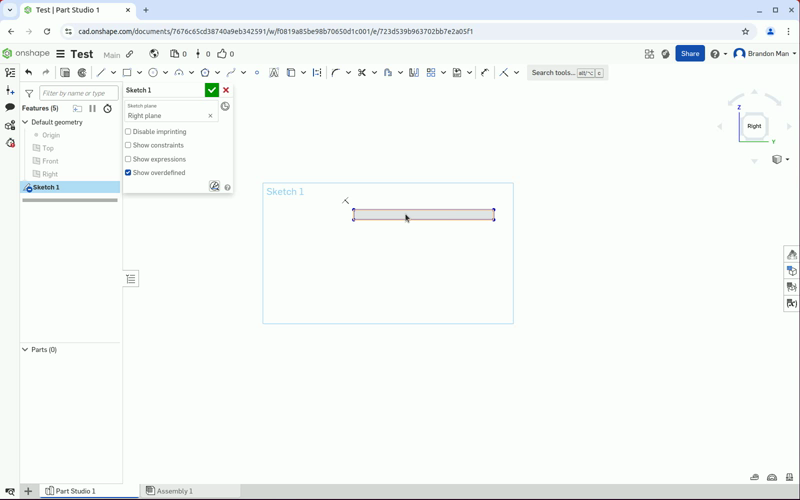
scroll(6)
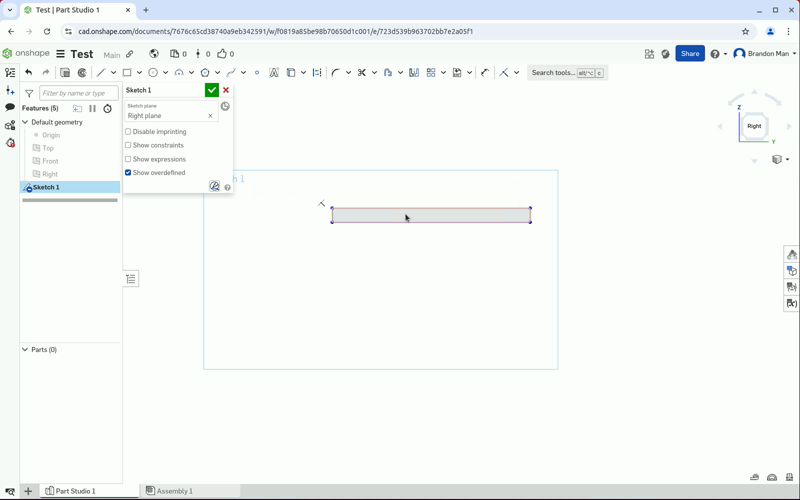
scroll(6)
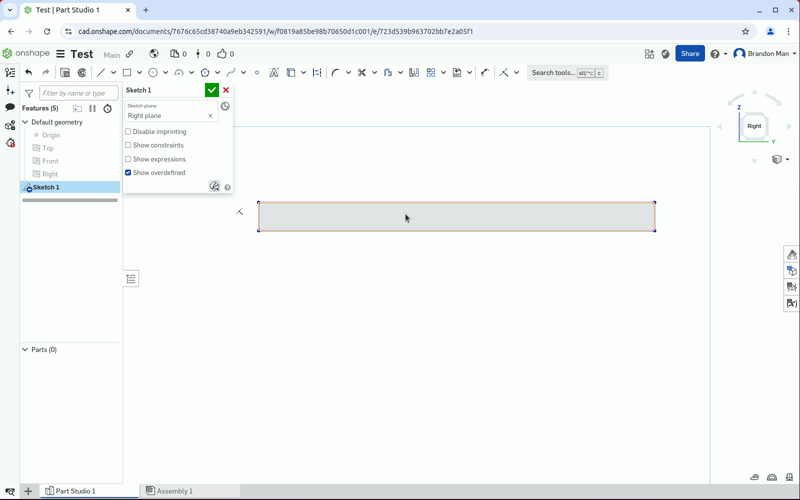
click(405, 213)
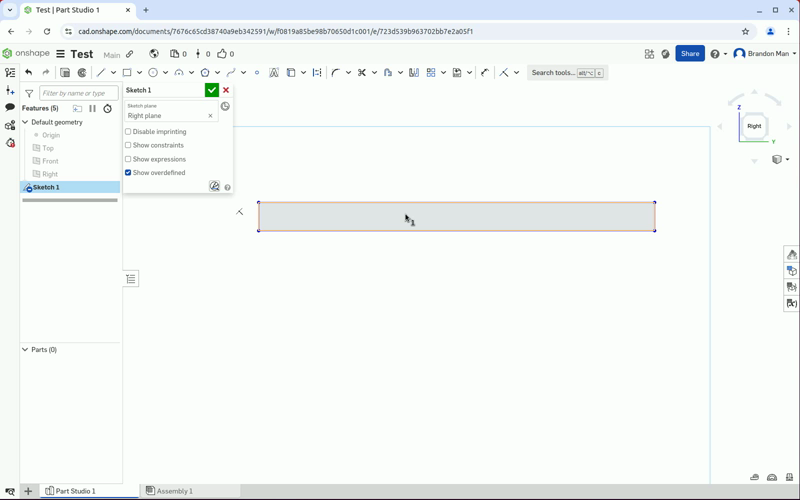
scroll(-6)
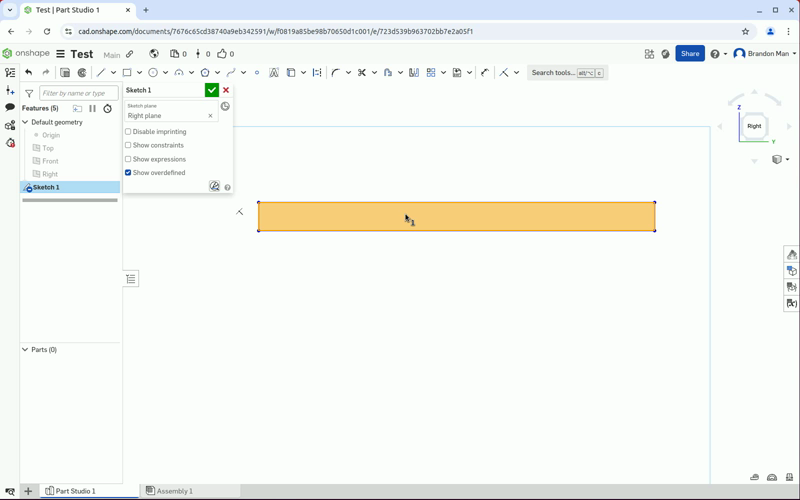
scroll(-6)
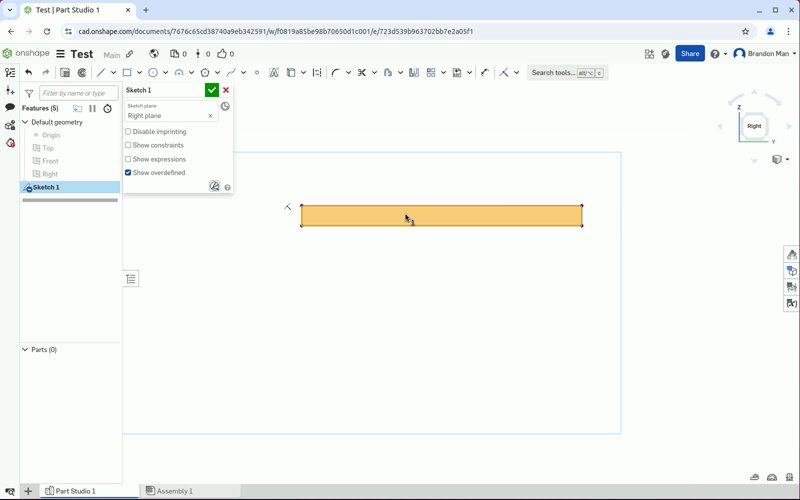
scroll(-6)
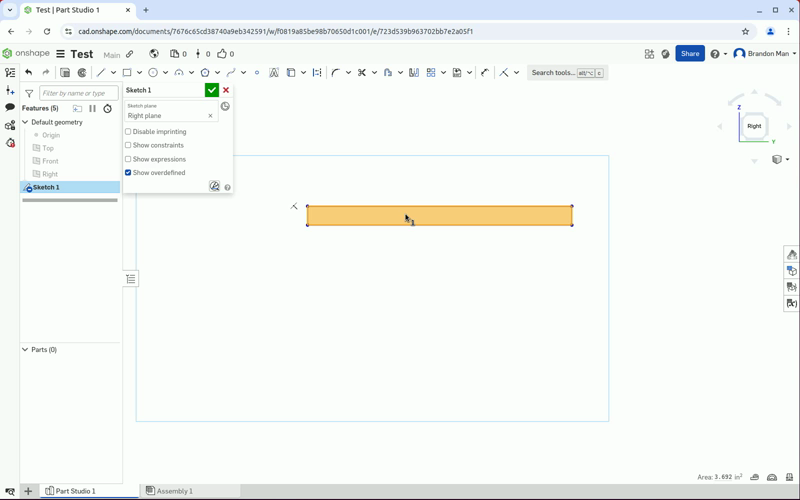
scroll(-6)
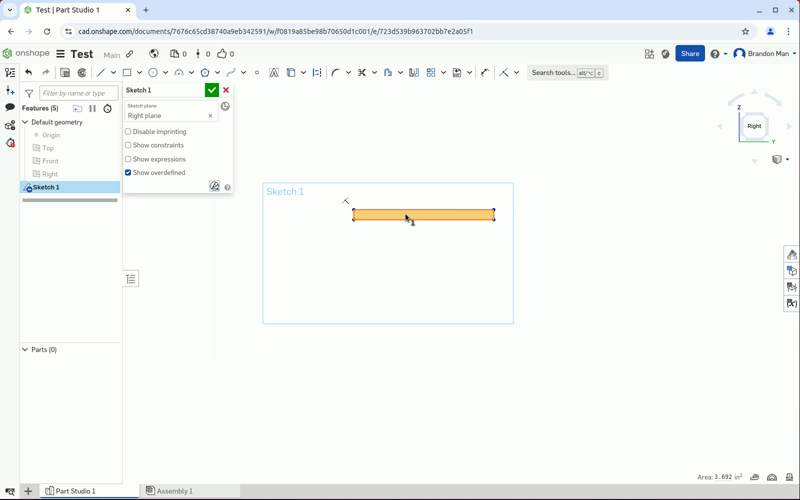
scroll(-6)
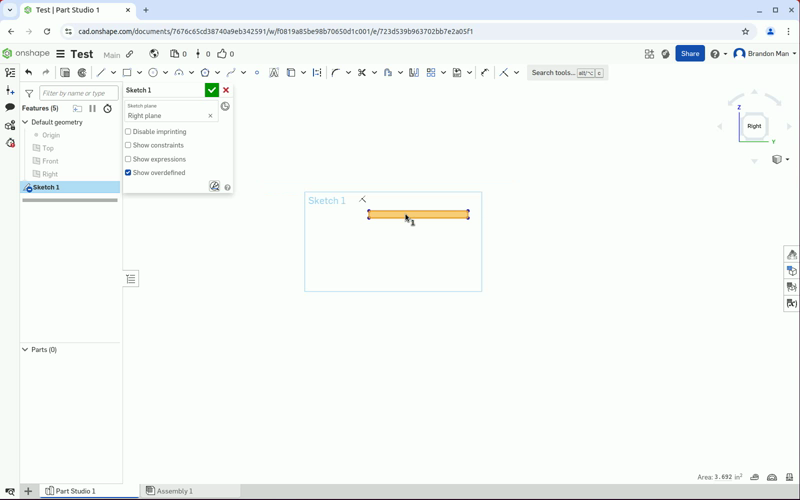
scroll(-6)
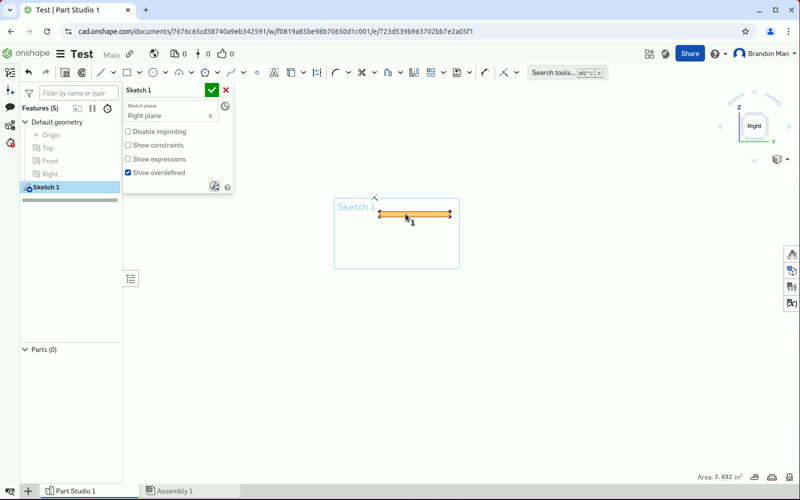
scroll(-6)
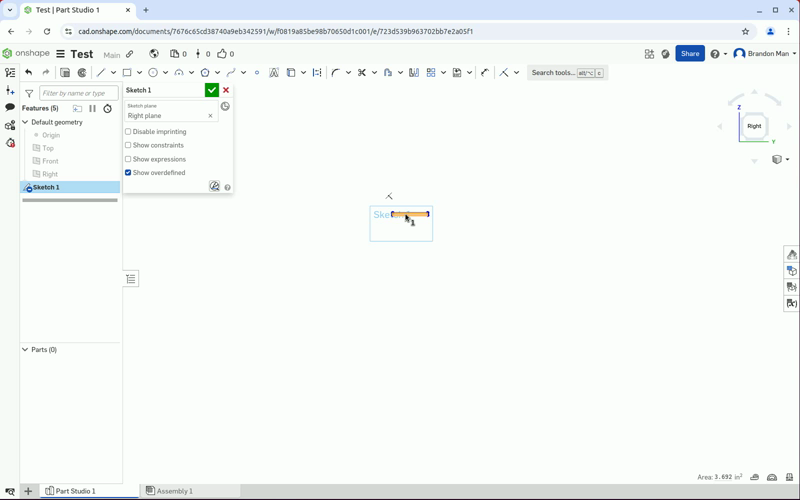
mouse_move(73, 352)
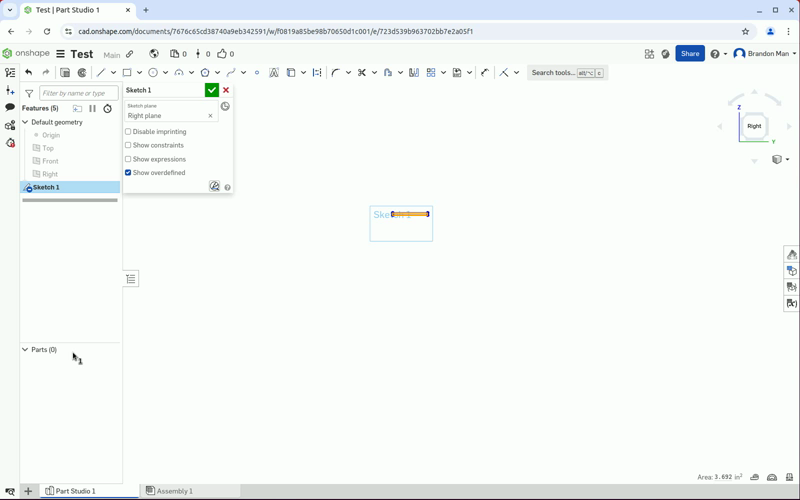
key(shift+y)
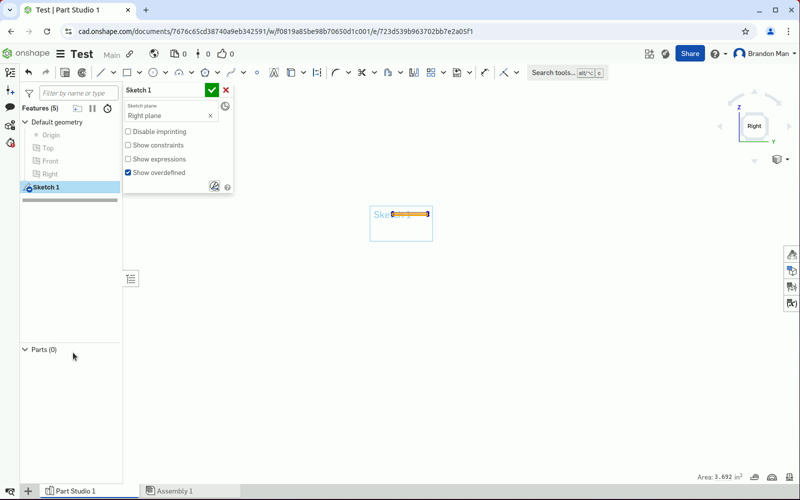
key(shift+e)
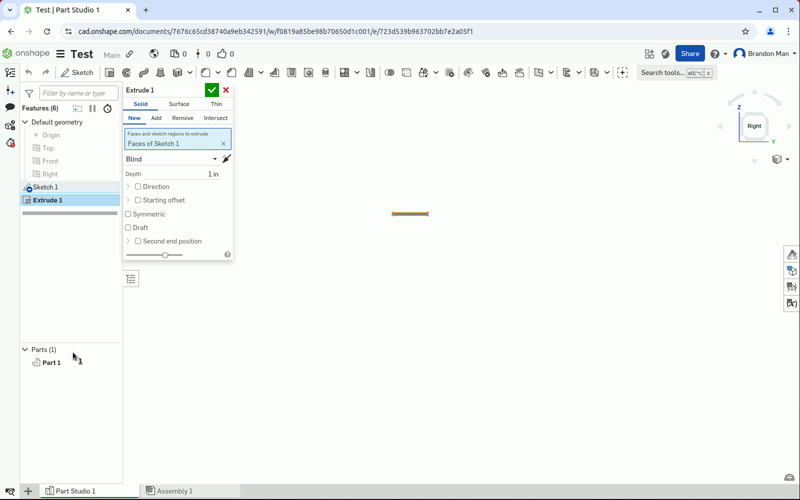
mouse_move(143, 106)
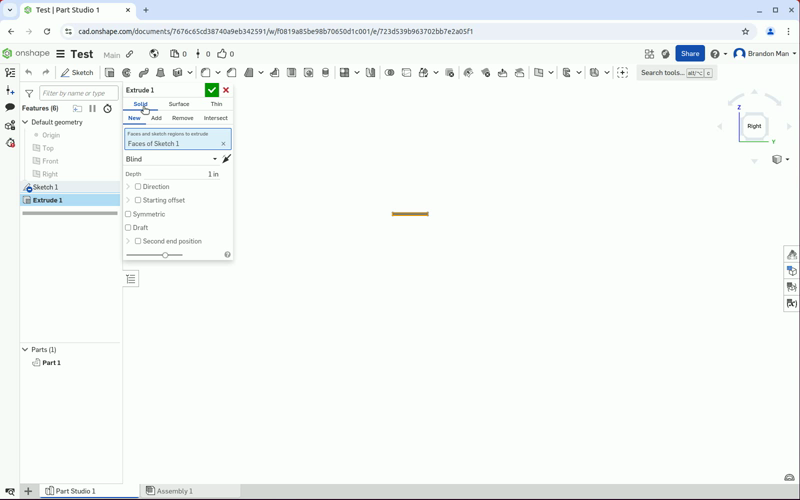
click(143, 106)
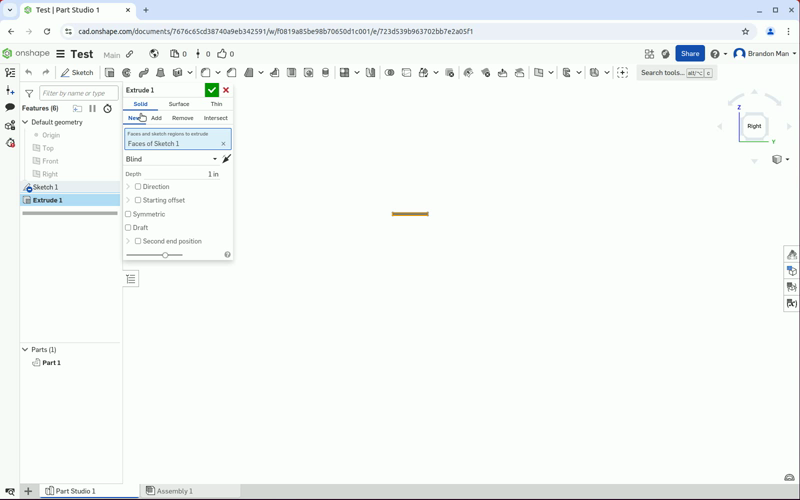
mouse_move(137, 120)
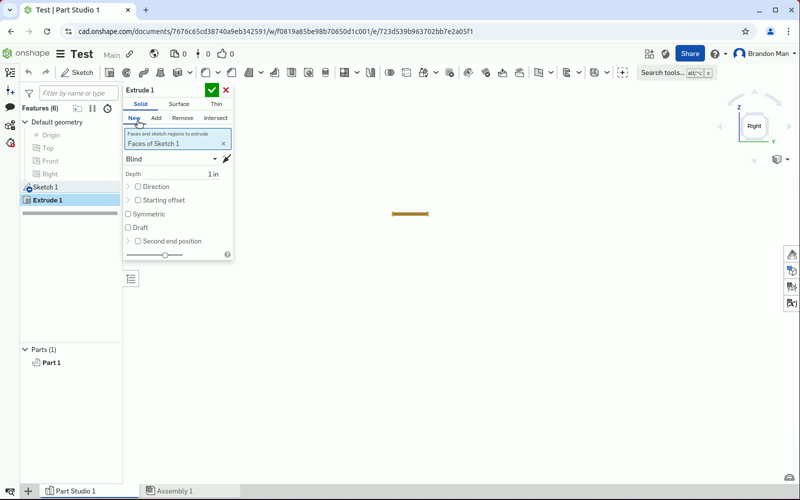
click(137, 120)
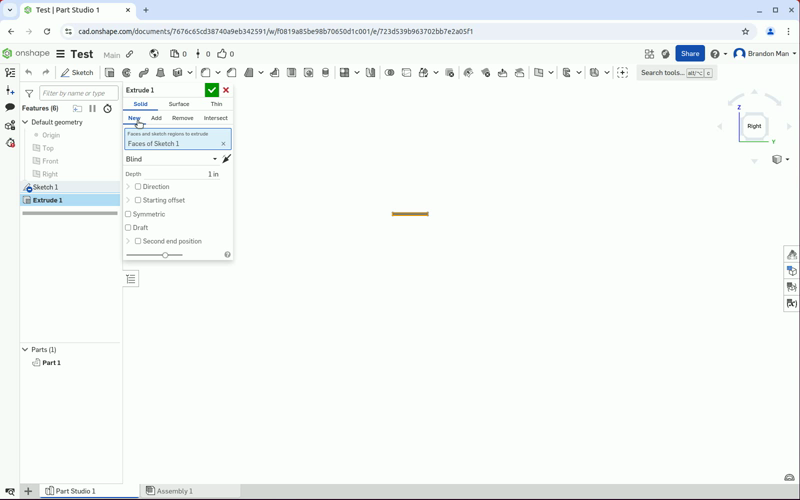
key(tab, 4)
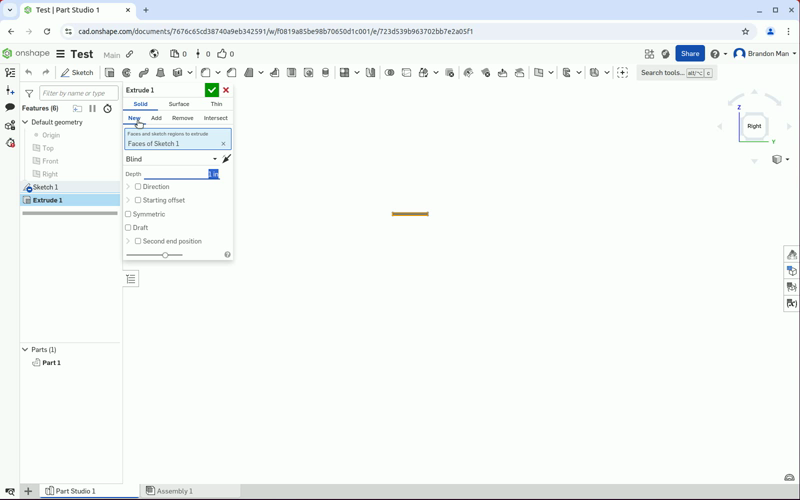
text(0.962)
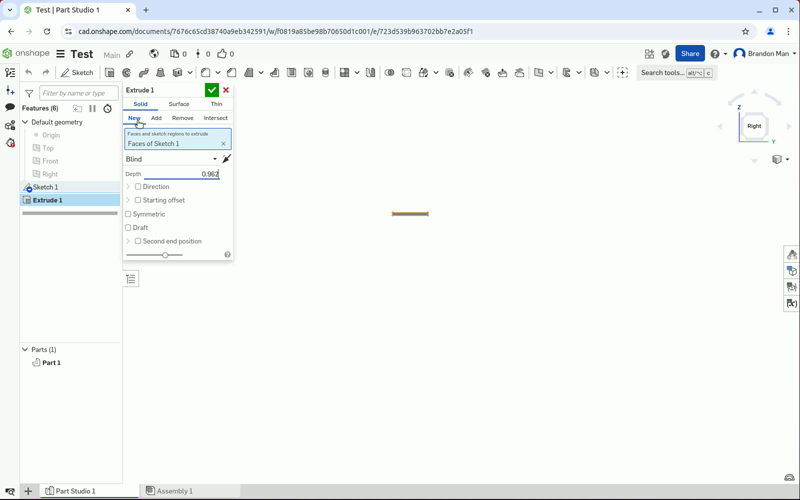
key(tab, 3)
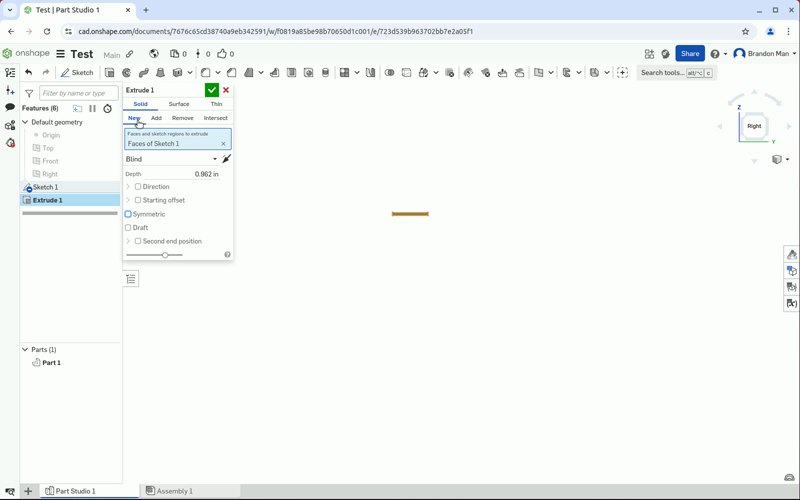
key(space)
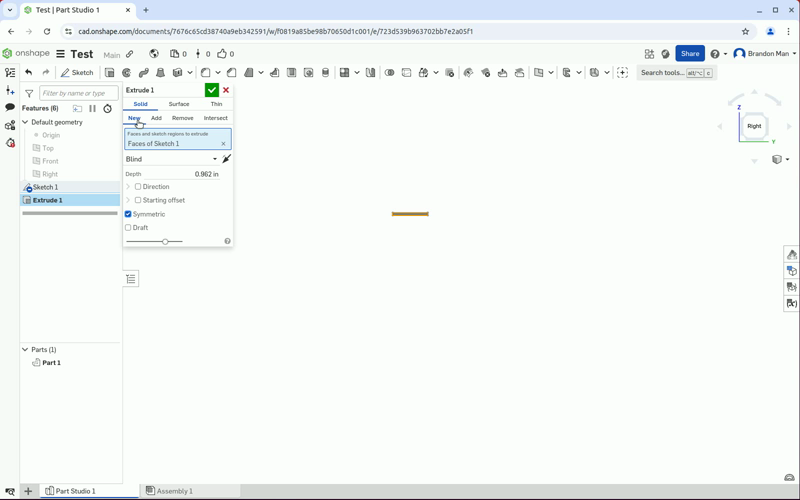
key(enter)
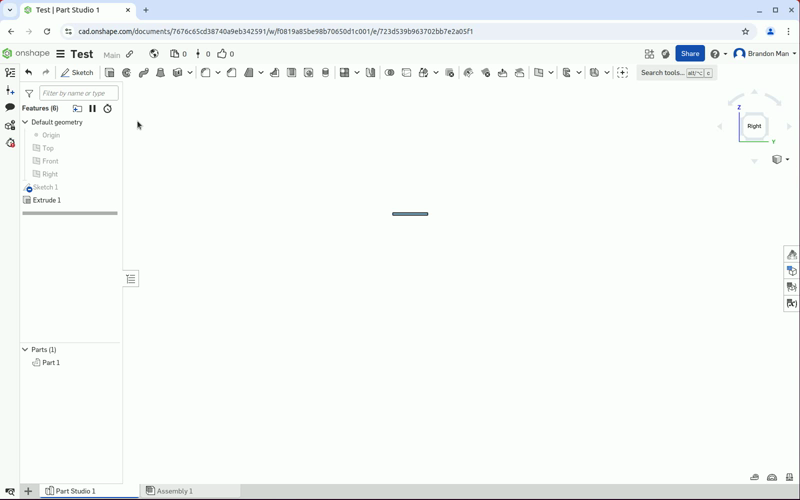
key(shift+h)
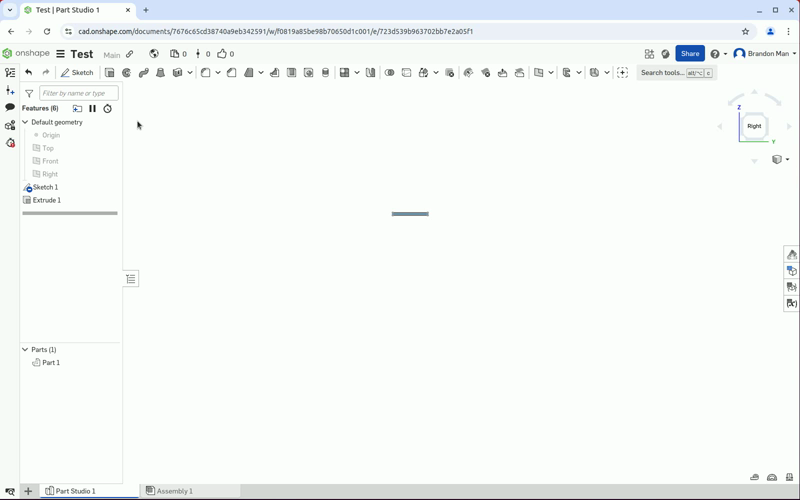
key(shift+h)
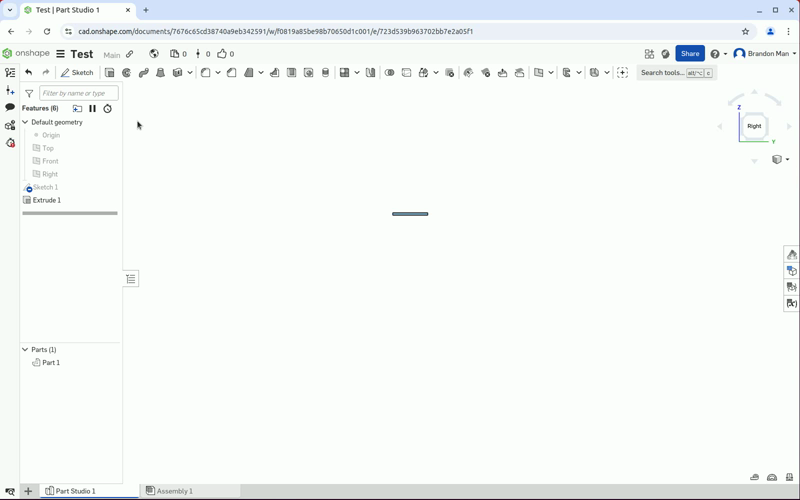
mouse_move(73, 189)
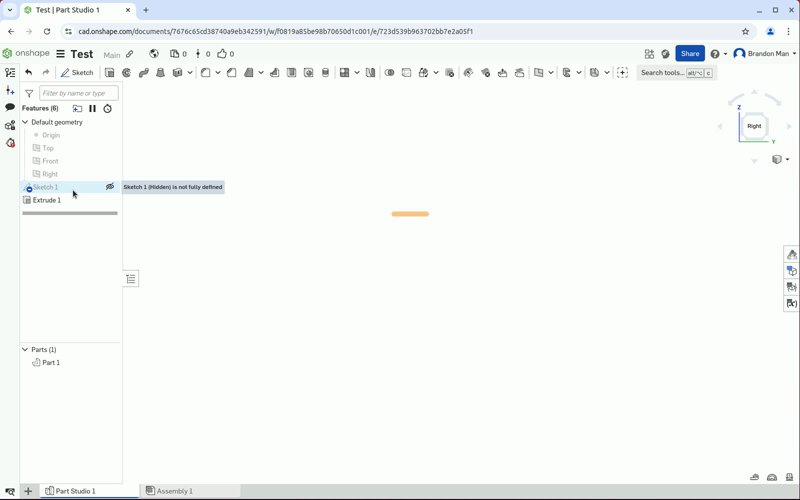
click(73, 189)
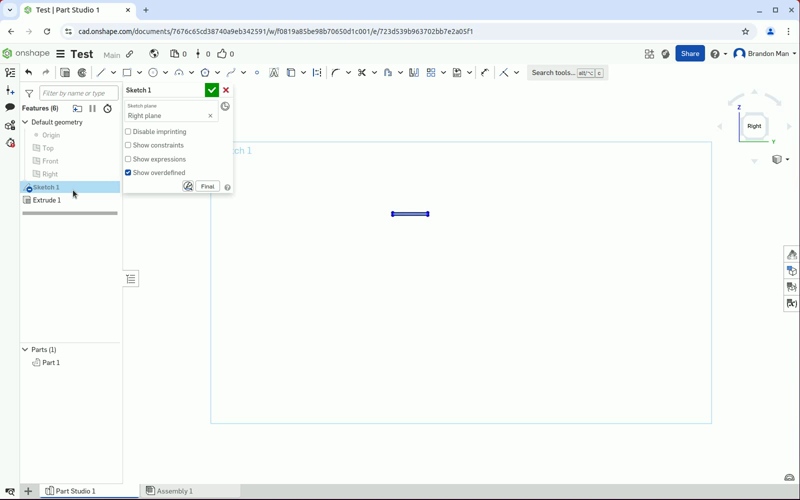
mouse_move(229, 92)
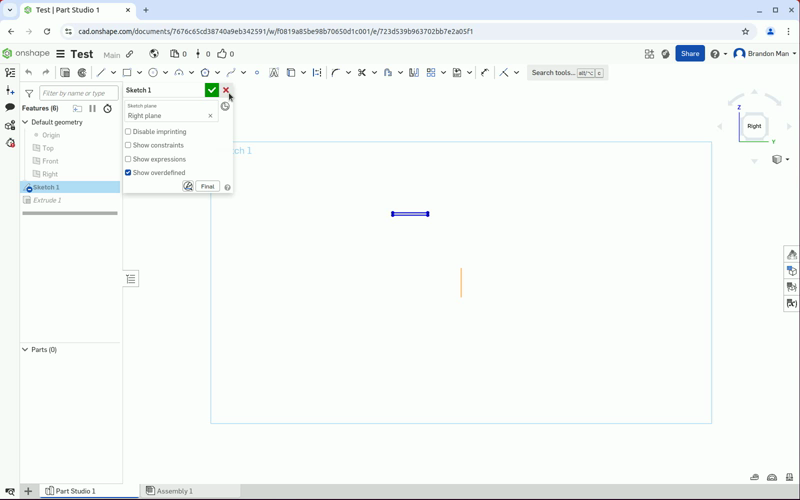
click(229, 92)
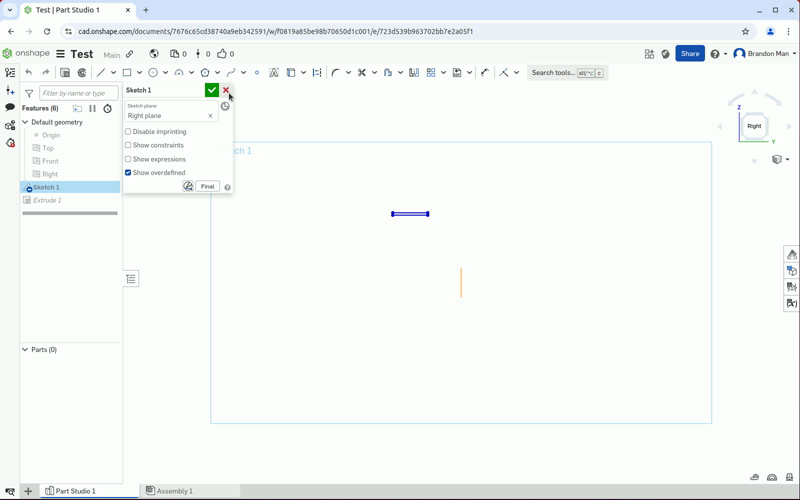
key(shift+s)
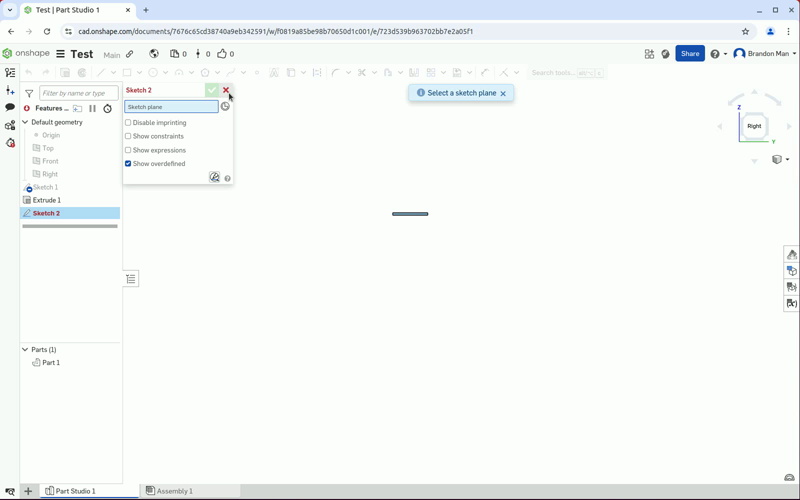
mouse_move(73, 176)
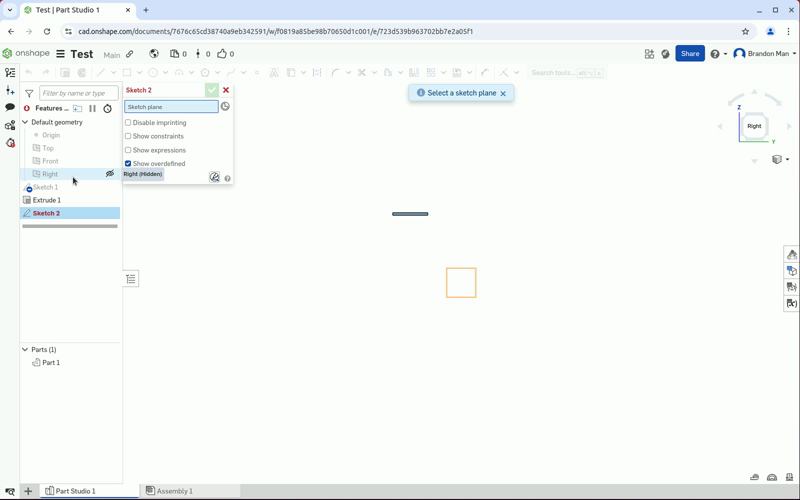
click(73, 176)
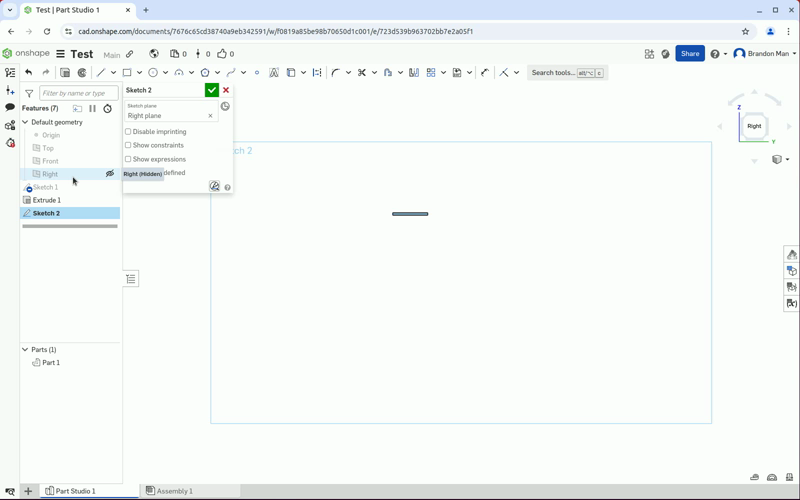
mouse_move(73, 352)
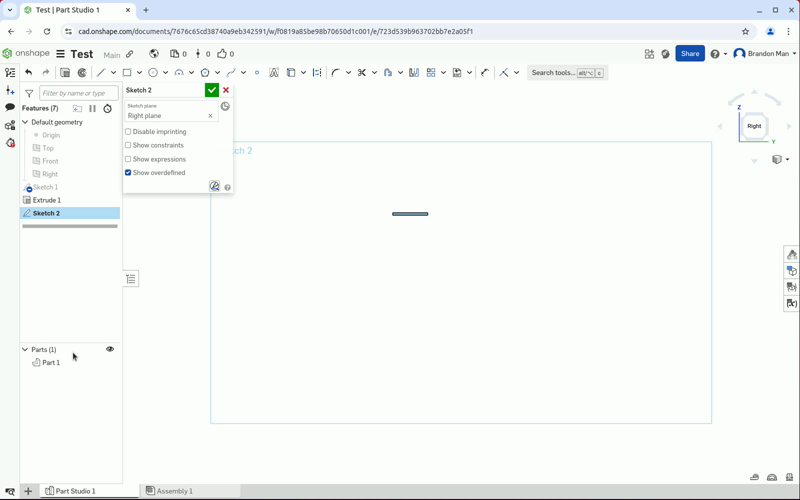
key(y)
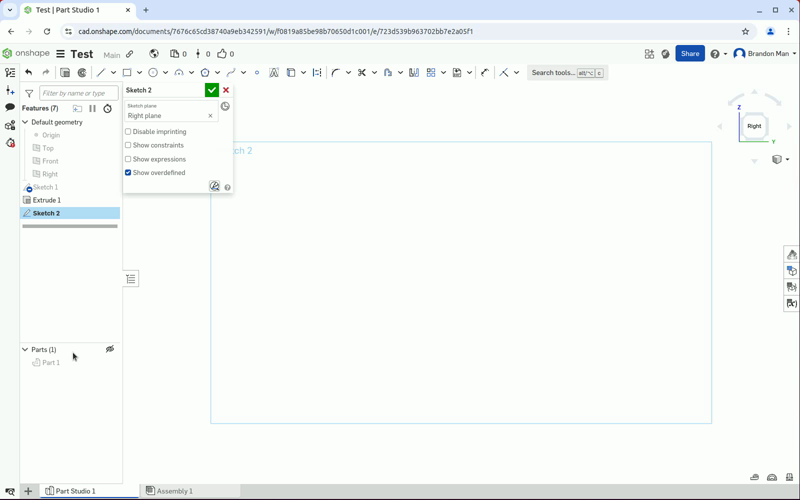
key(l)
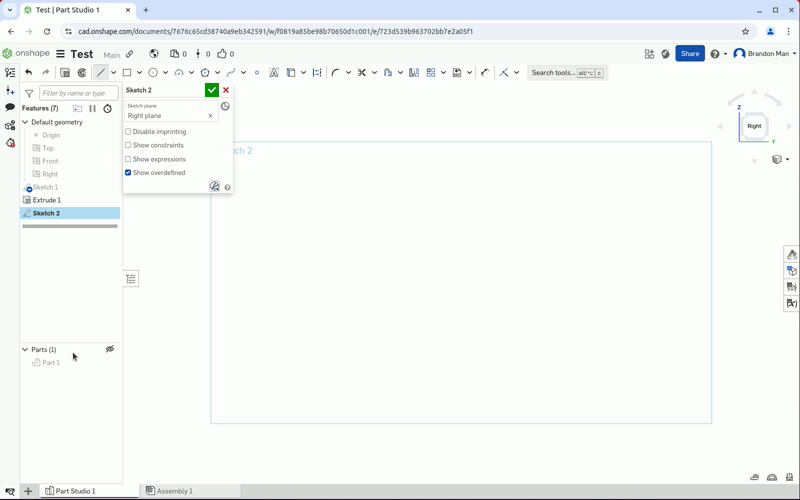
key_down(shift)
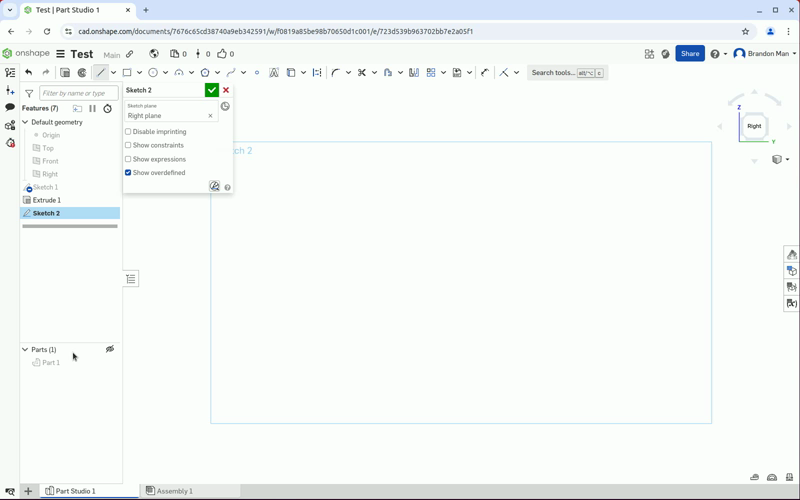
mouse_move(348, 238)
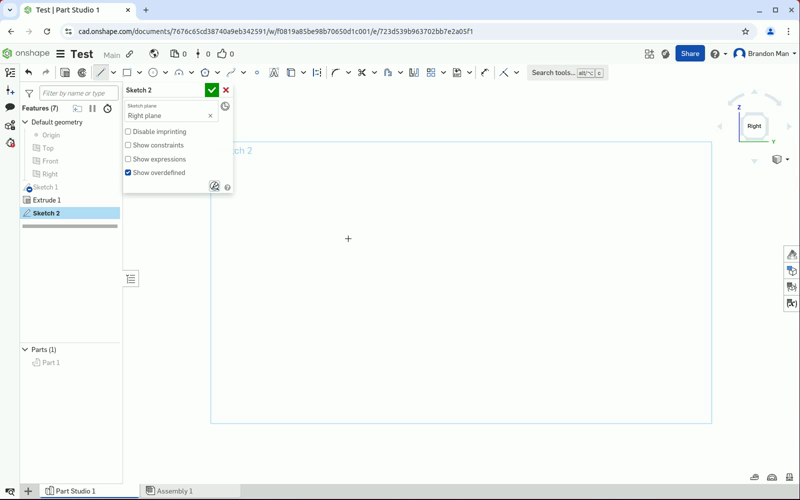
click(348, 238)
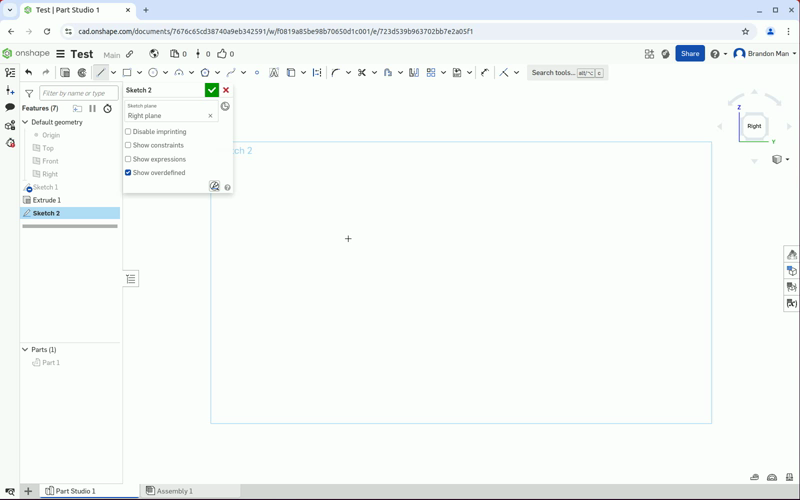
key_up(shift)
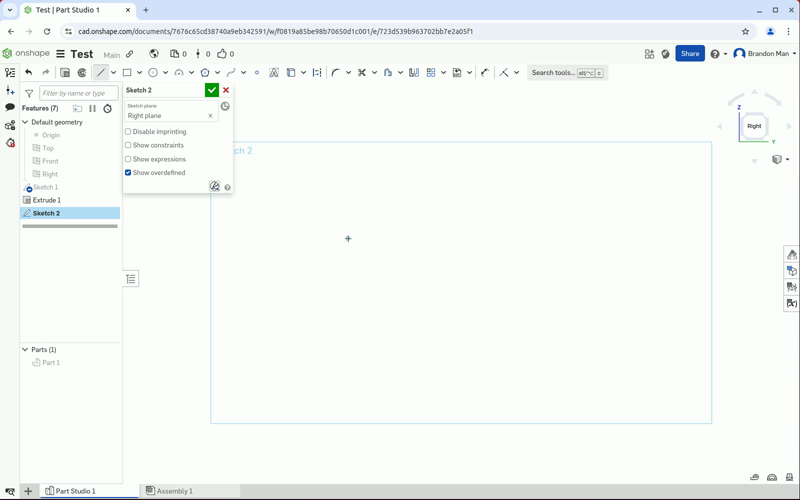
key_down(shift)
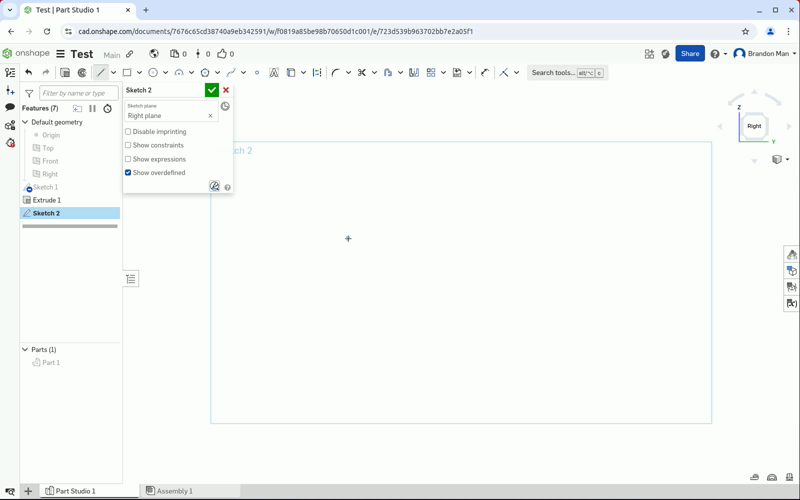
mouse_move(378, 238)
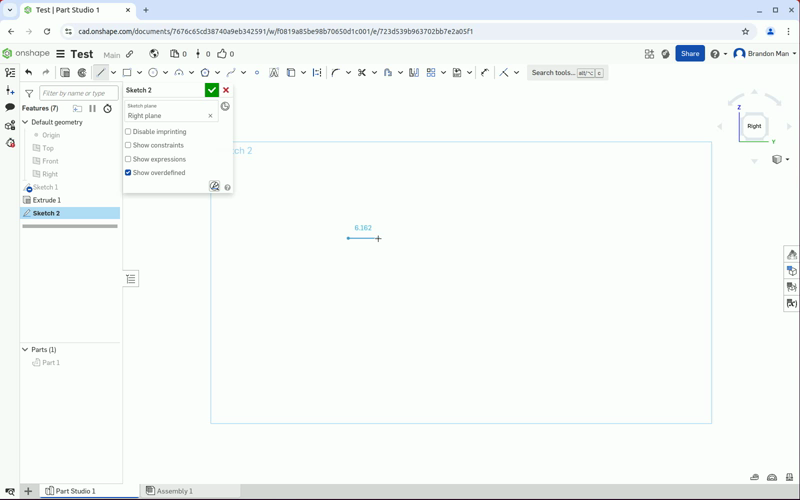
mouse_move(393, 238)
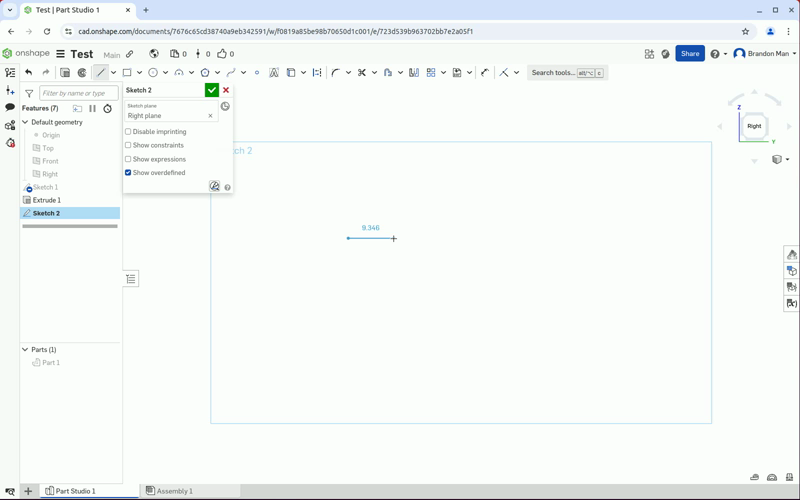
click(393, 238)
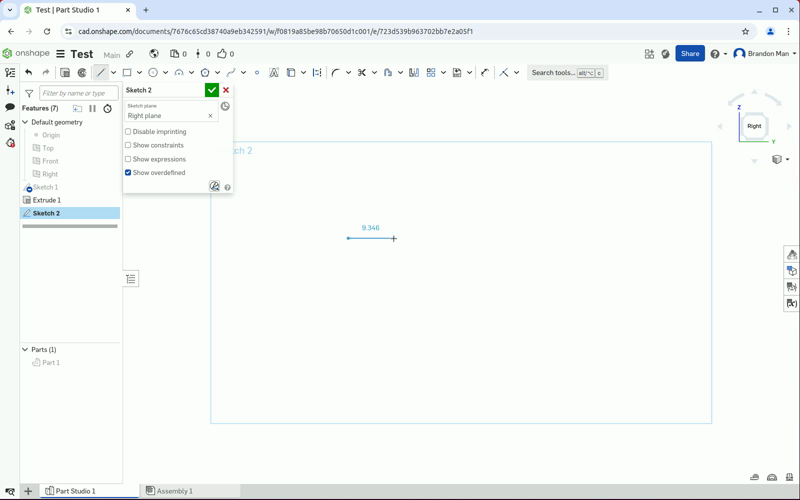
key_up(shift)
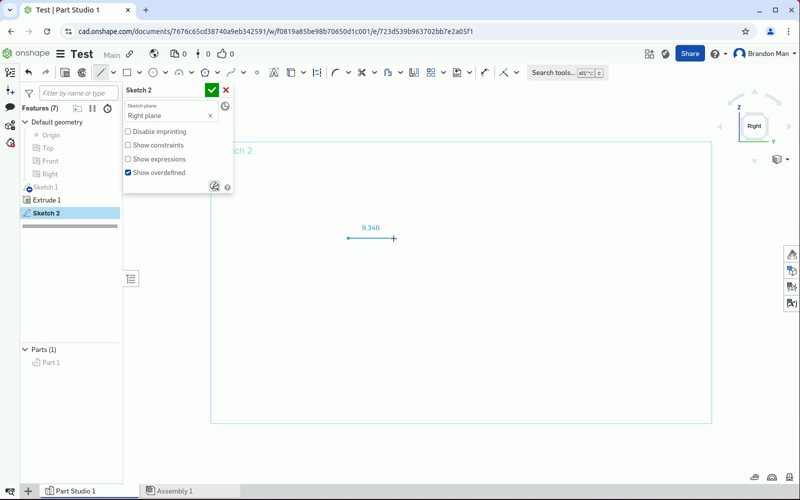
key_down(shift)
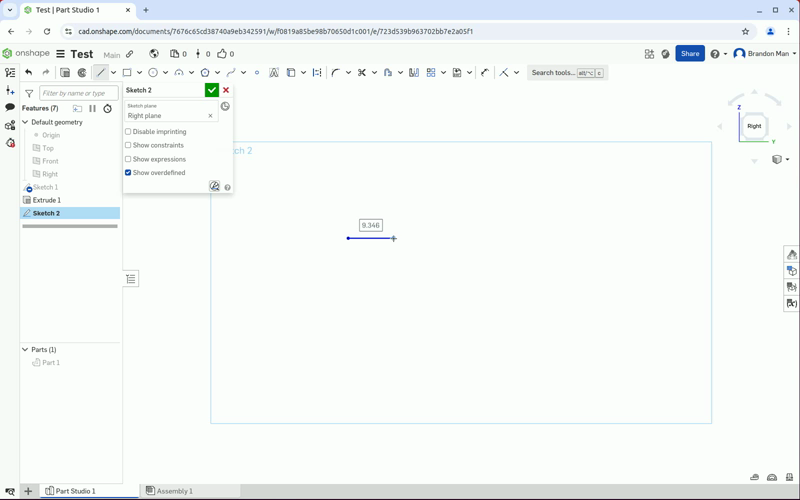
mouse_move(423, 238)
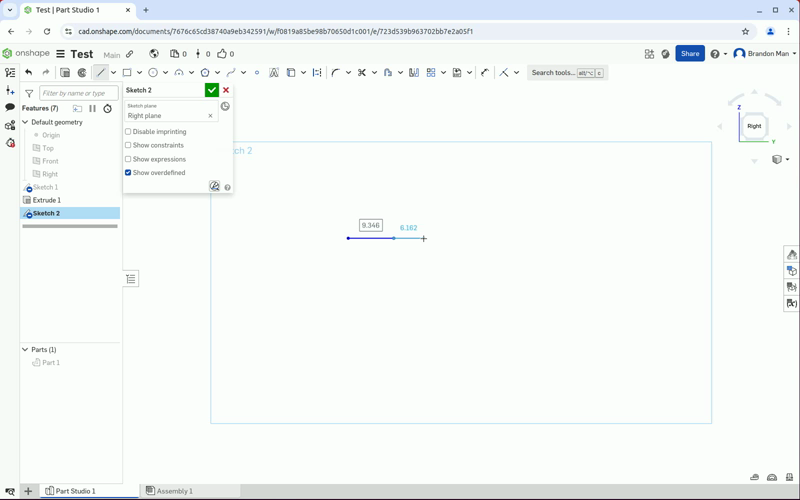
mouse_move(393, 283)
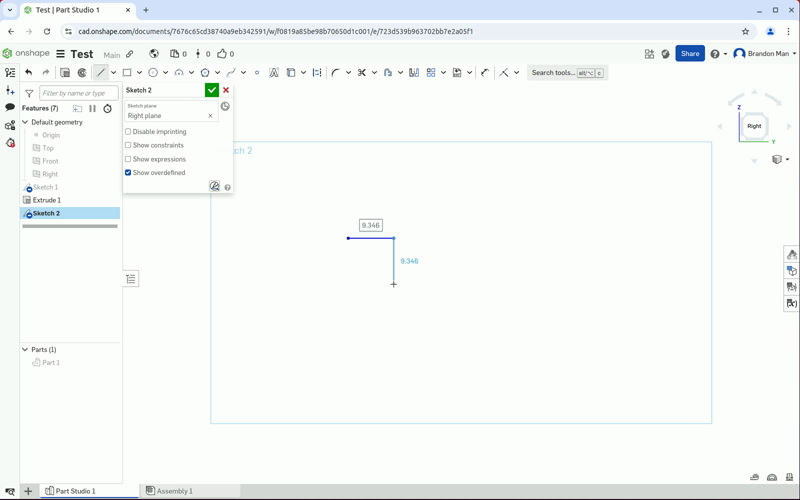
click(393, 283)
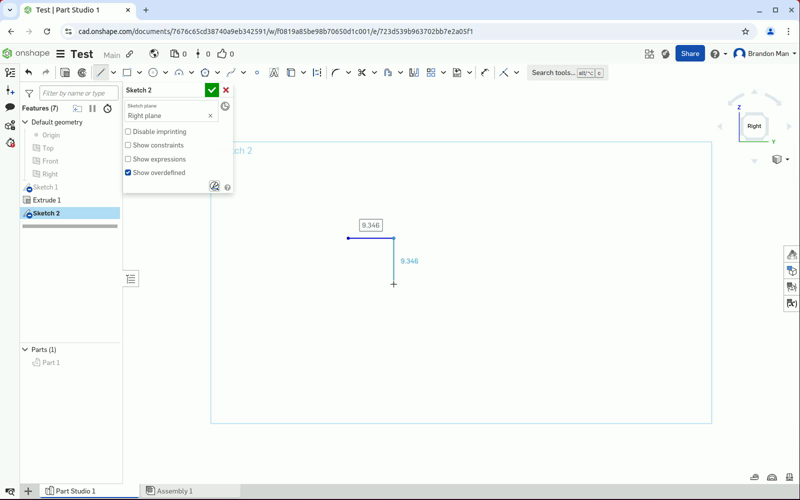
key_up(shift)
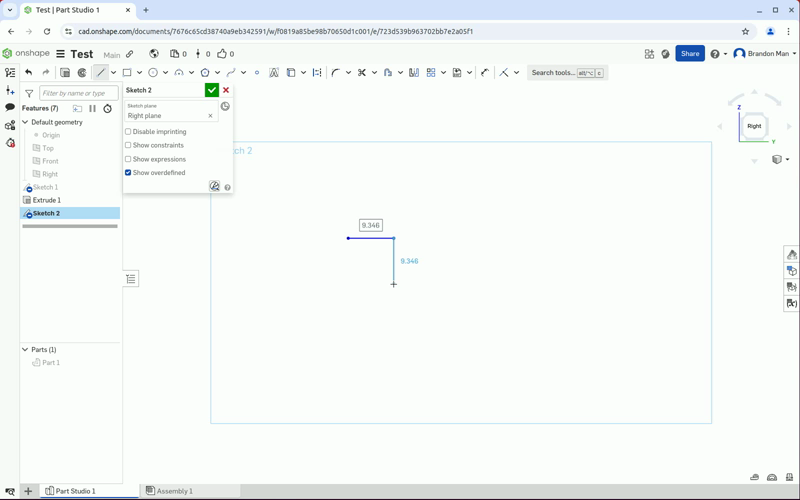
key(esc)
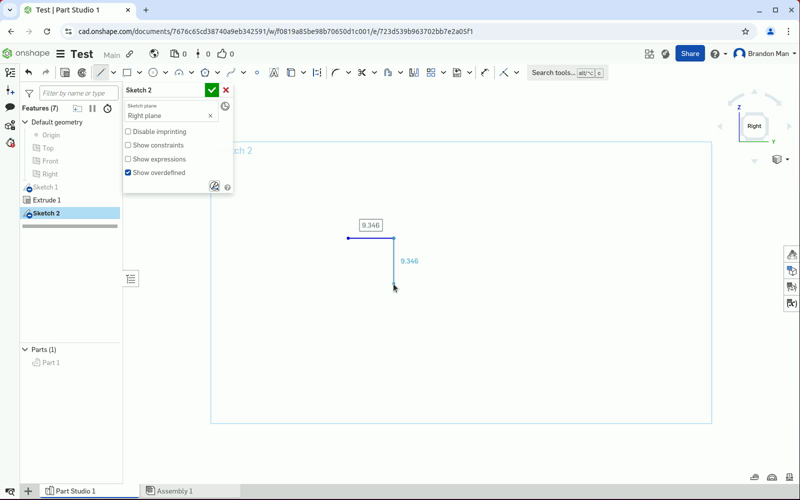
key(a)
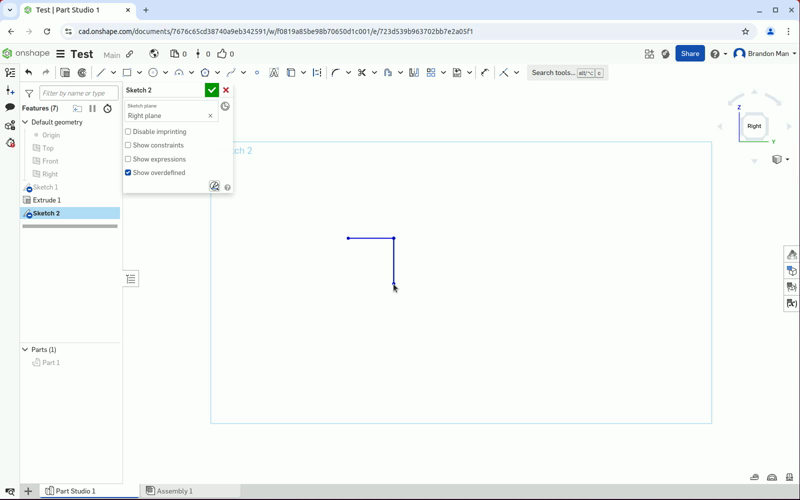
mouse_move(393, 283)
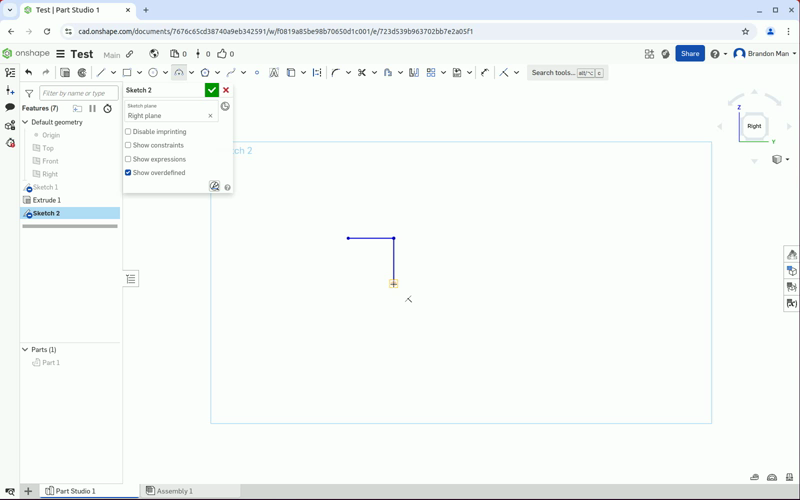
click(393, 283)
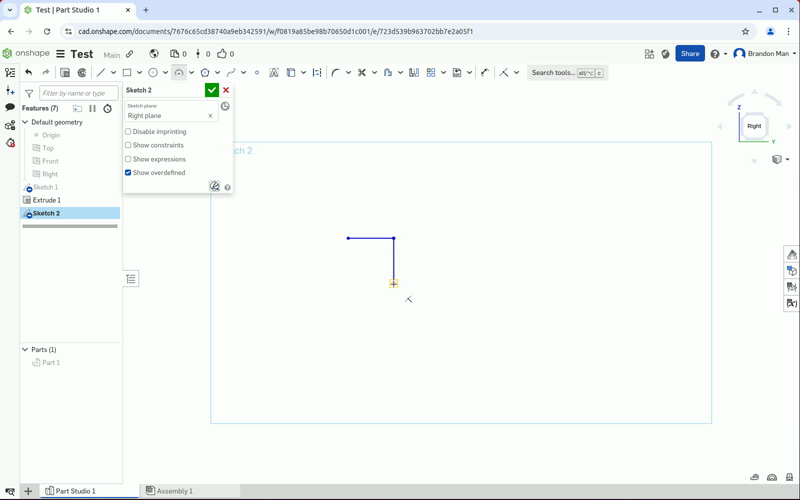
key_down(shift)
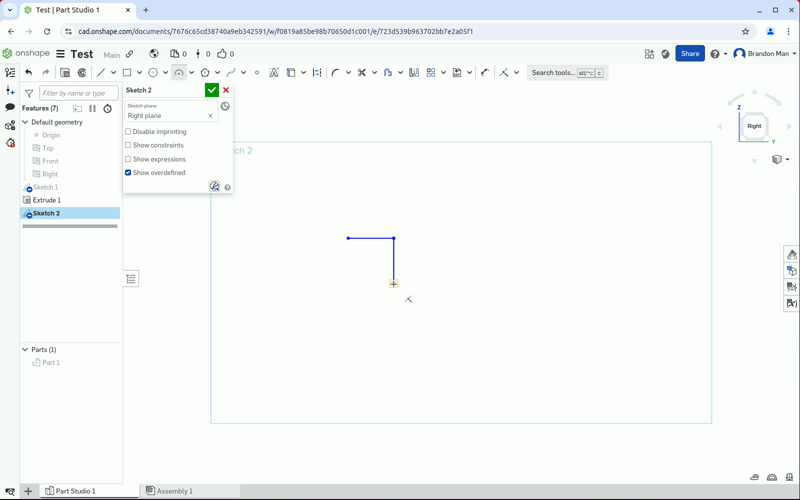
mouse_move(459, 215)
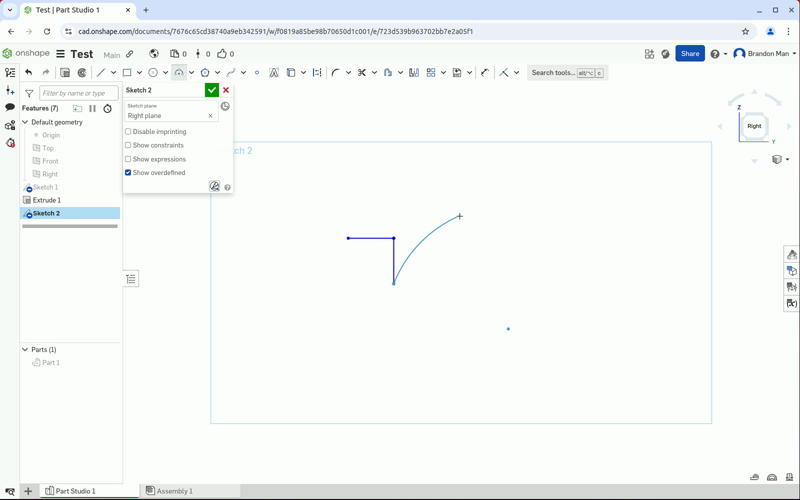
click(459, 215)
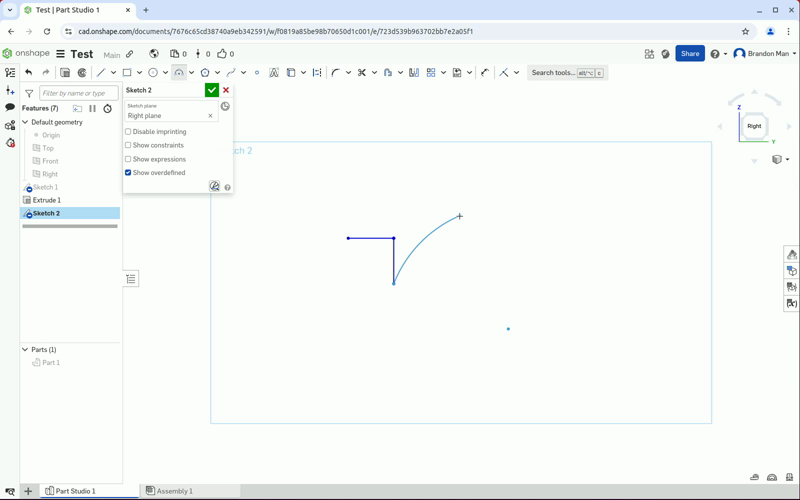
mouse_move(509, 329)
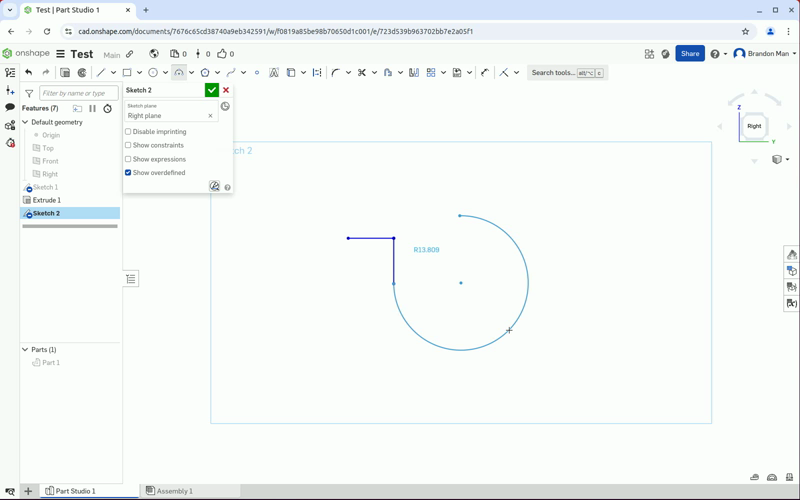
click(509, 329)
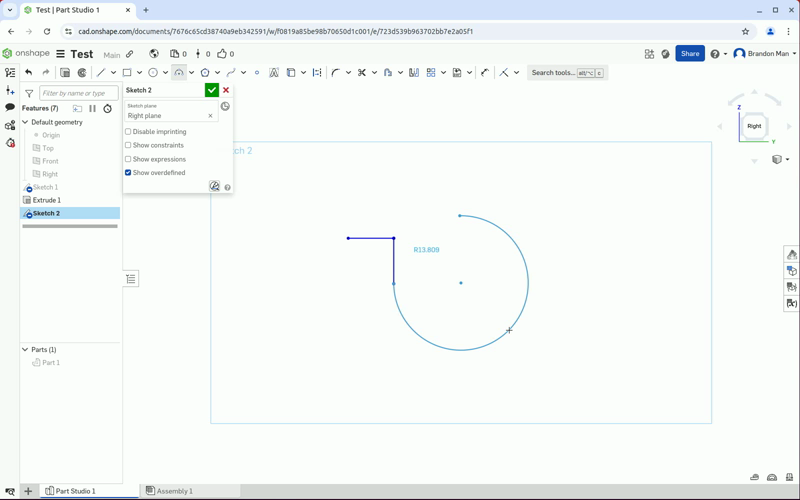
key_up(shift)
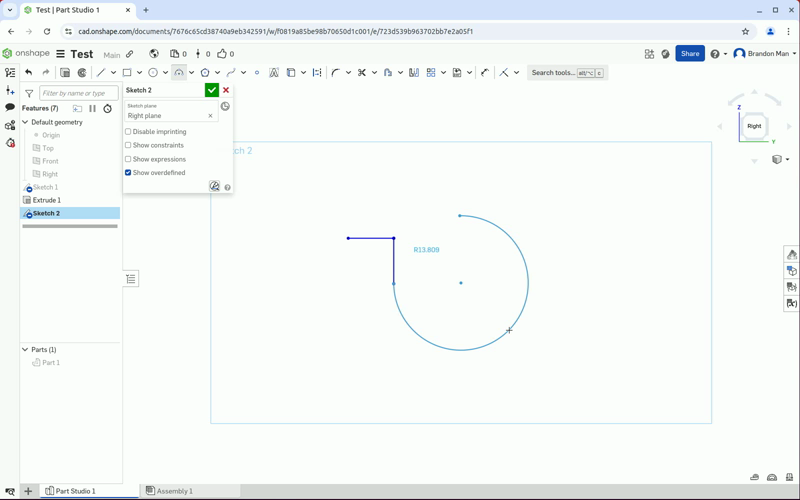
key(esc)
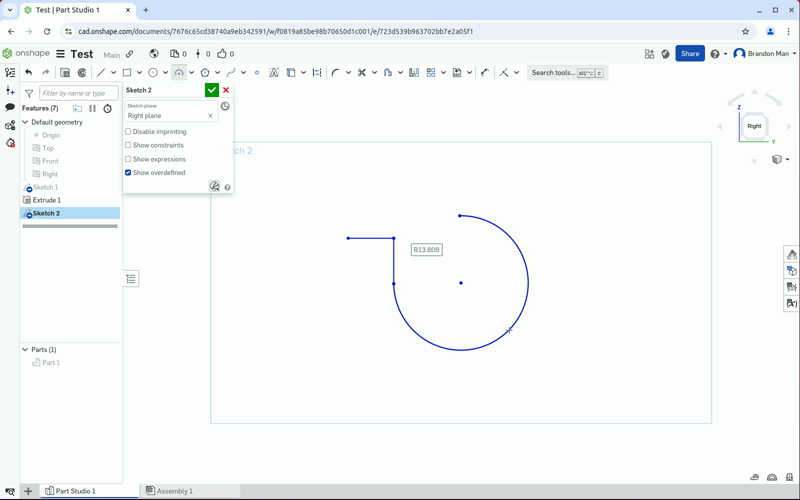
key(l)
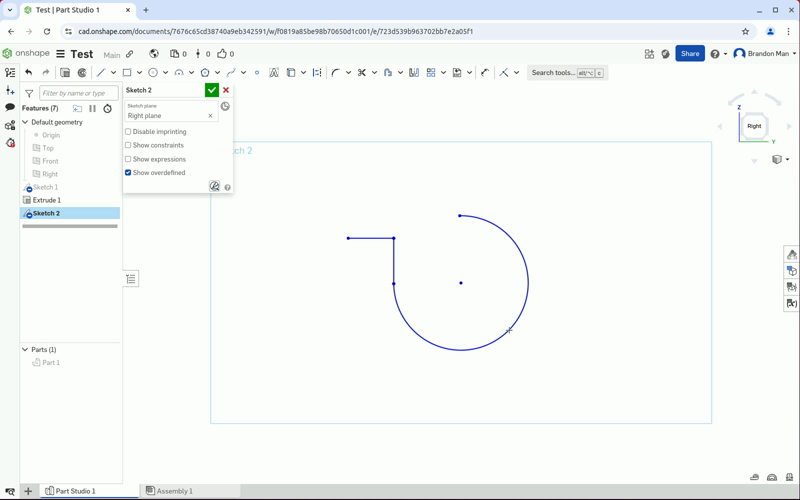
mouse_move(459, 215)
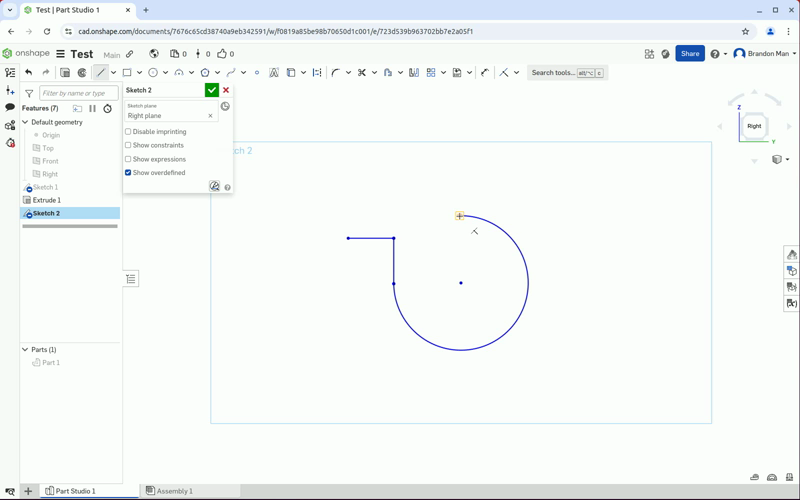
click(459, 215)
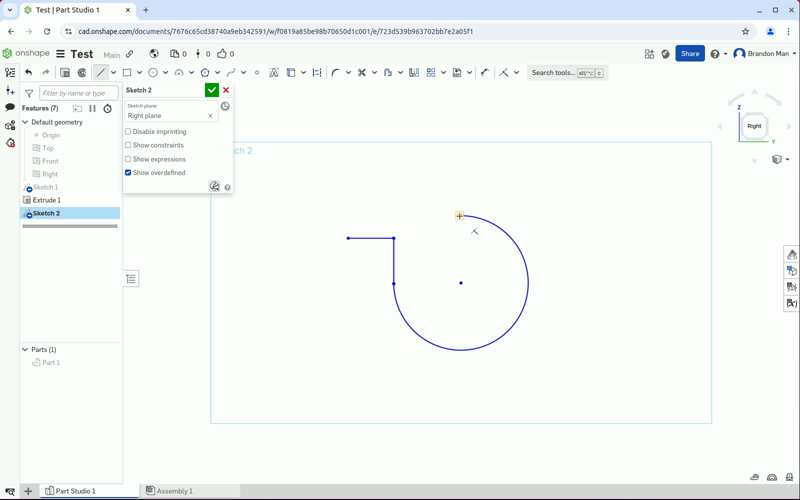
key_down(shift)
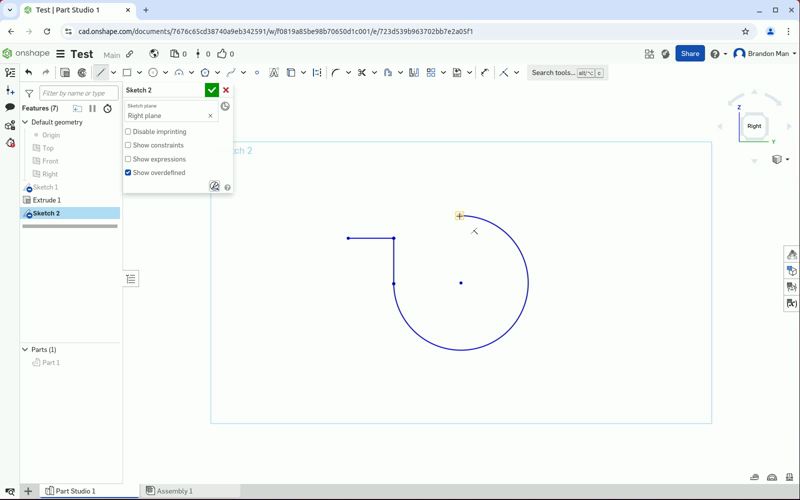
mouse_move(489, 215)
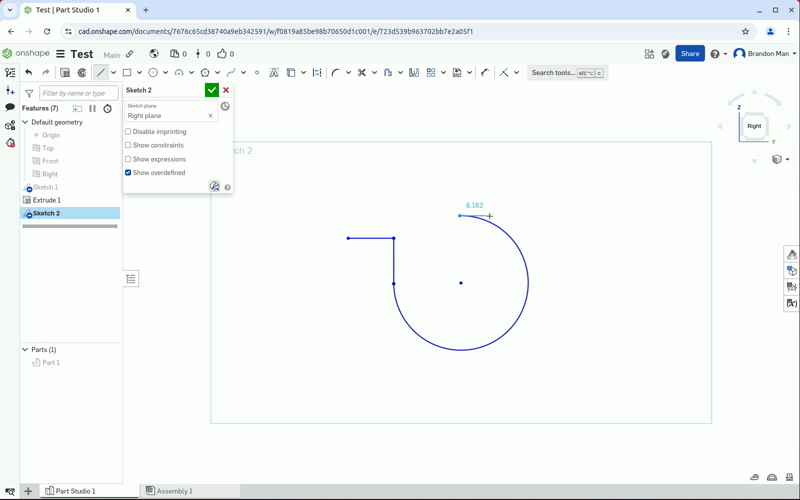
mouse_move(427, 215)
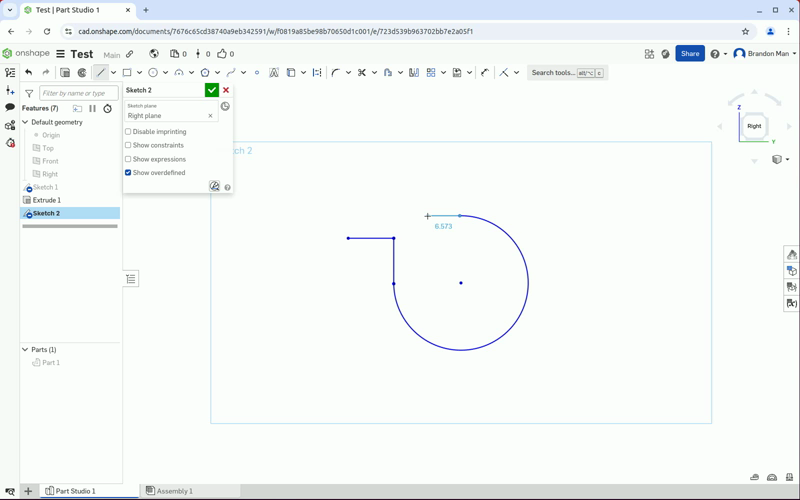
click(427, 215)
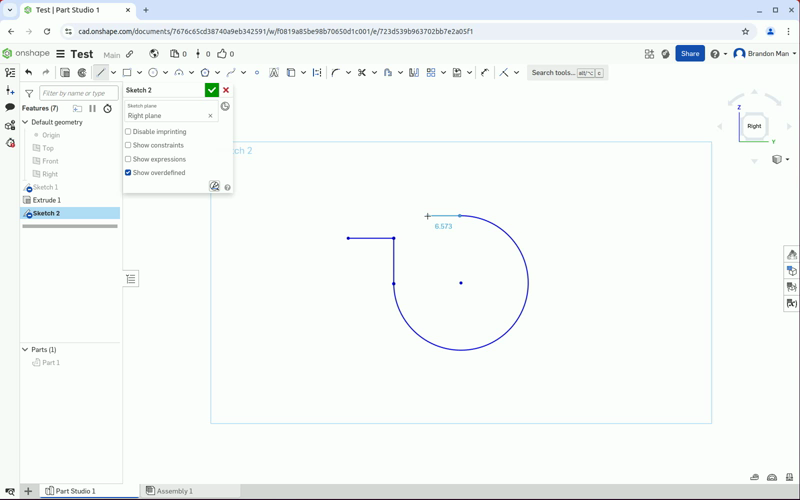
key_up(shift)
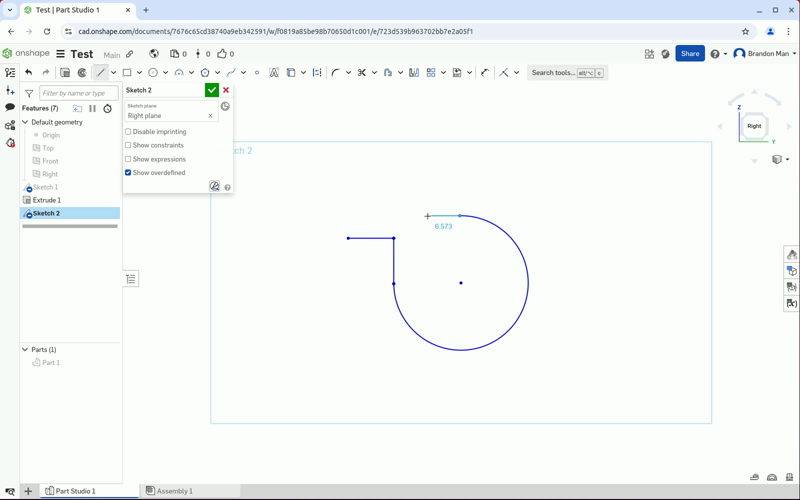
key_down(shift)
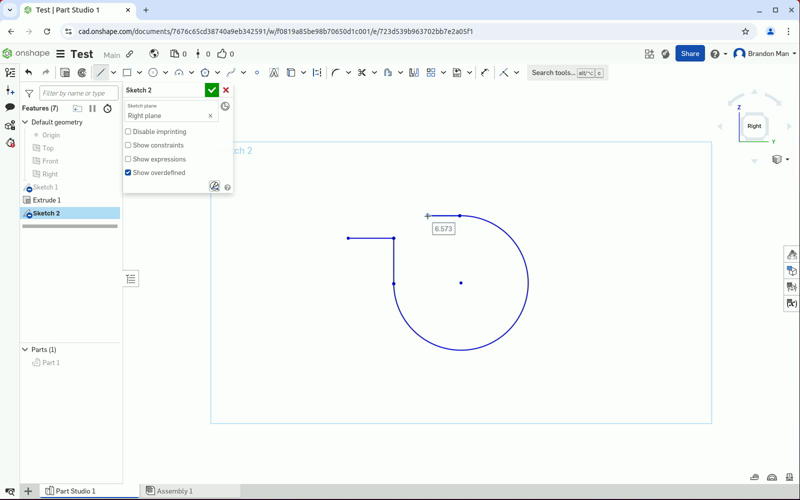
mouse_move(457, 215)
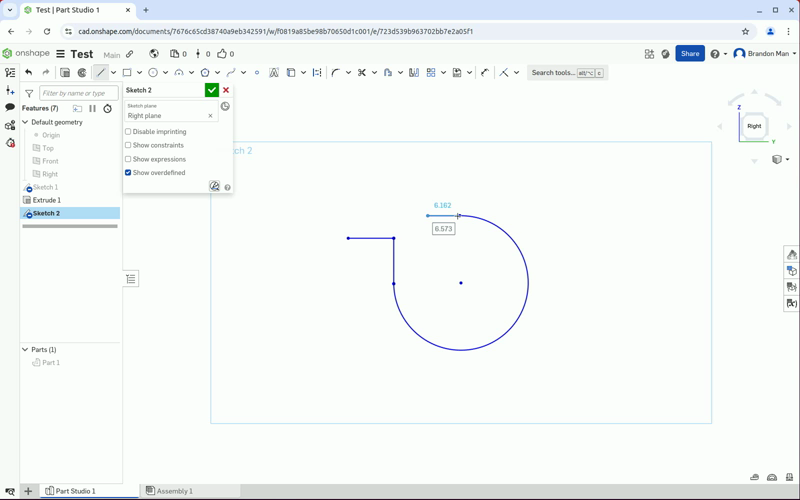
mouse_move(393, 215)
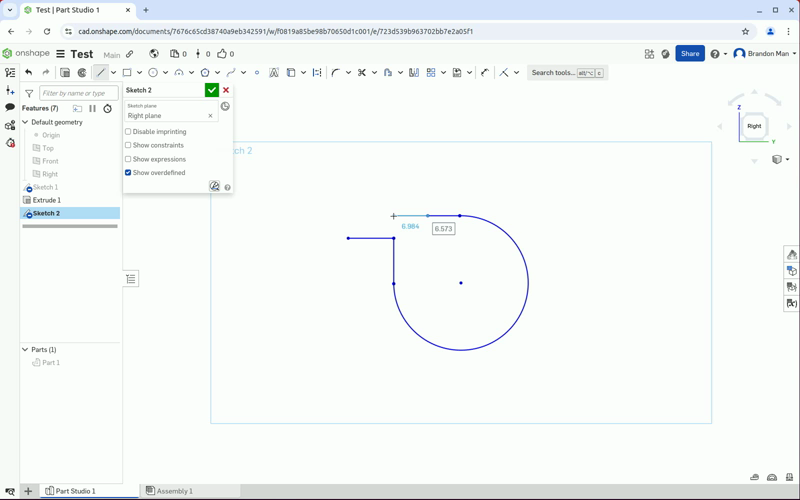
click(393, 215)
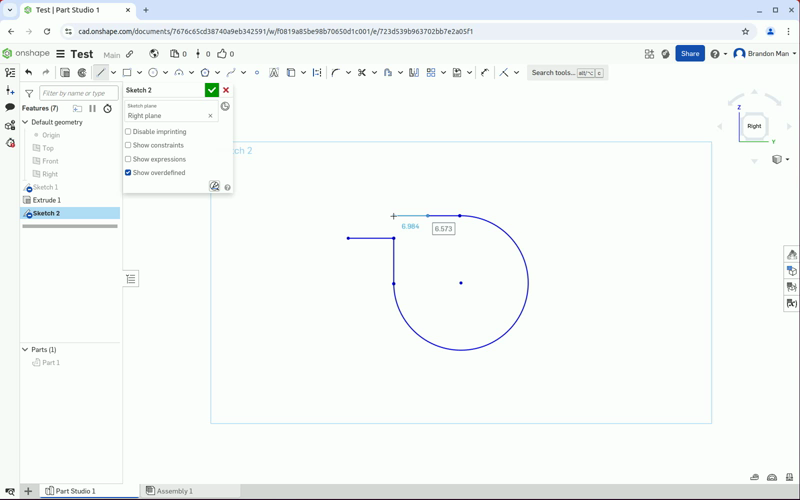
key_up(shift)
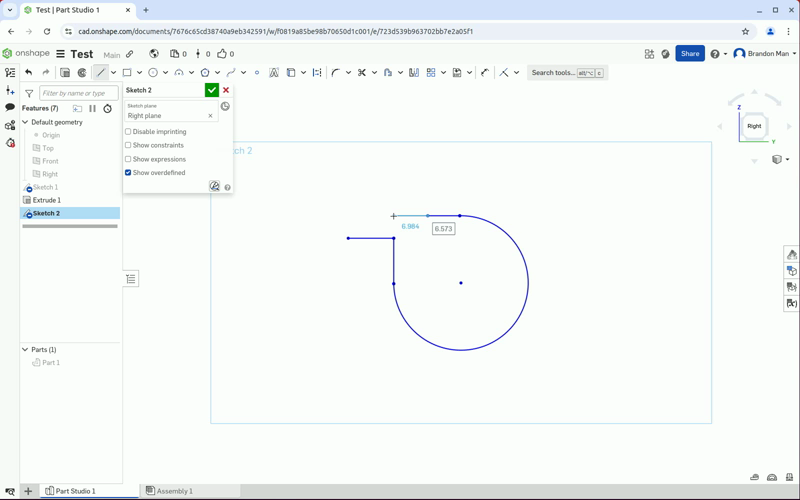
key_down(shift)
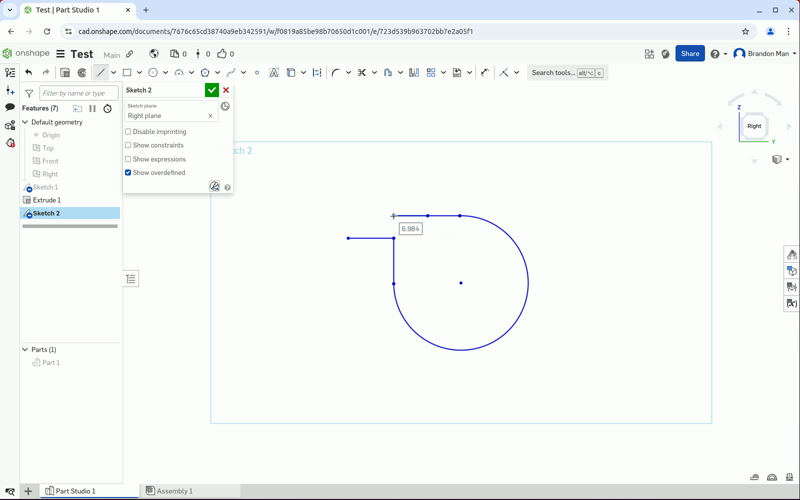
mouse_move(423, 215)
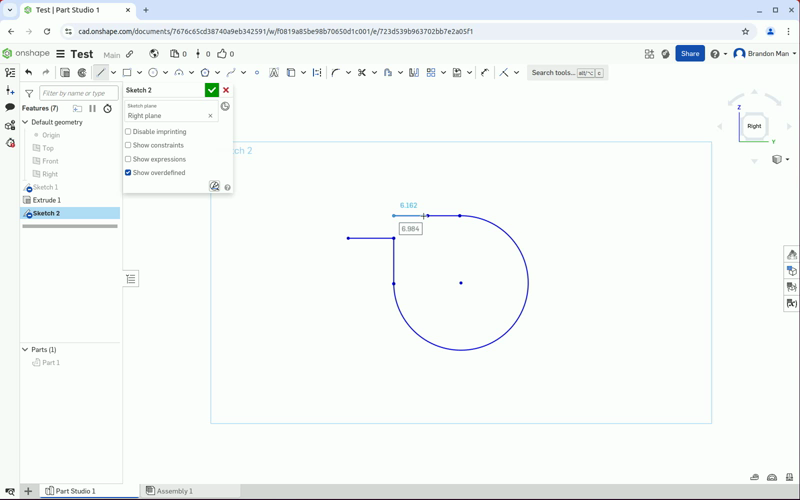
mouse_move(348, 215)
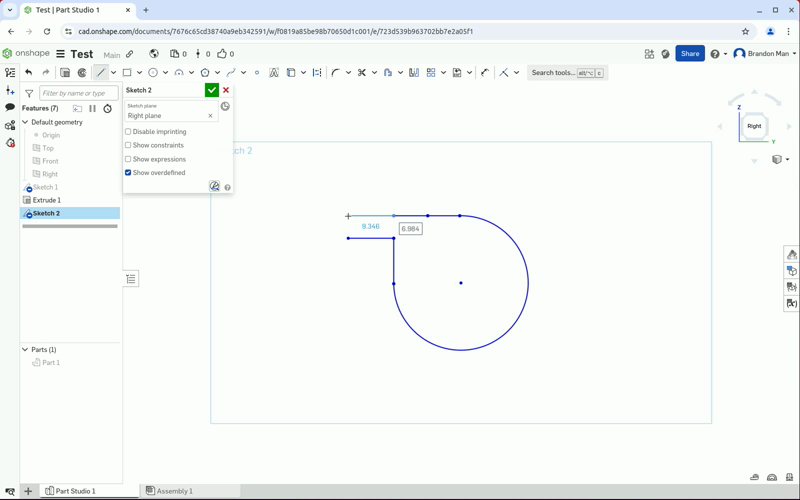
click(348, 215)
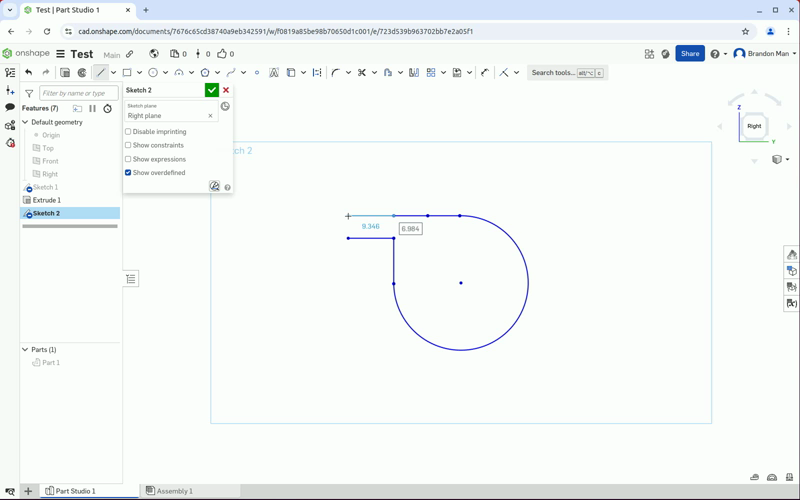
key_up(shift)
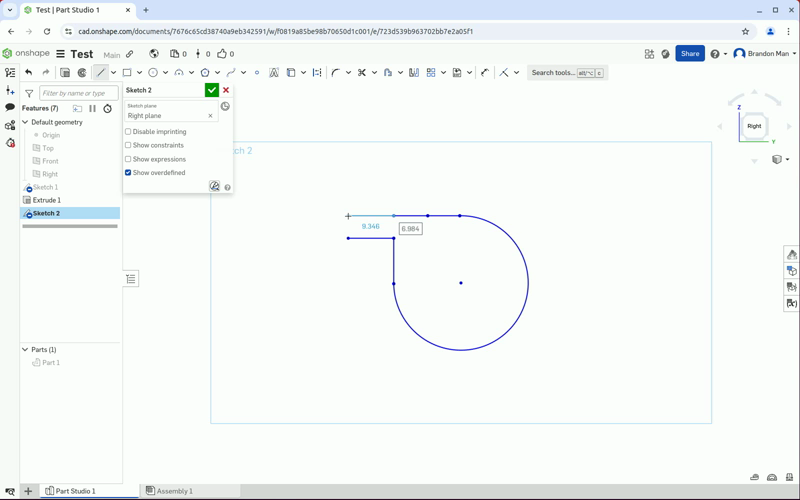
mouse_move(378, 215)
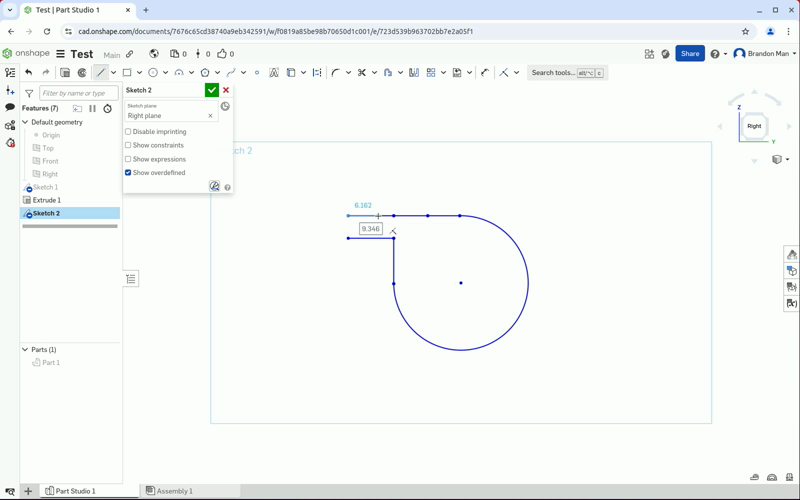
key_down(shift)
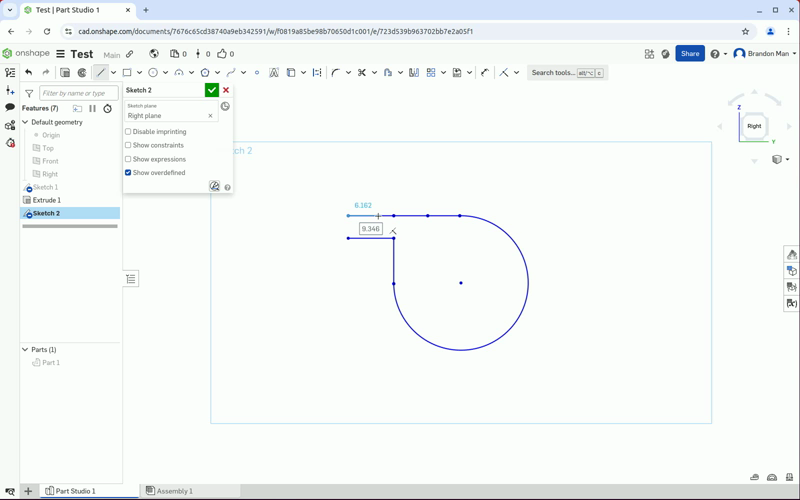
mouse_move(348, 238)
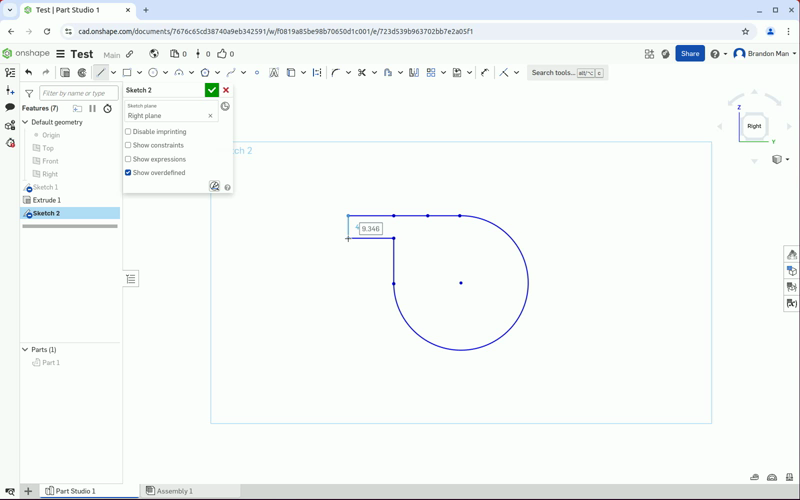
key_up(shift)
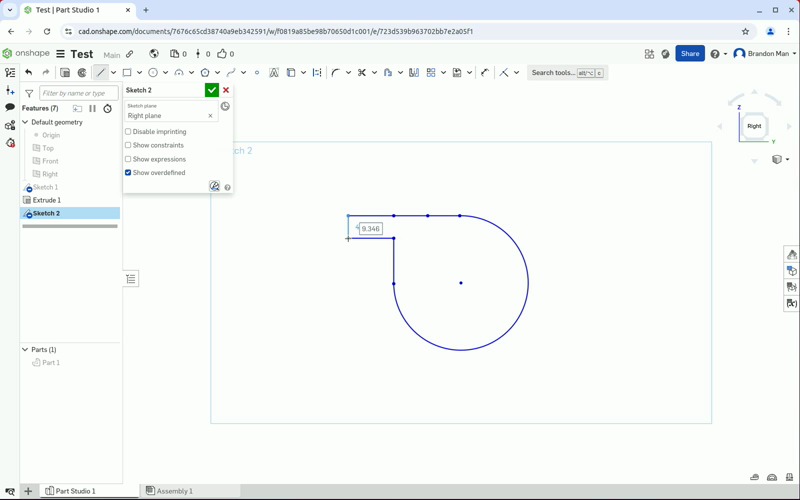
click(348, 238)
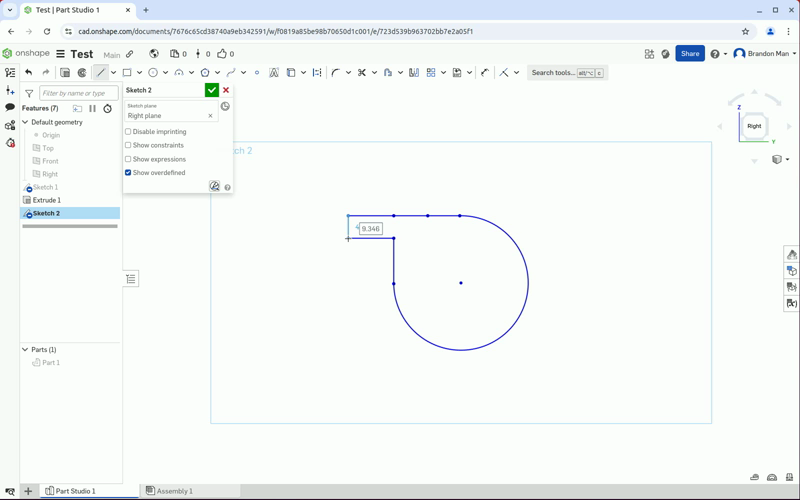
key(esc)
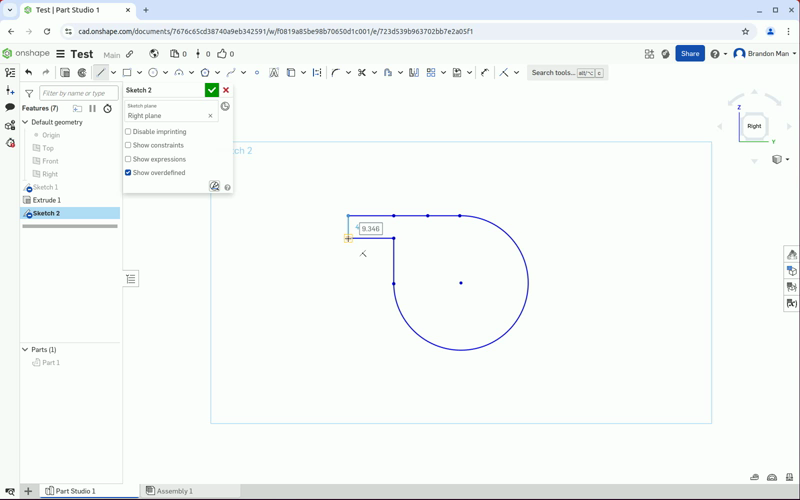
key(c)
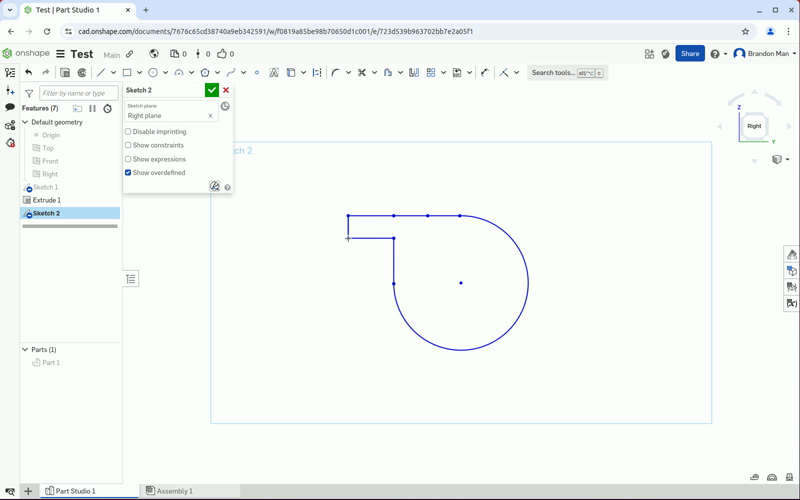
key_down(shift)
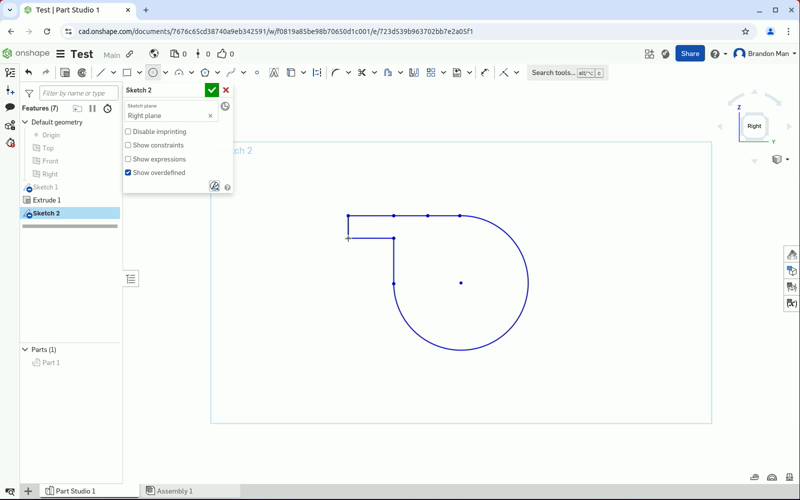
mouse_move(459, 283)
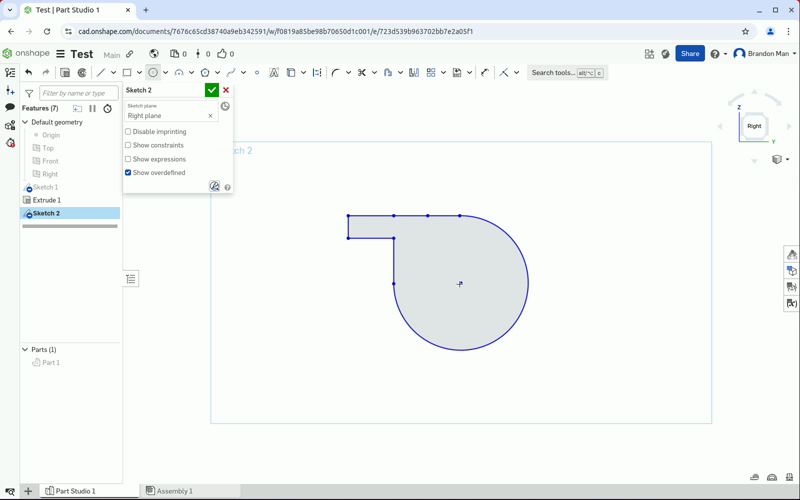
scroll(6)
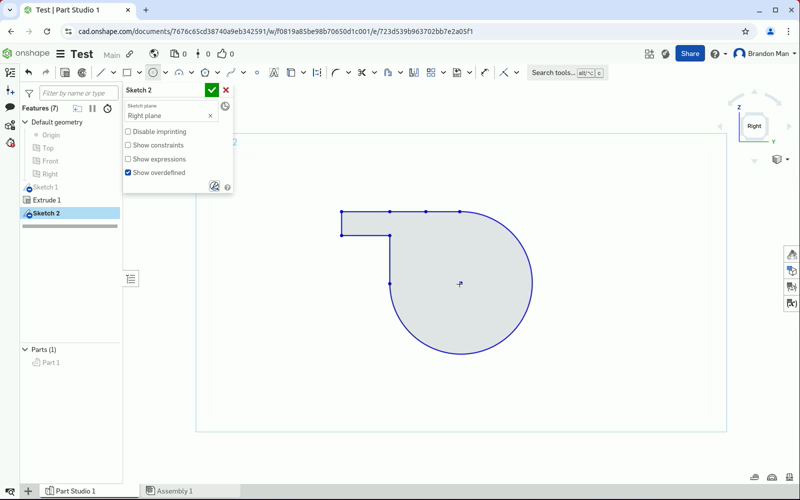
scroll(6)
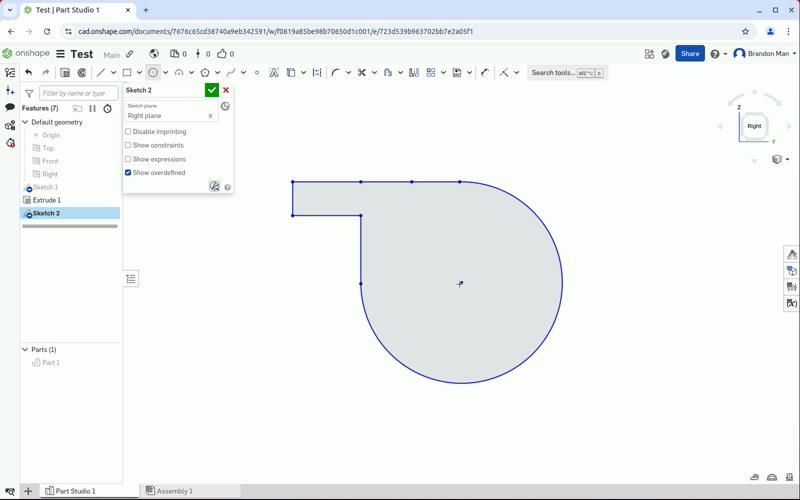
scroll(6)
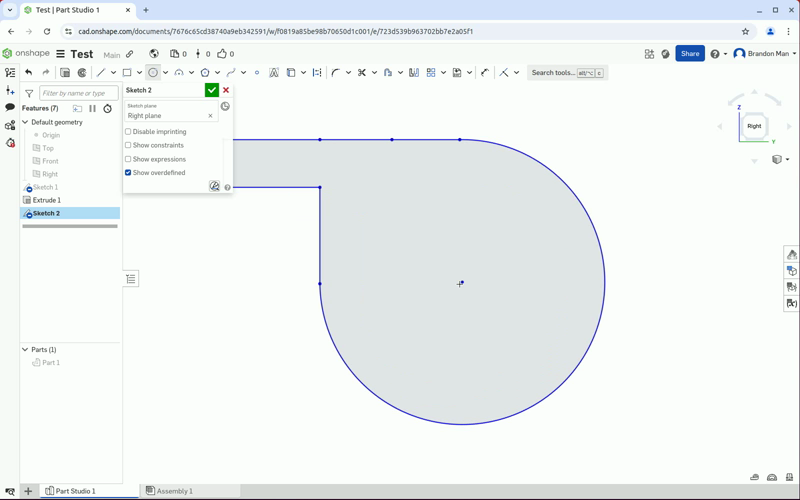
scroll(6)
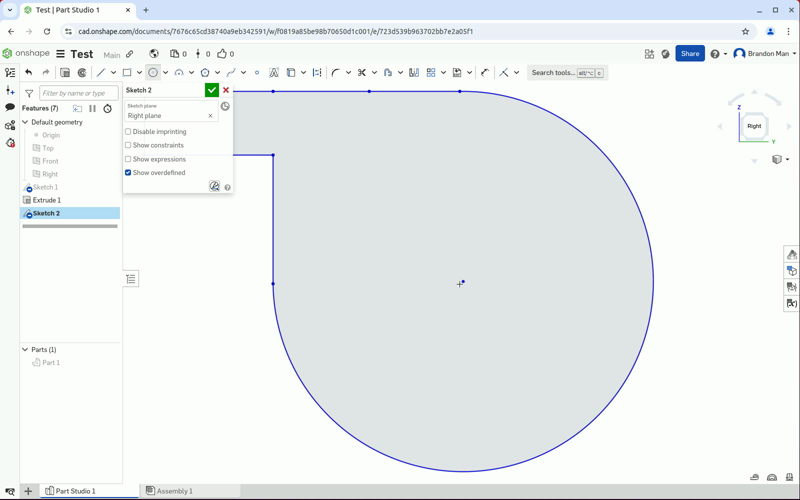
scroll(6)
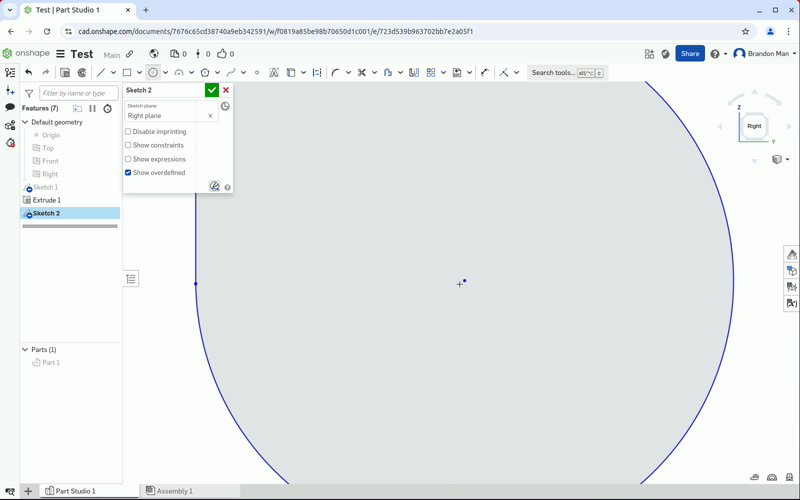
scroll(6)
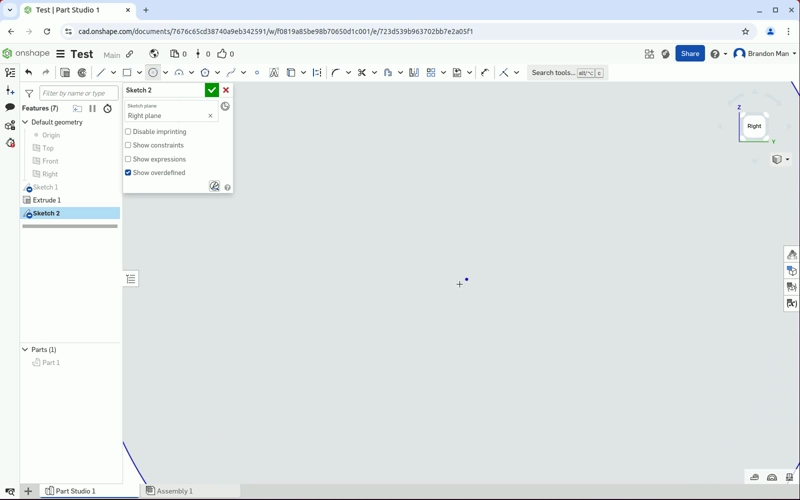
scroll(6)
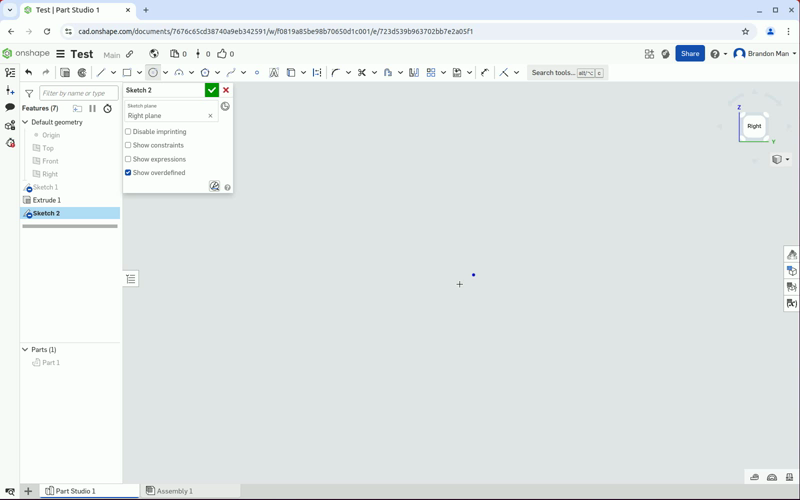
click(459, 283)
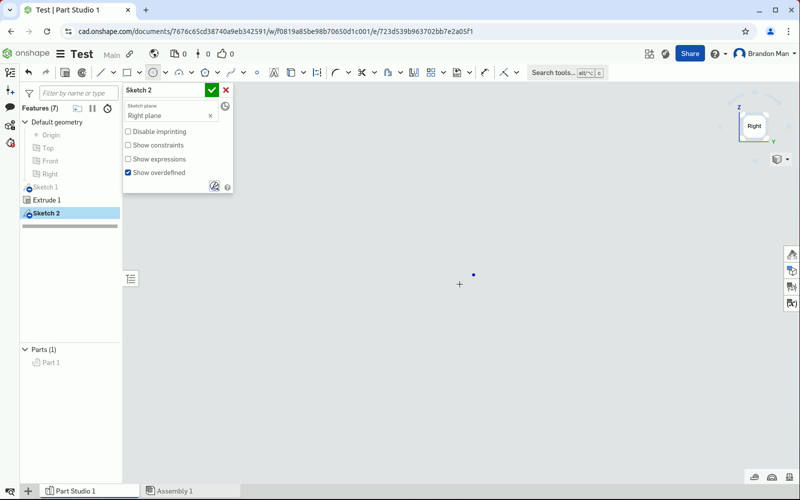
scroll(-6)
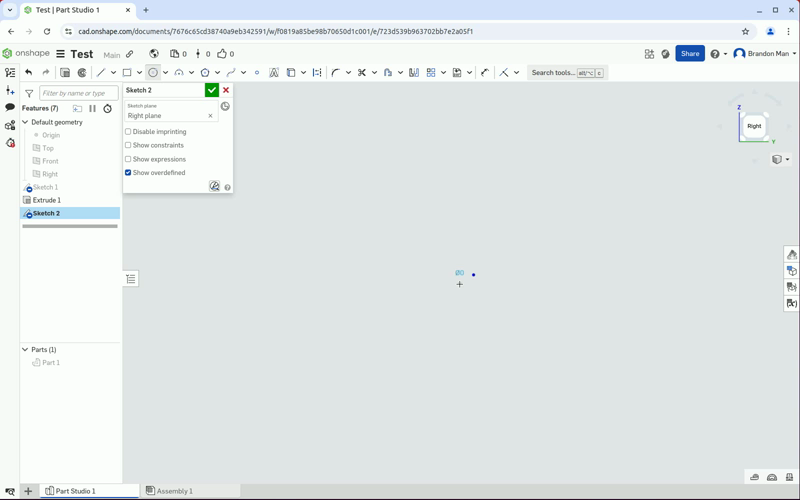
scroll(-6)
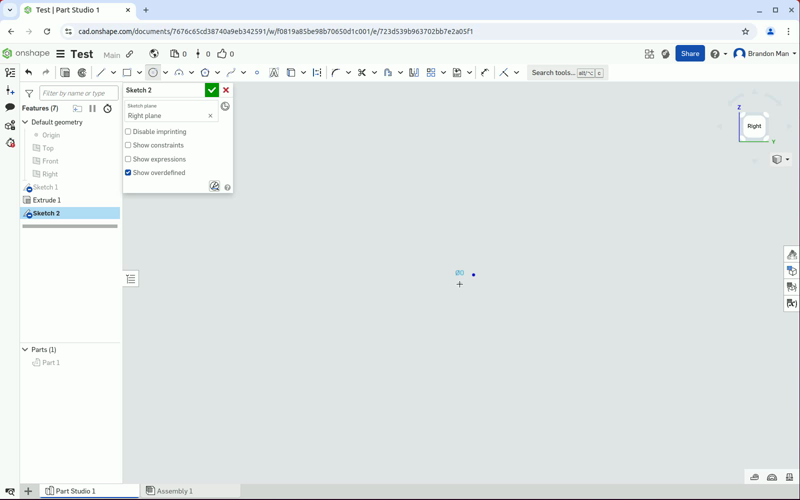
scroll(-6)
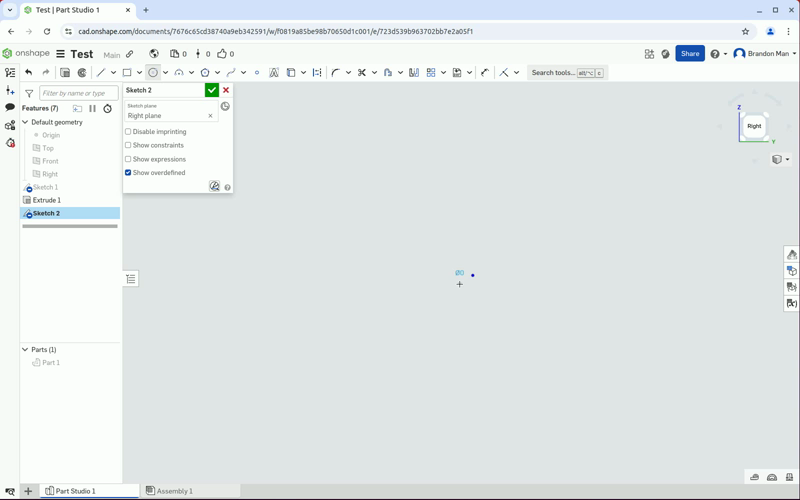
scroll(-6)
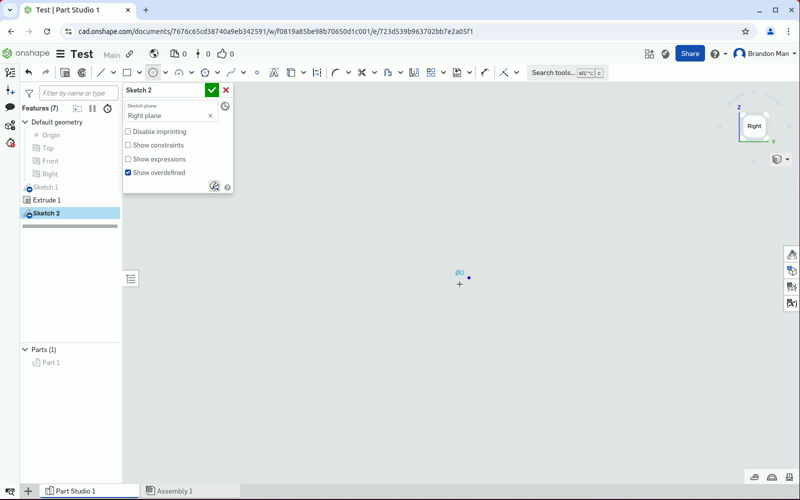
scroll(-6)
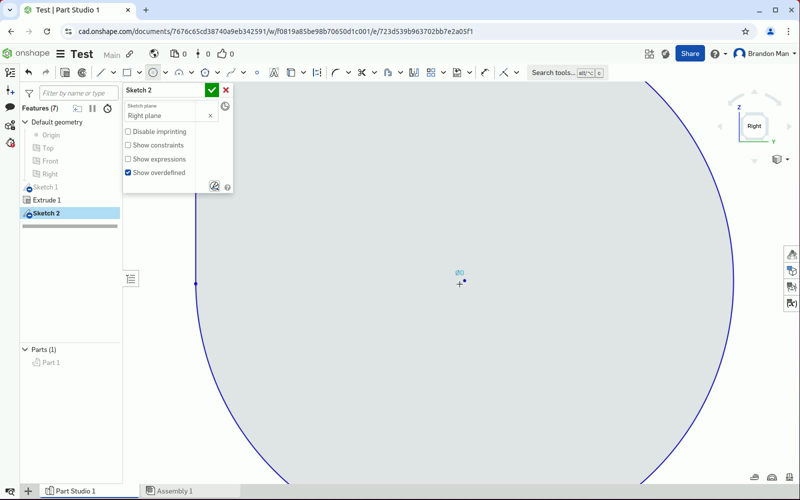
scroll(-6)
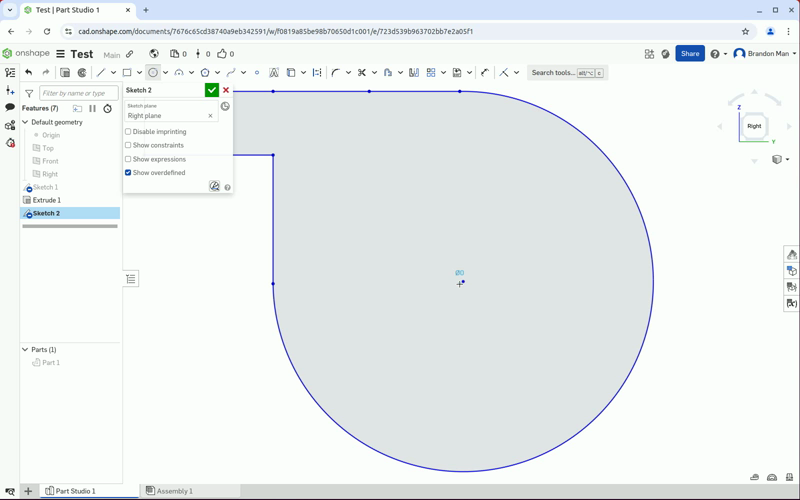
scroll(-6)
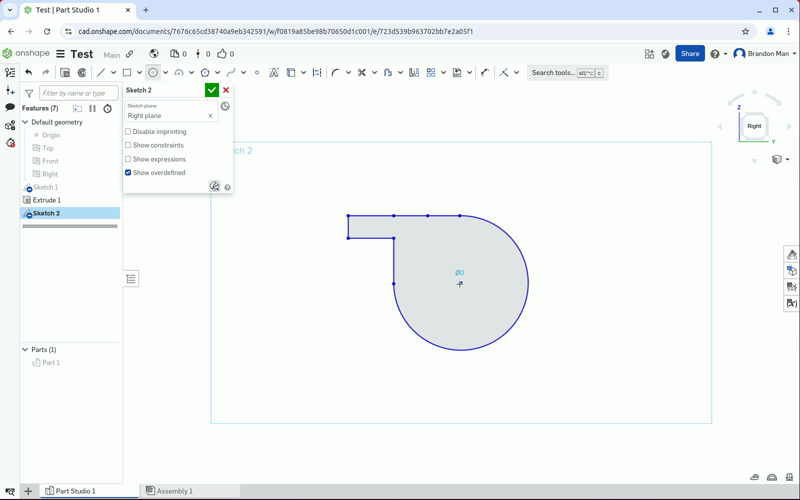
key_up(shift)
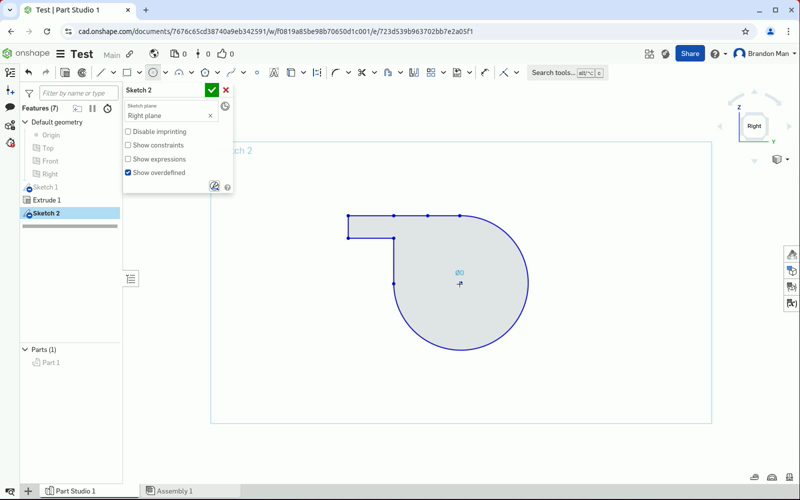
mouse_move(494, 283)
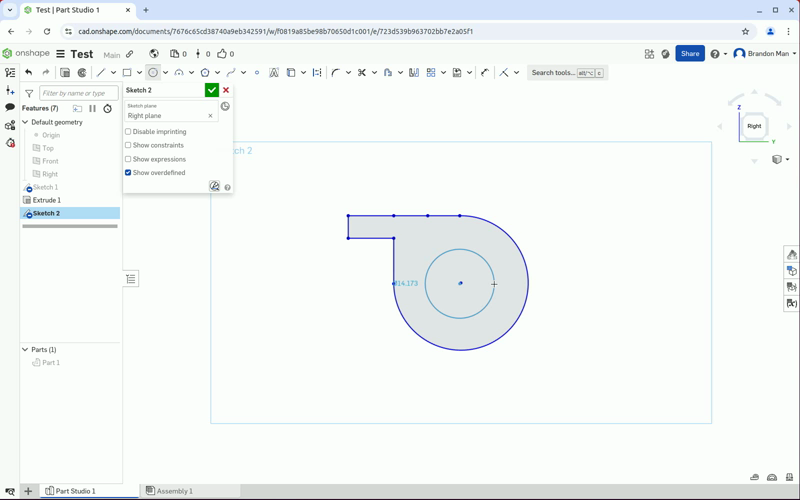
click(494, 283)
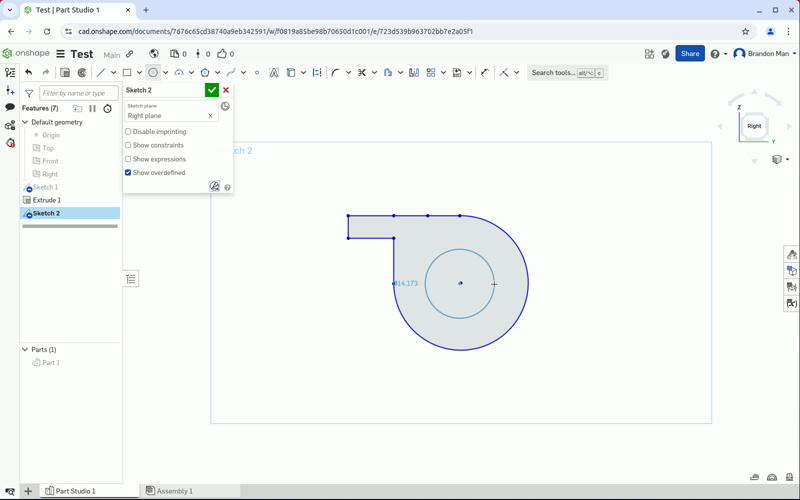
key(esc)
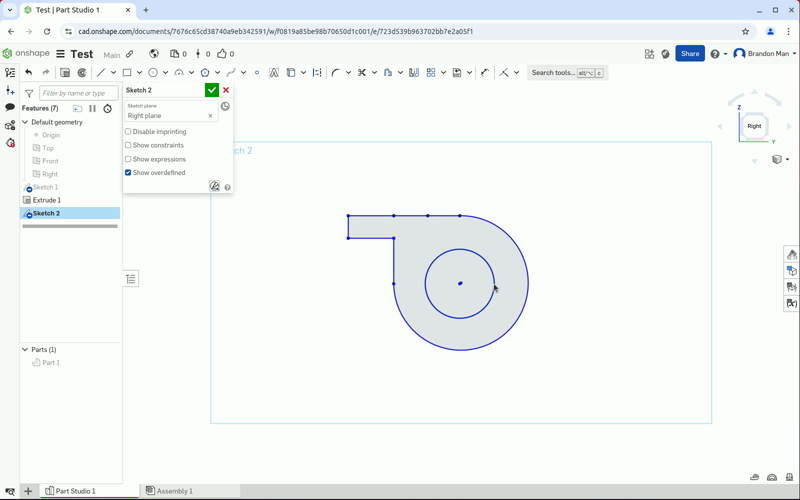
mouse_move(402, 233)
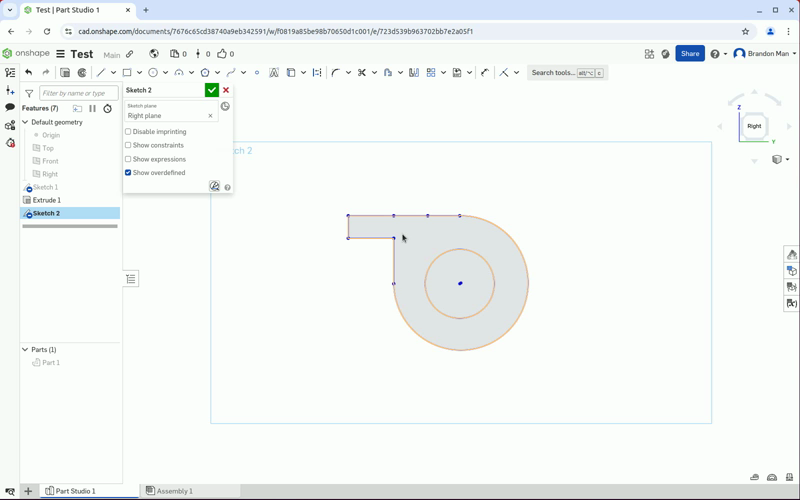
click(402, 233)
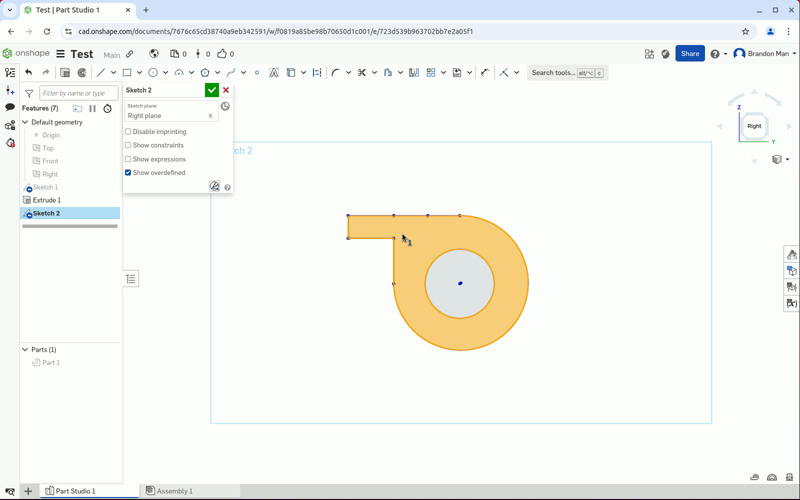
mouse_move(73, 352)
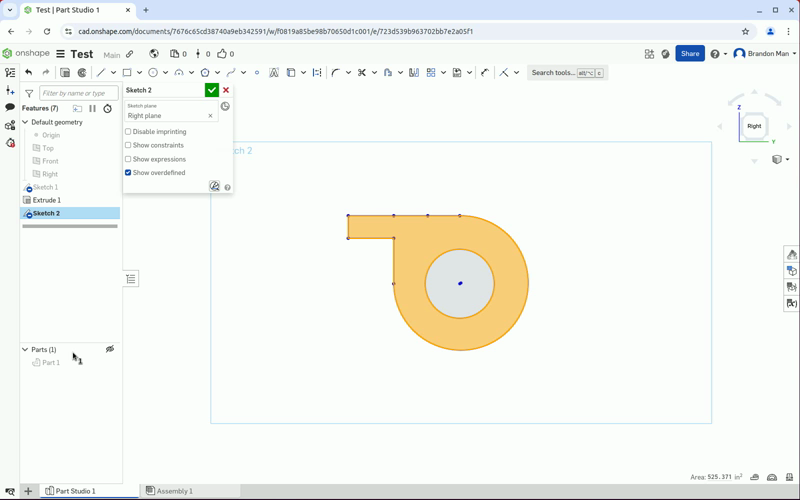
key(shift+y)
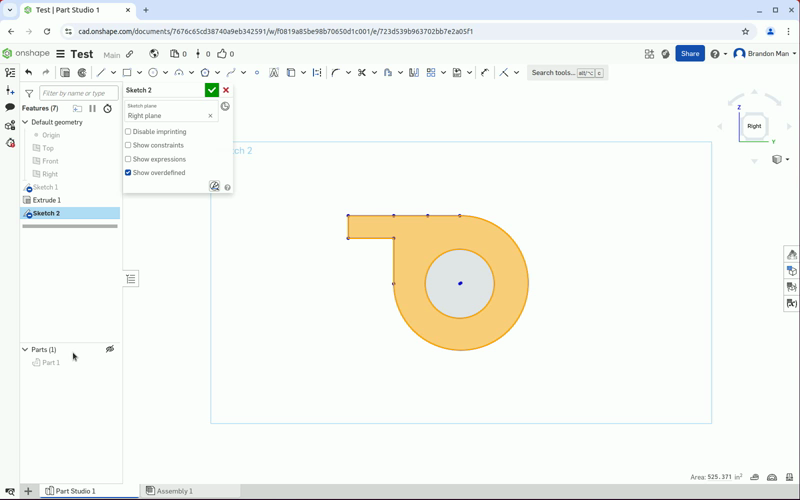
key(shift+e)
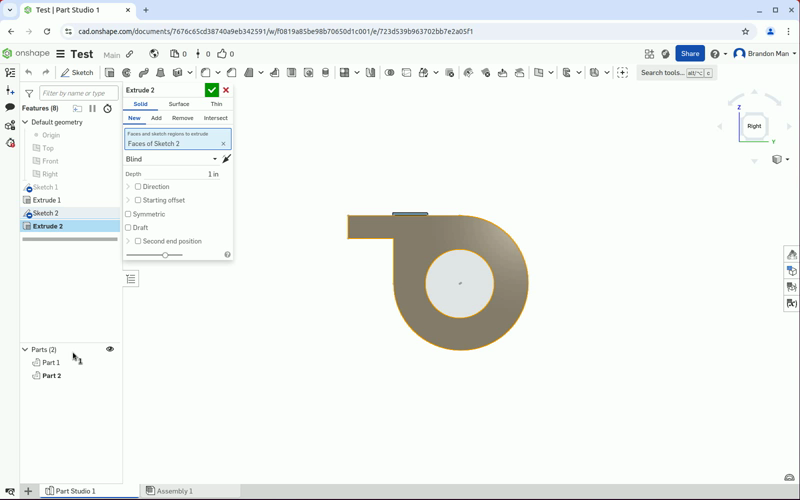
mouse_move(143, 106)
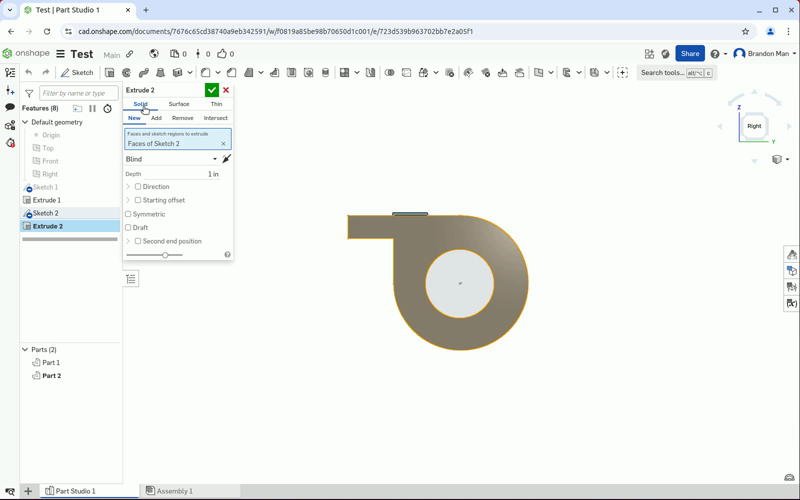
click(143, 106)
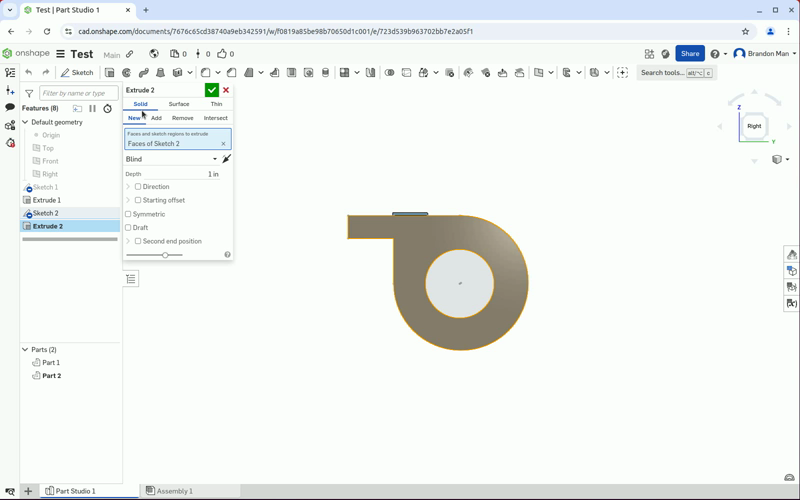
mouse_move(137, 120)
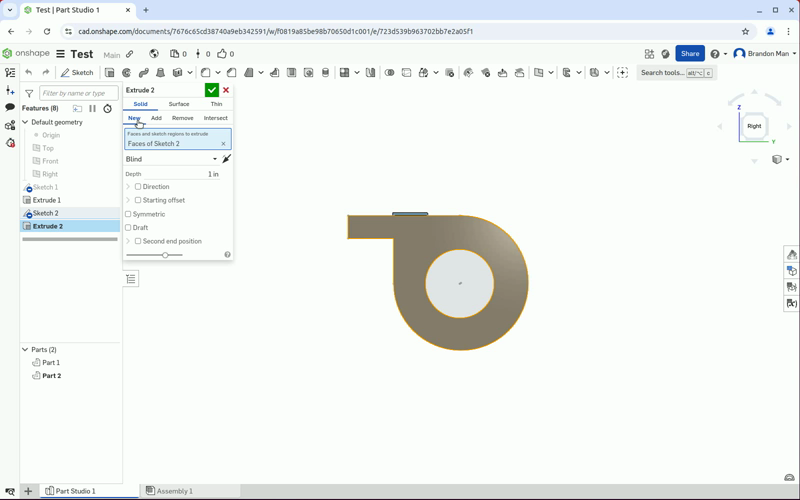
click(137, 120)
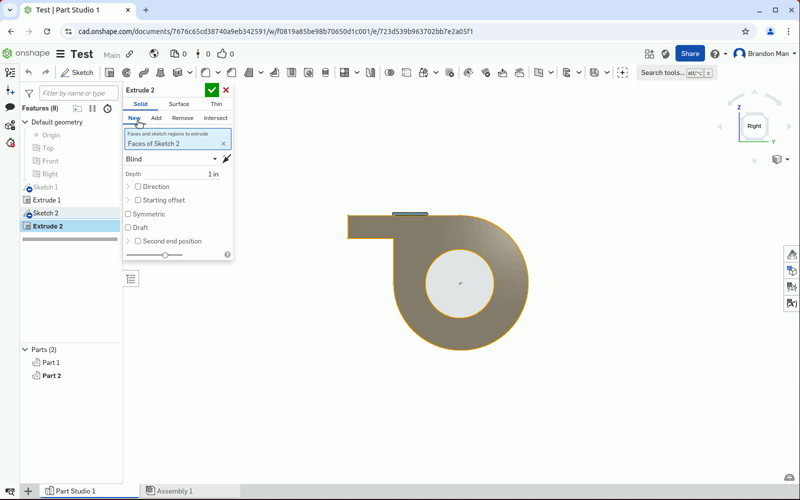
key(tab, 4)
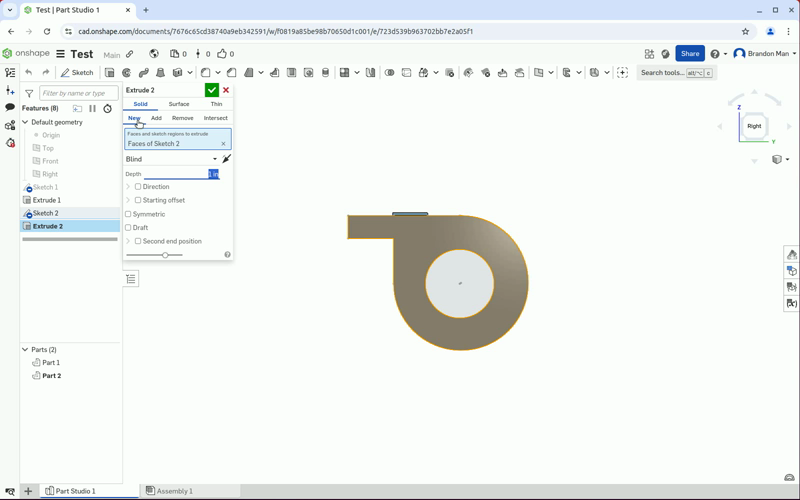
text(0.962)
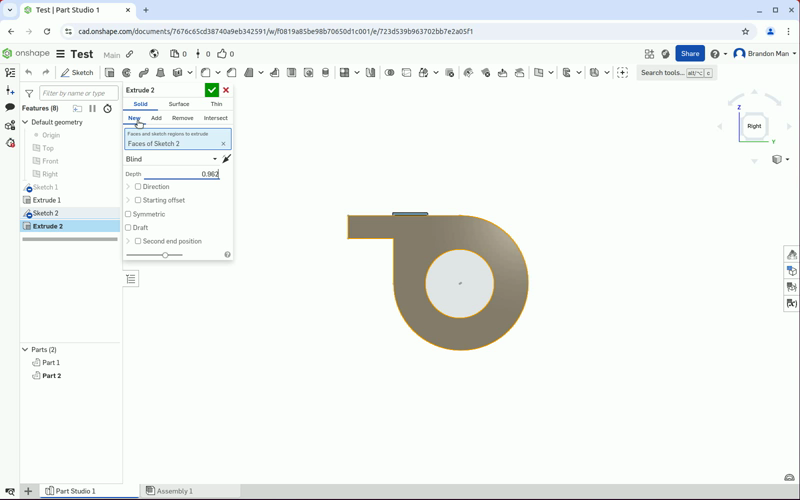
key(tab, 3)
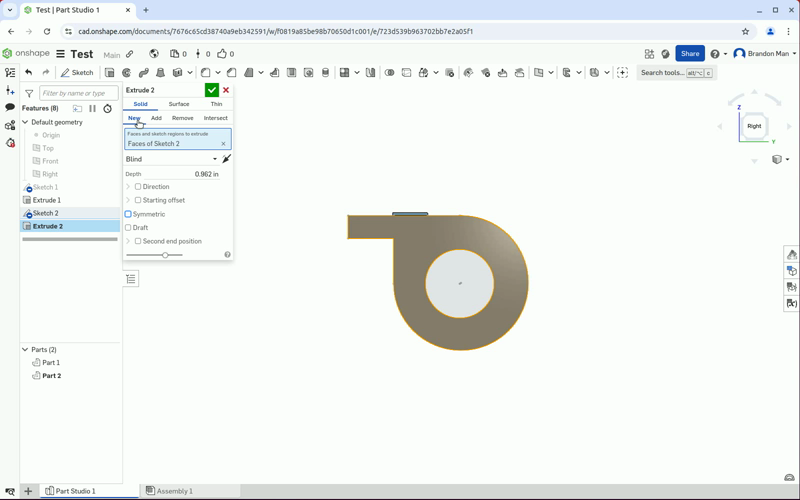
key(space)
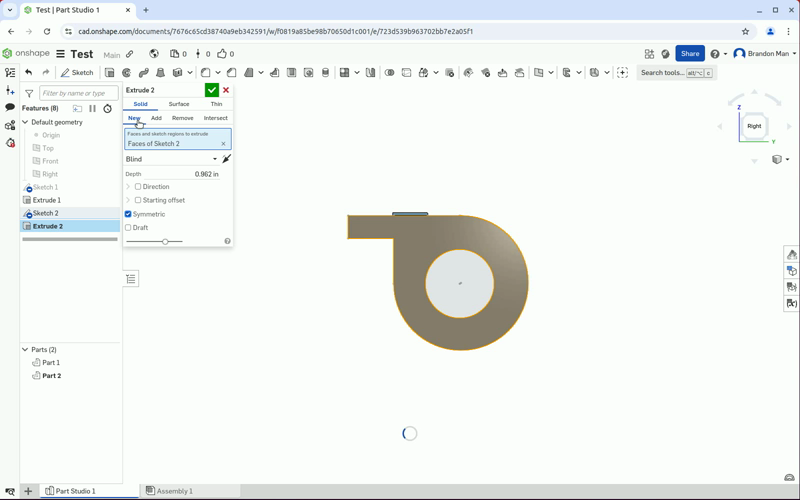
key(enter)
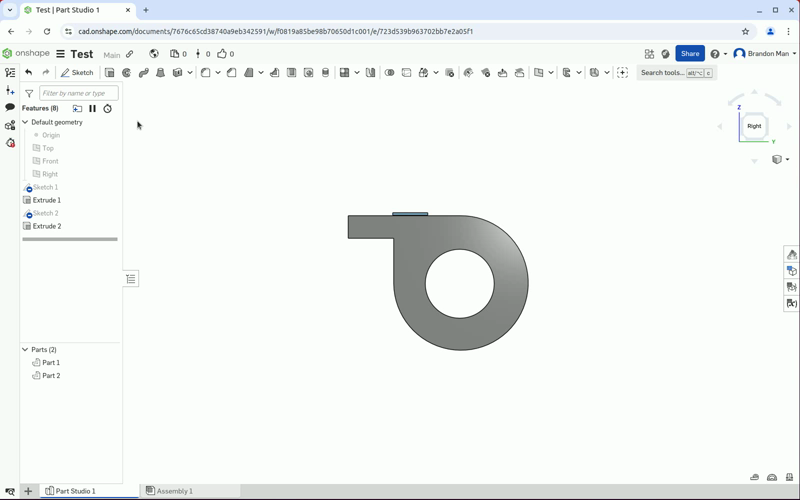
key(shift+h)
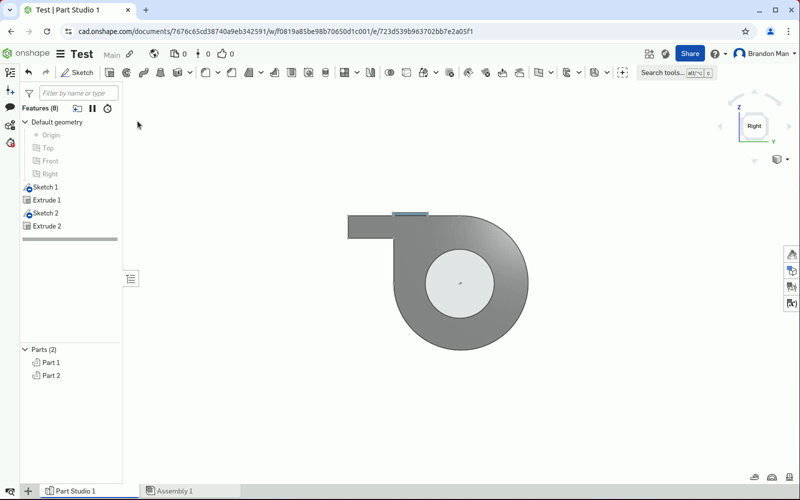
key(shift+h)
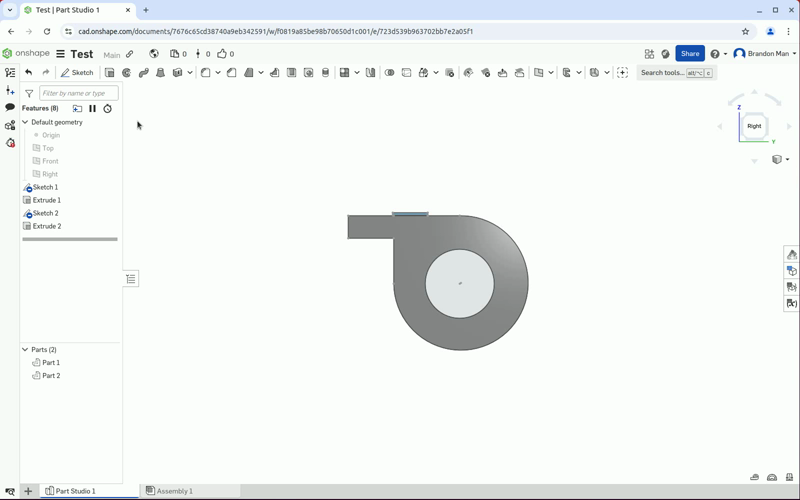
key(shift+7)
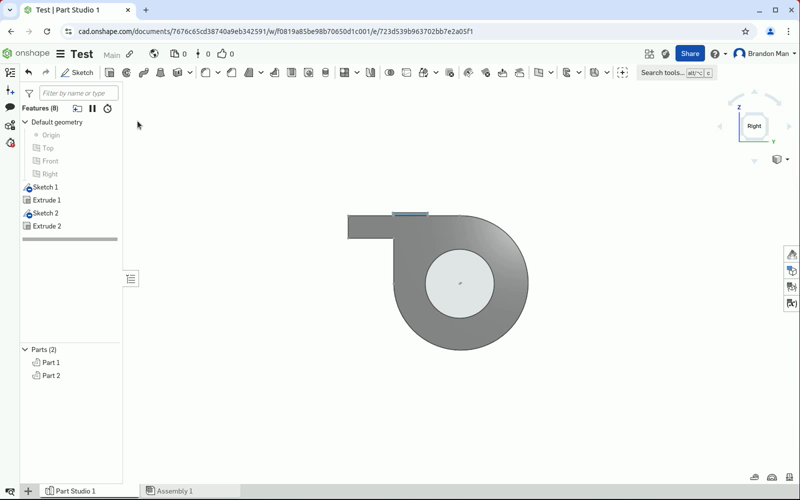
key(right, 2)
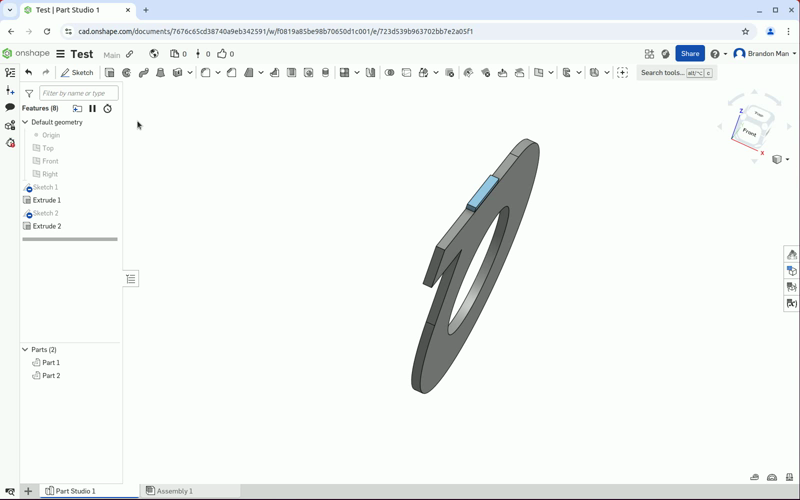
key(down, 2)
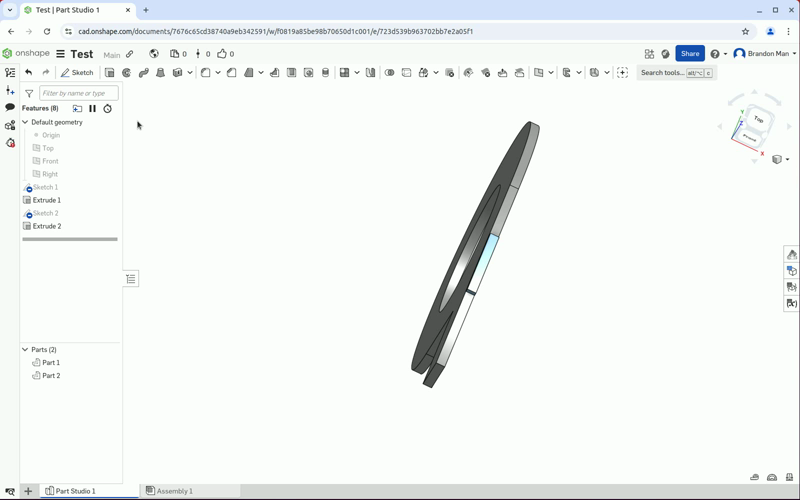
key(up, 2)
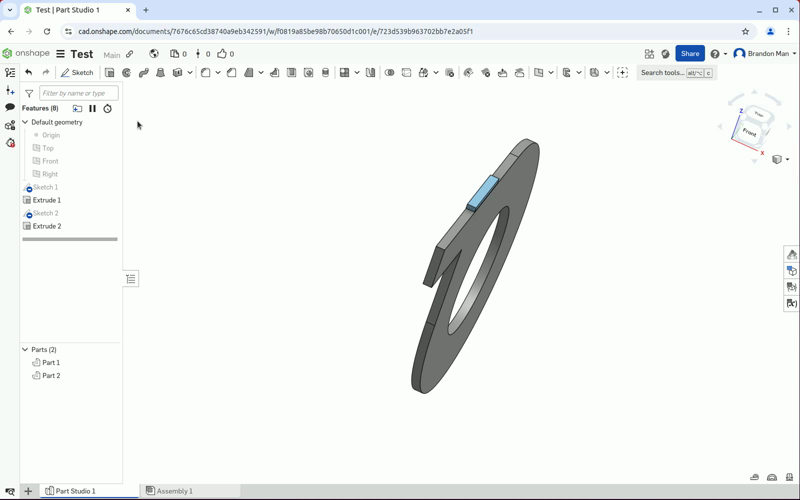
key(left, 2)
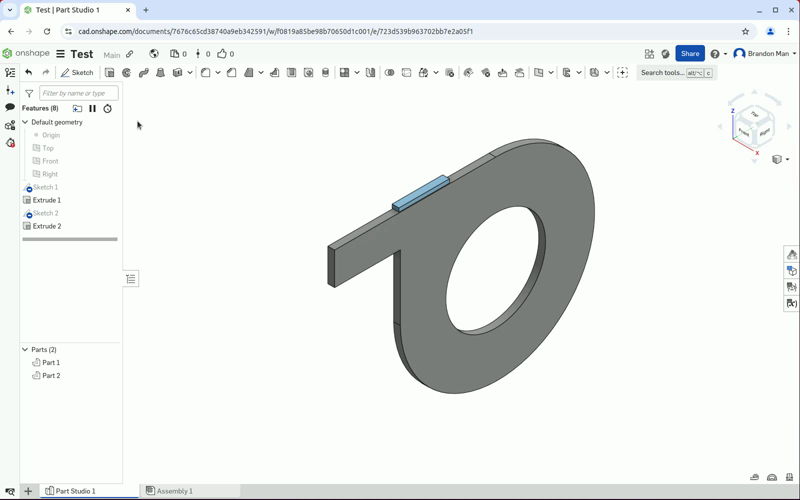
mouse_move(73, 189)
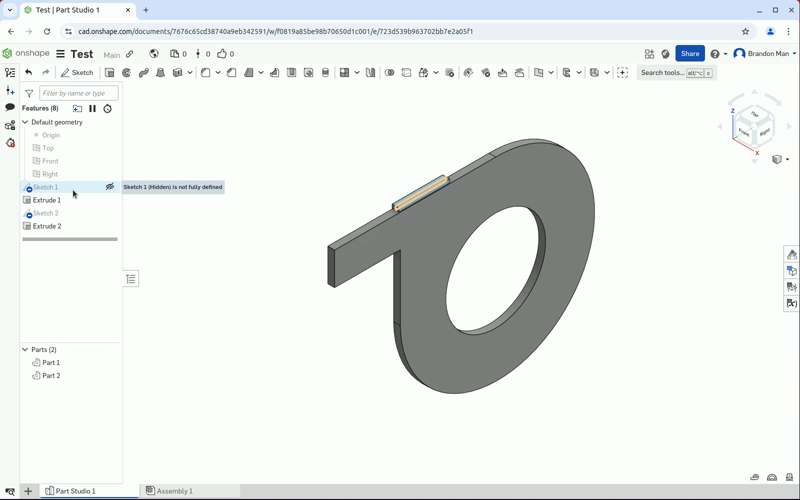
click(73, 189)